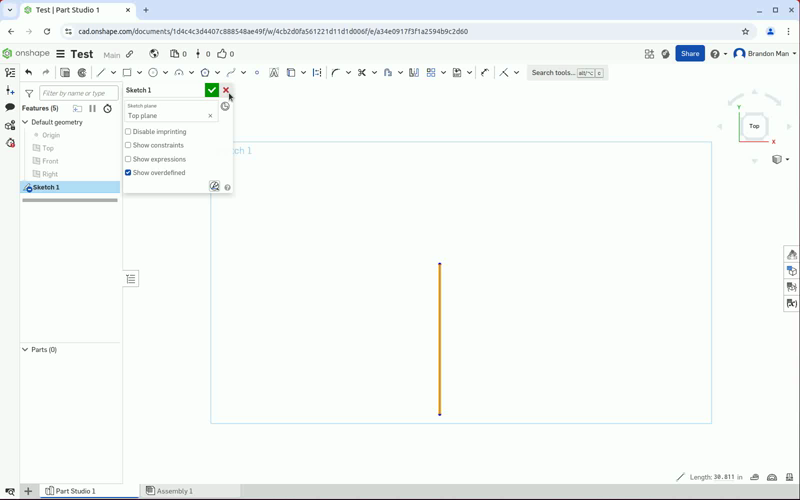
key(shift+h)
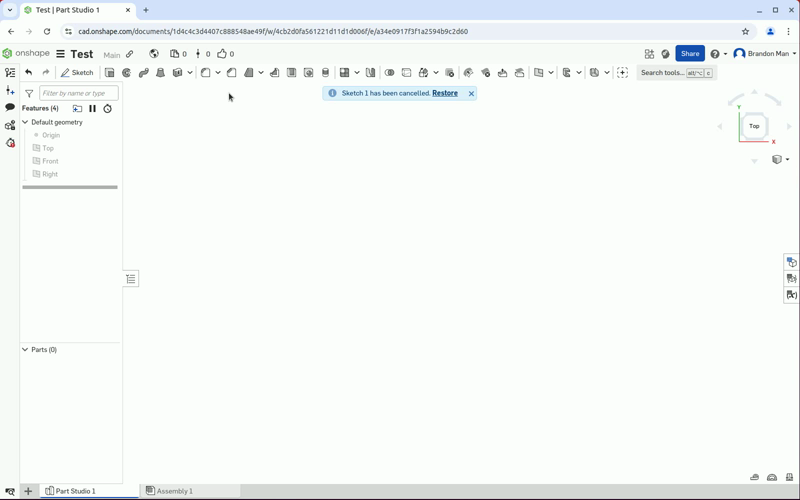
mouse_move(73, 352)
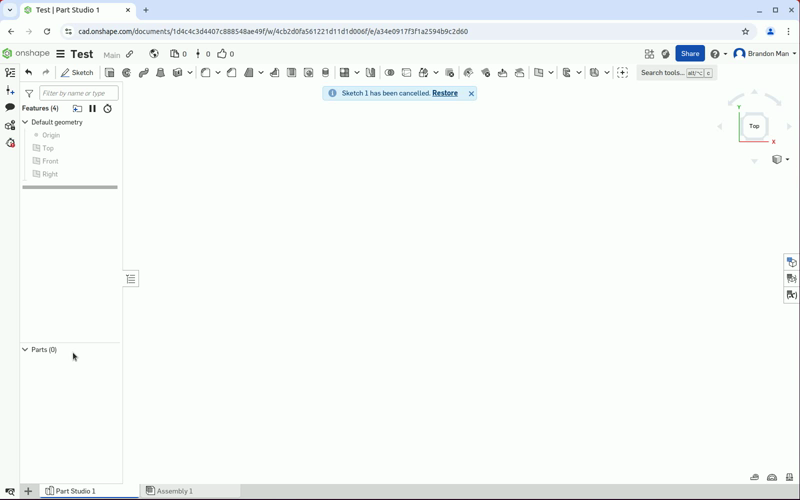
key(y)
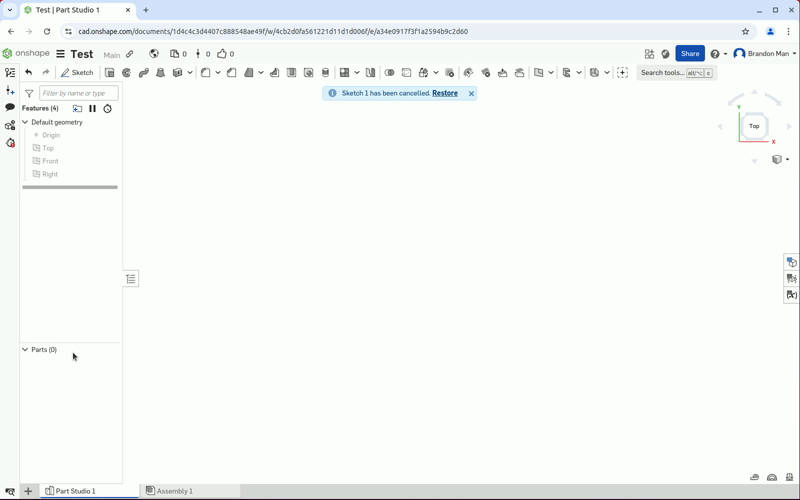
key(shift+p)
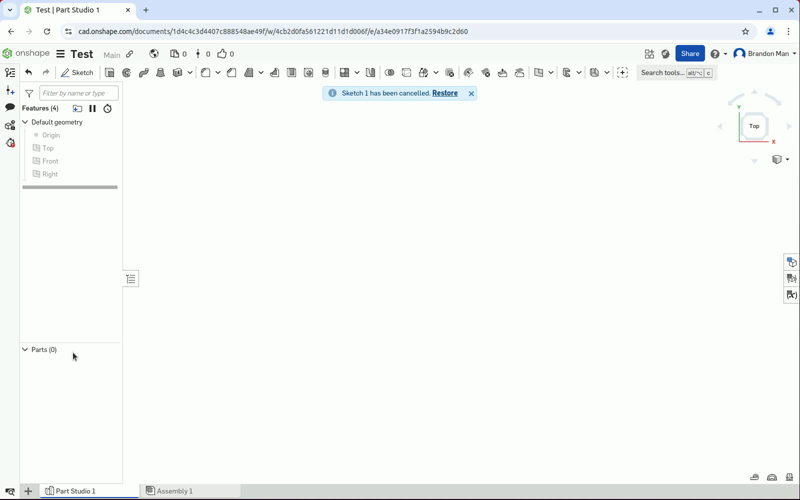
key(space)
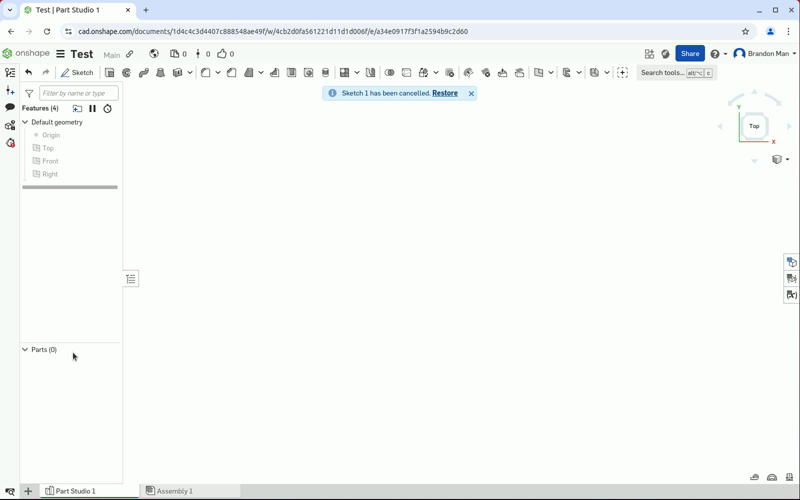
key_down(shift)
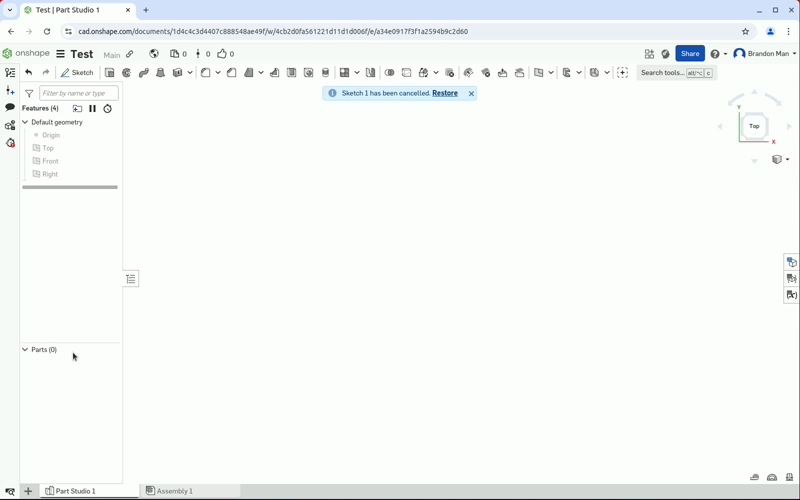
key(up)
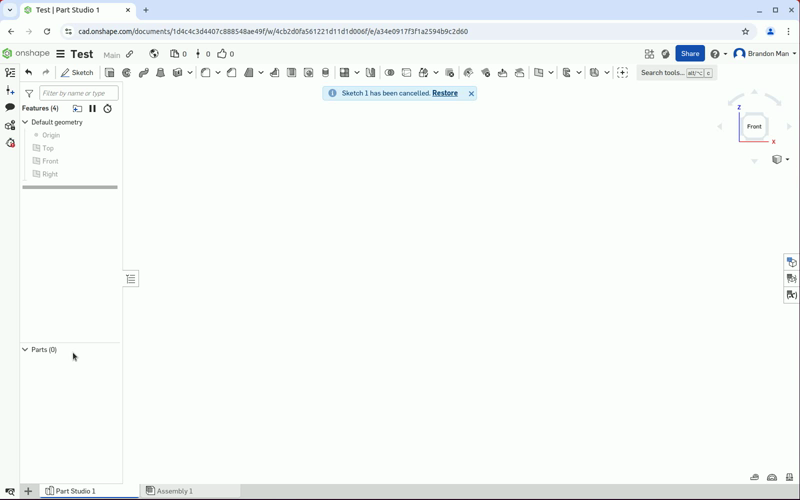
key_up(shift)
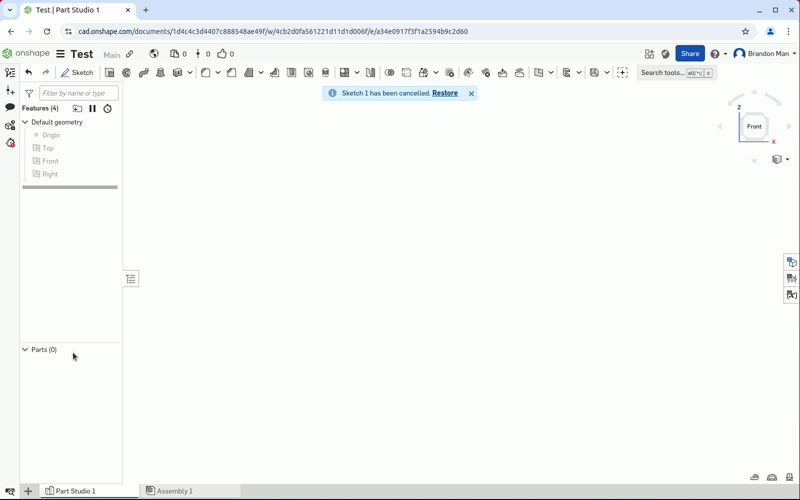
mouse_move(73, 352)
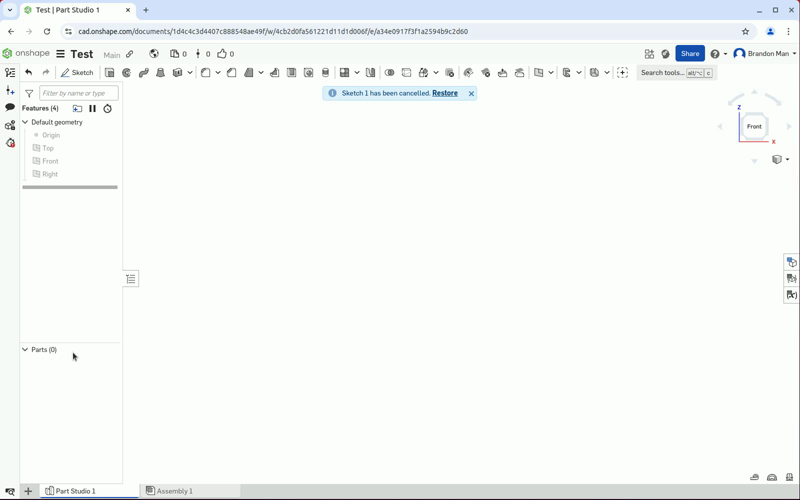
key(shift+y)
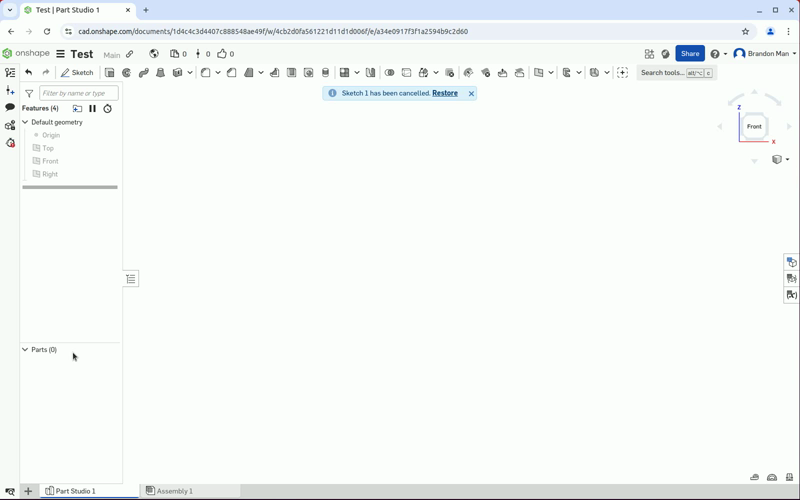
key(shift+s)
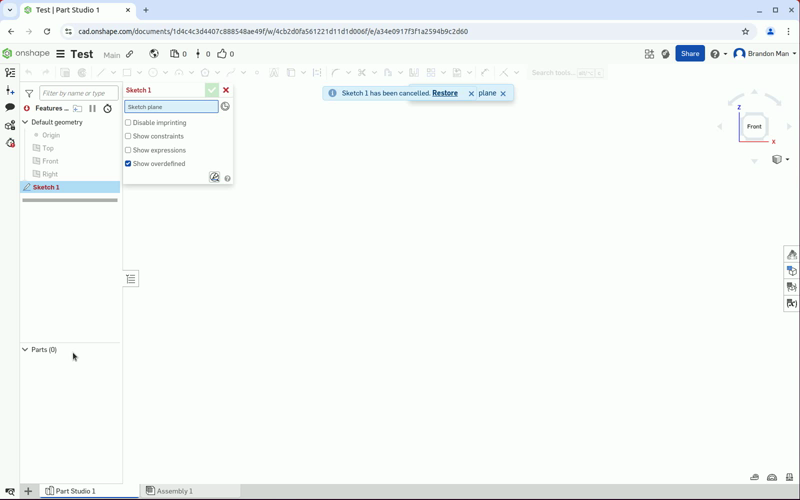
mouse_move(73, 163)
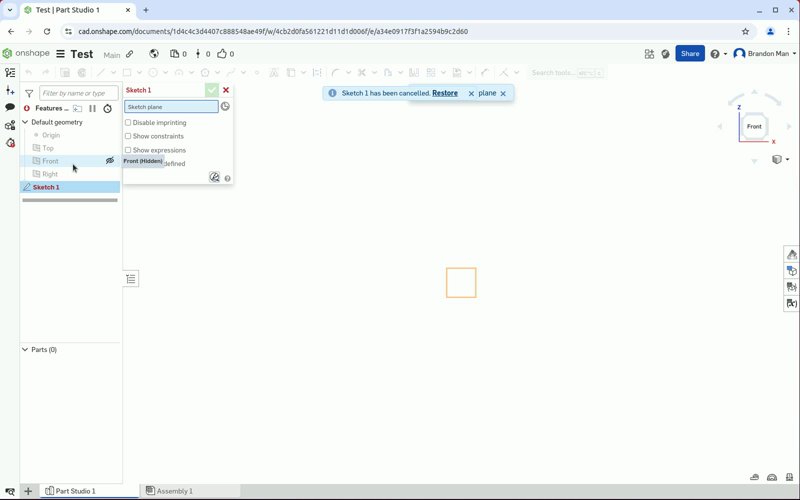
click(73, 163)
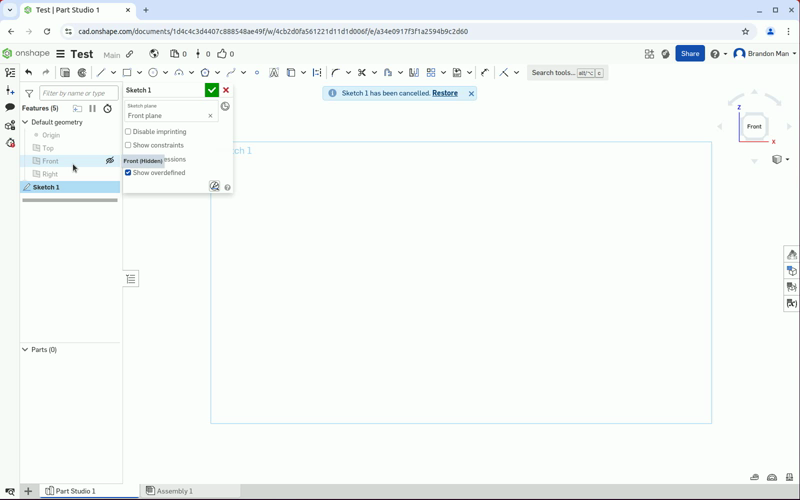
mouse_move(73, 352)
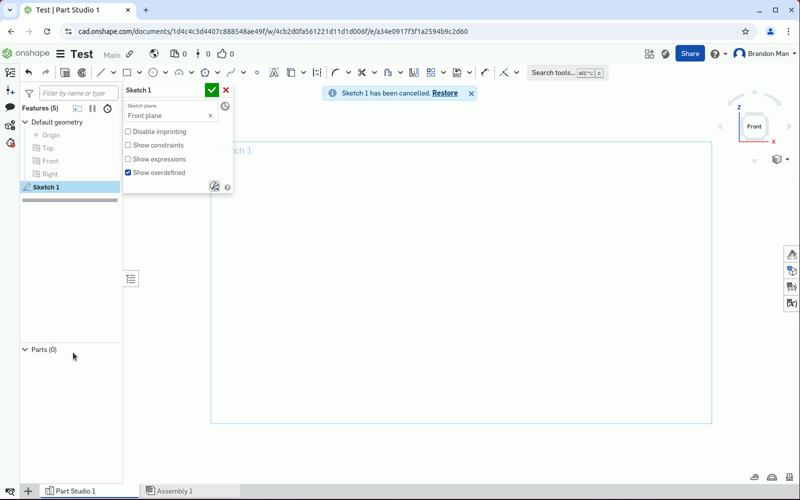
key(y)
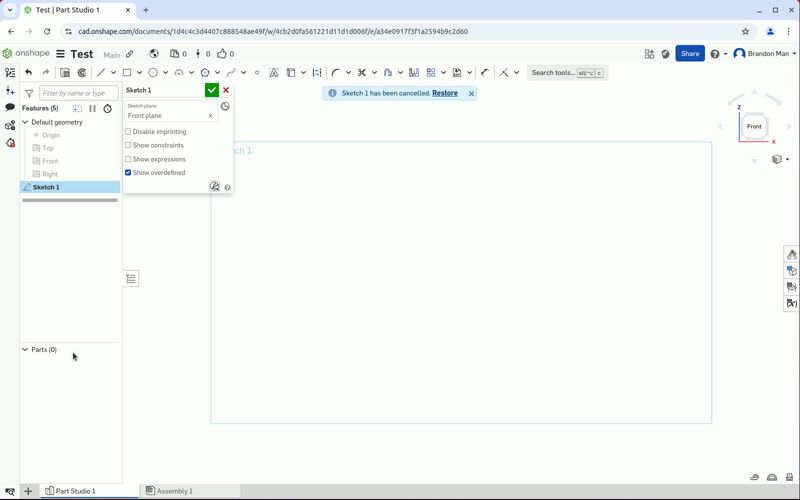
key(l)
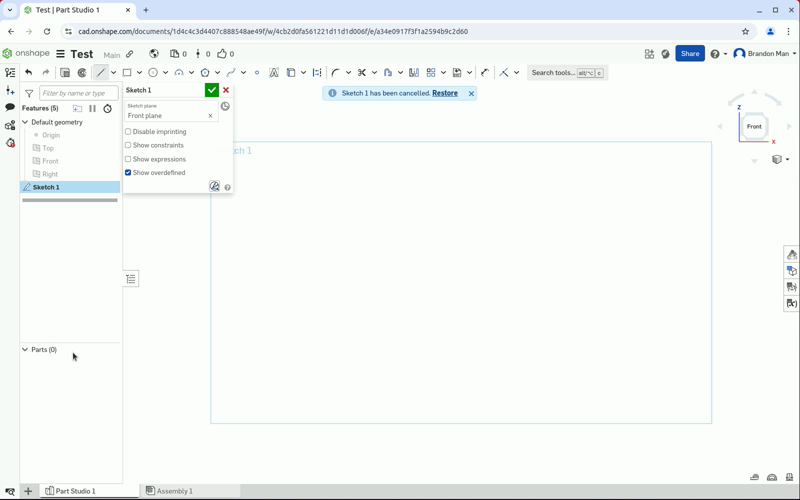
key_down(shift)
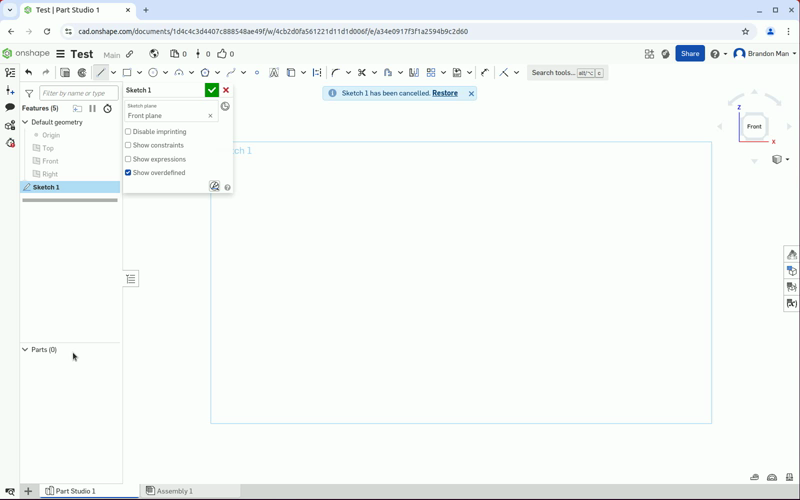
mouse_move(430, 336)
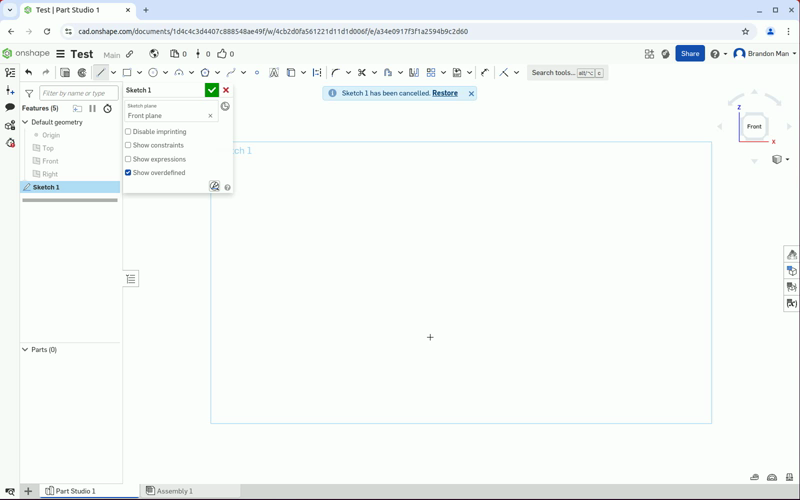
click(430, 336)
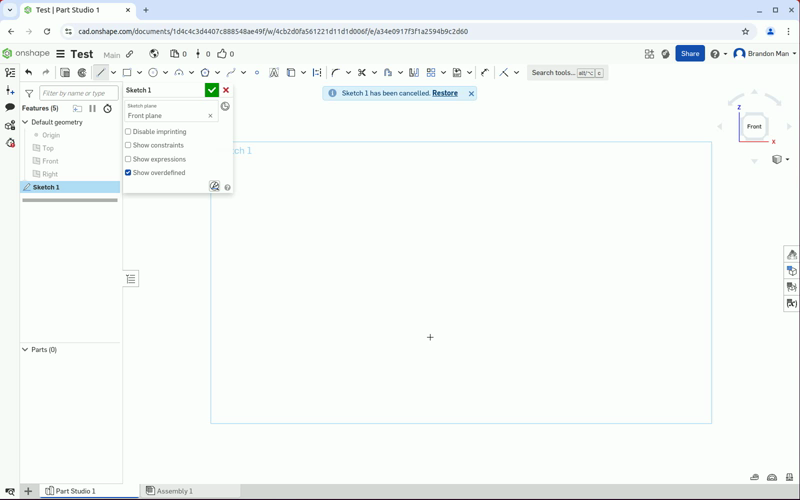
key_up(shift)
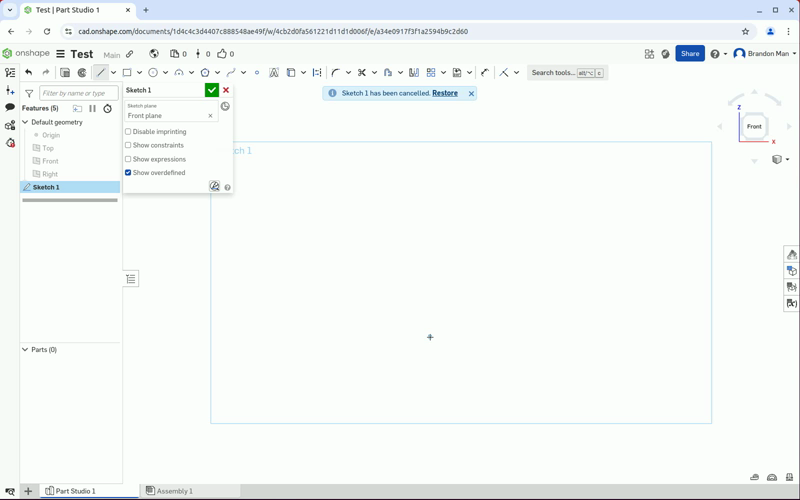
key_down(shift)
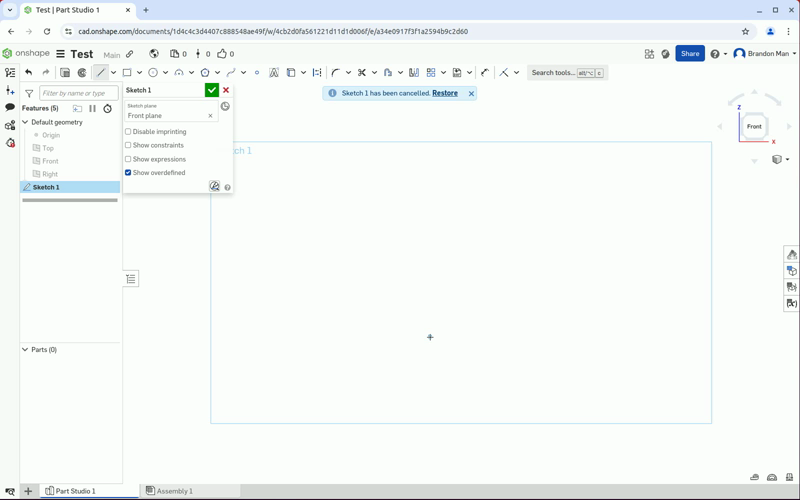
mouse_move(460, 336)
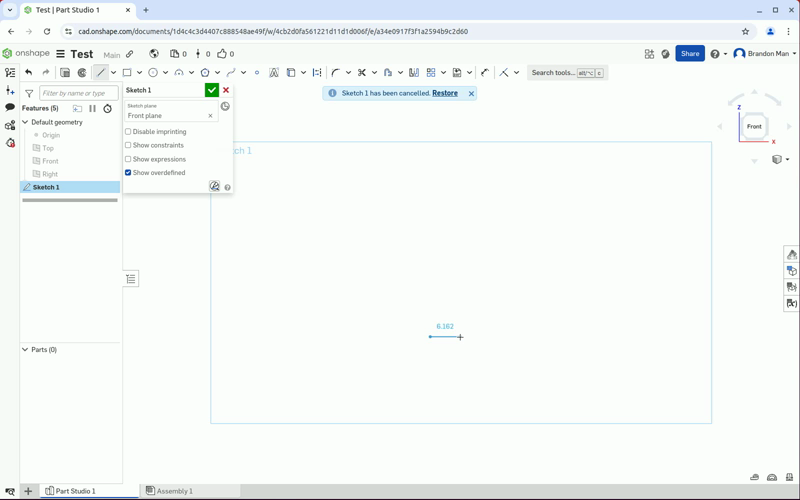
mouse_move(489, 336)
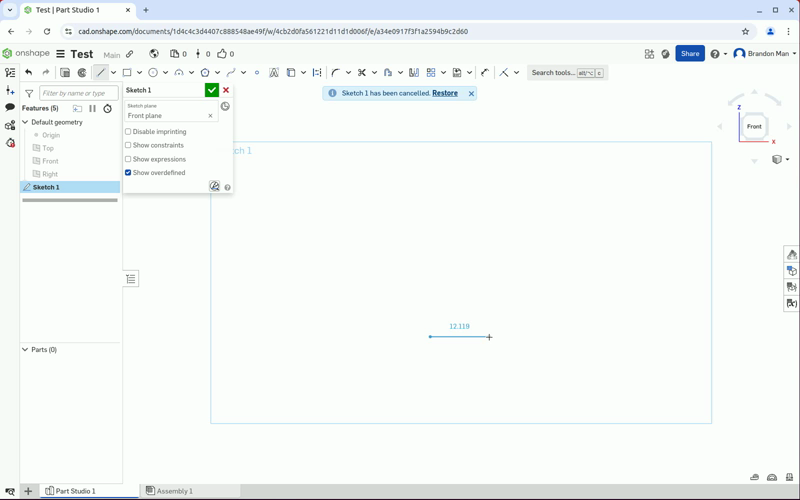
click(489, 336)
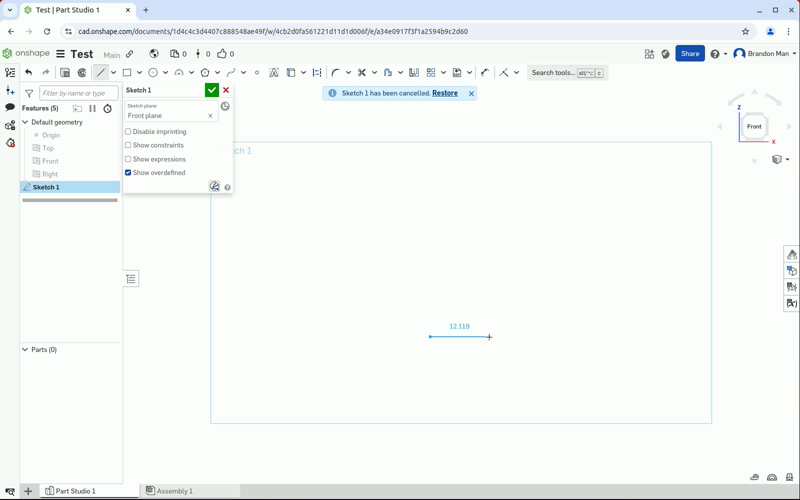
key_up(shift)
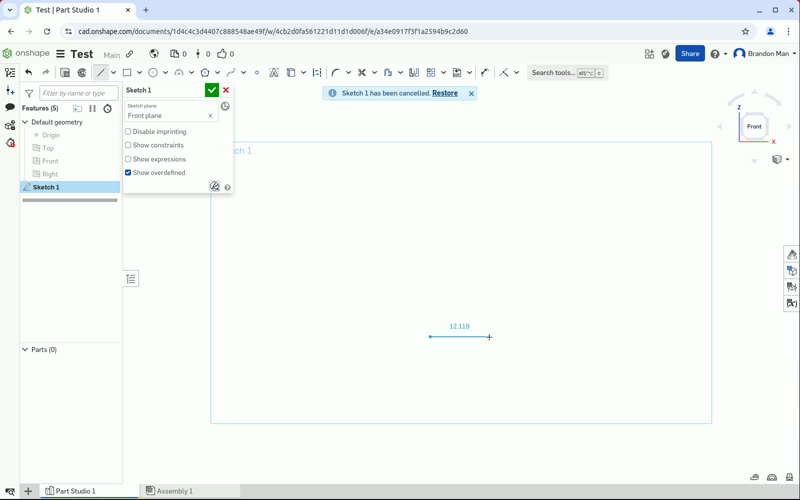
key_down(shift)
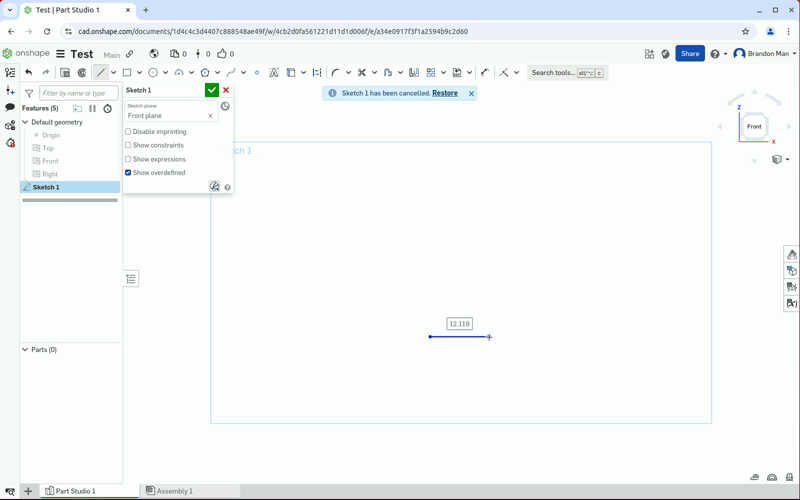
mouse_move(489, 228)
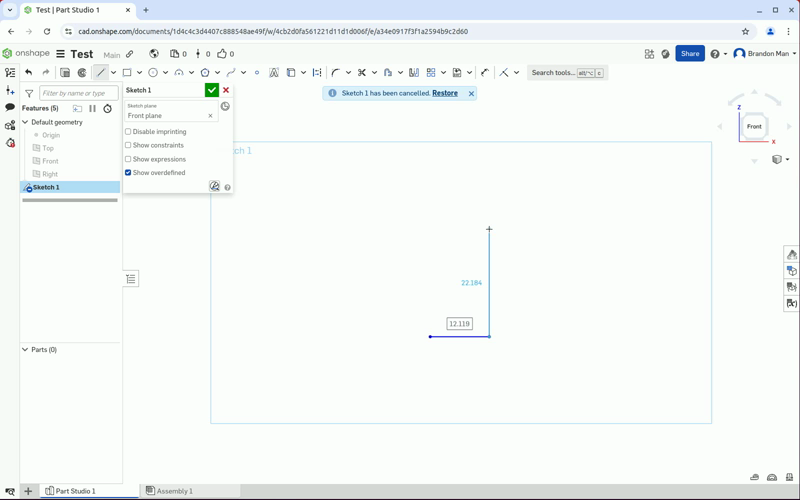
click(489, 228)
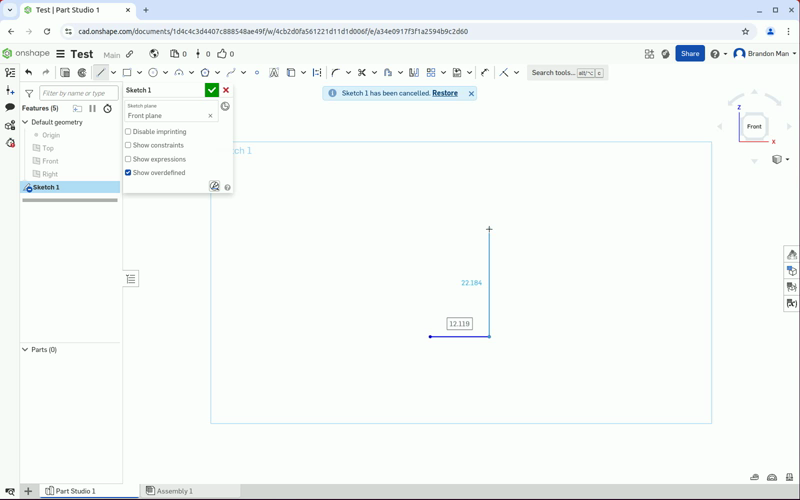
key_up(shift)
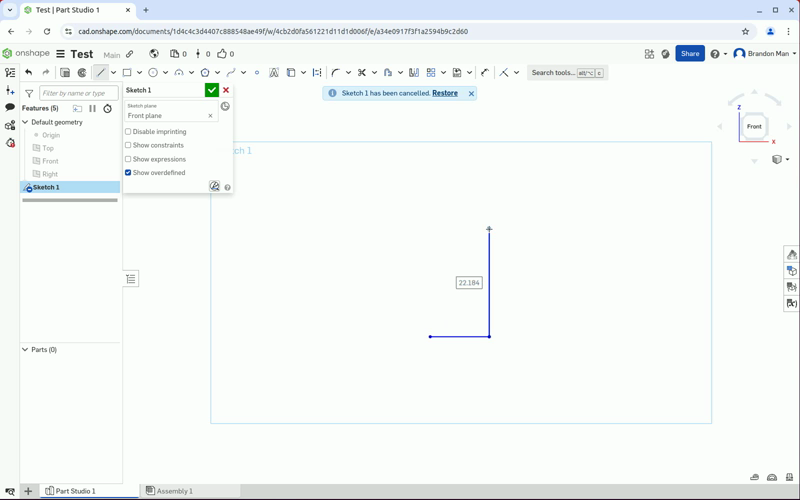
key_down(shift)
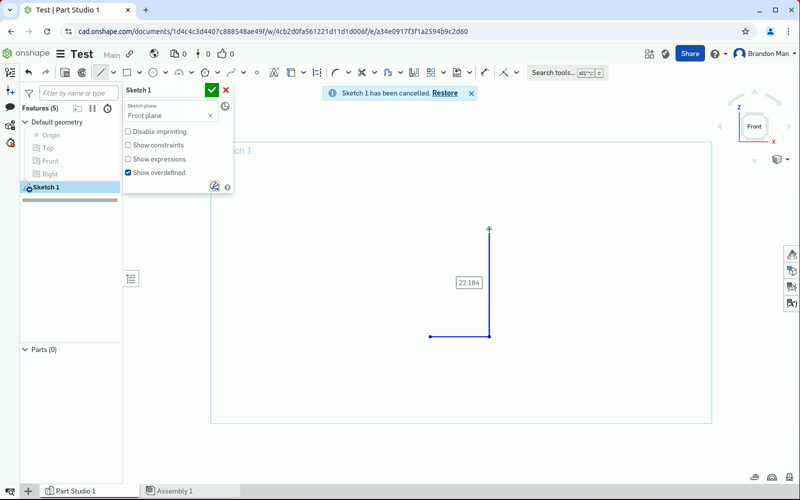
mouse_move(519, 228)
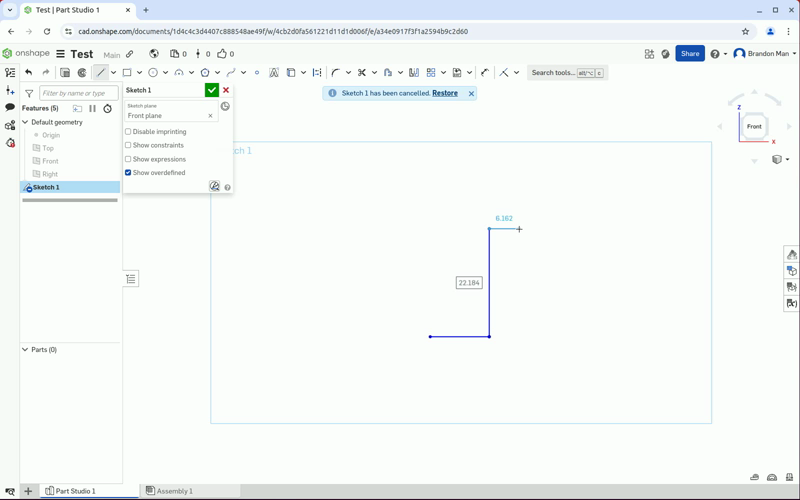
mouse_move(430, 228)
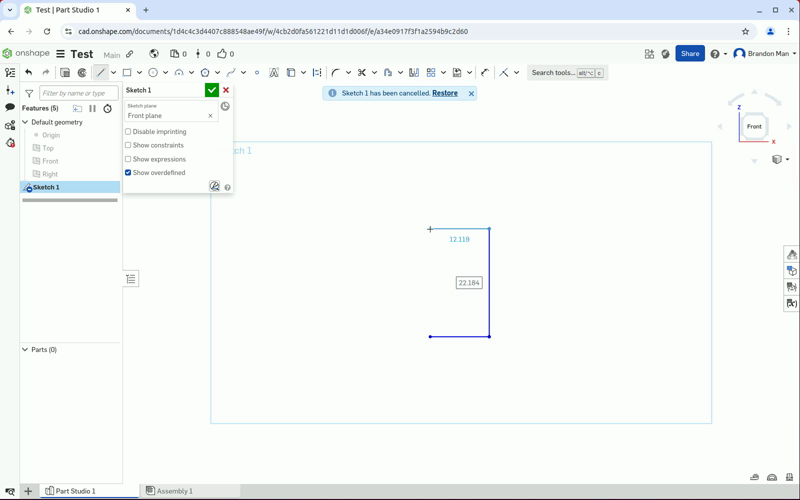
click(430, 228)
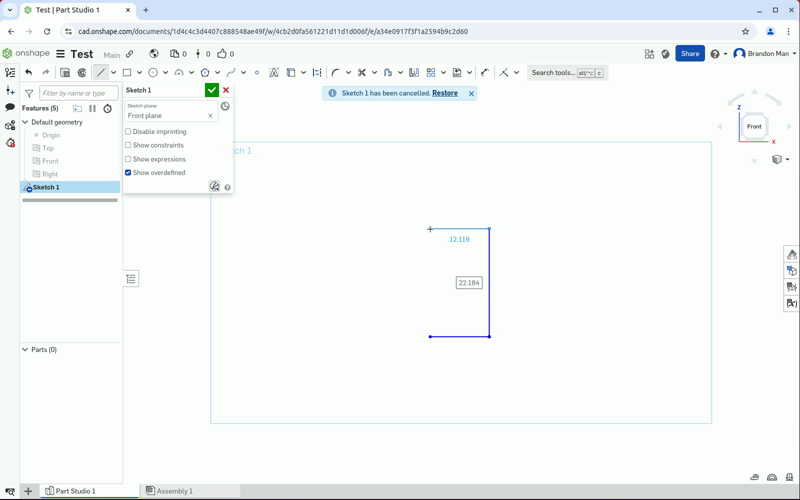
key_up(shift)
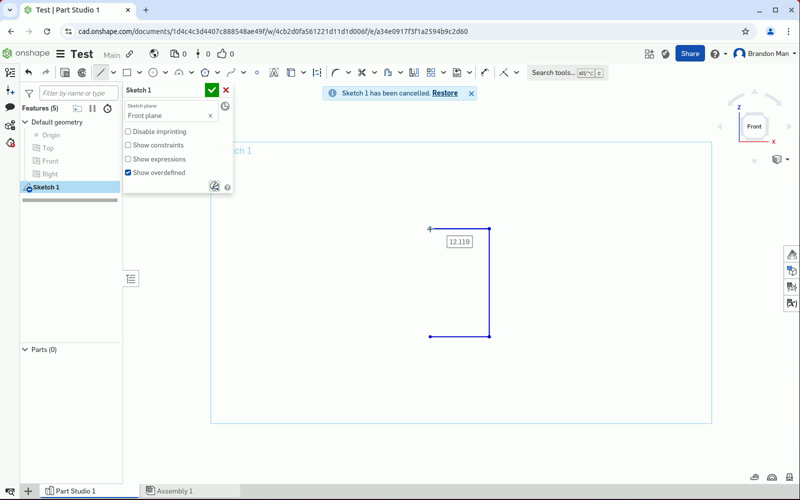
key_down(shift)
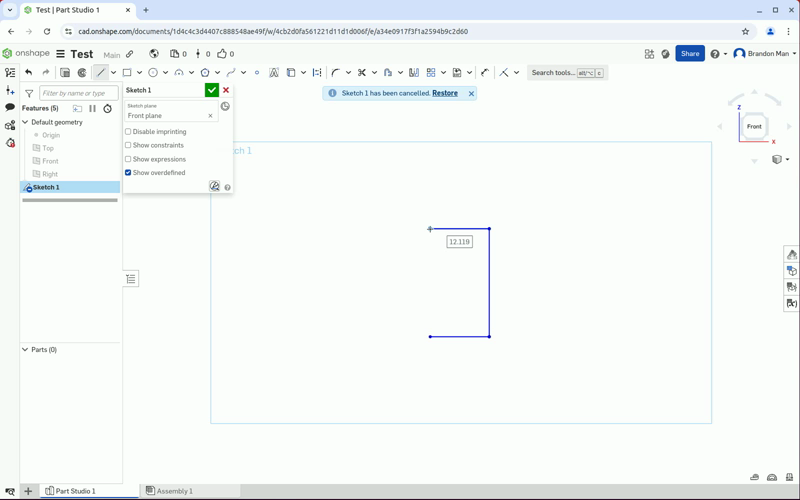
mouse_move(430, 336)
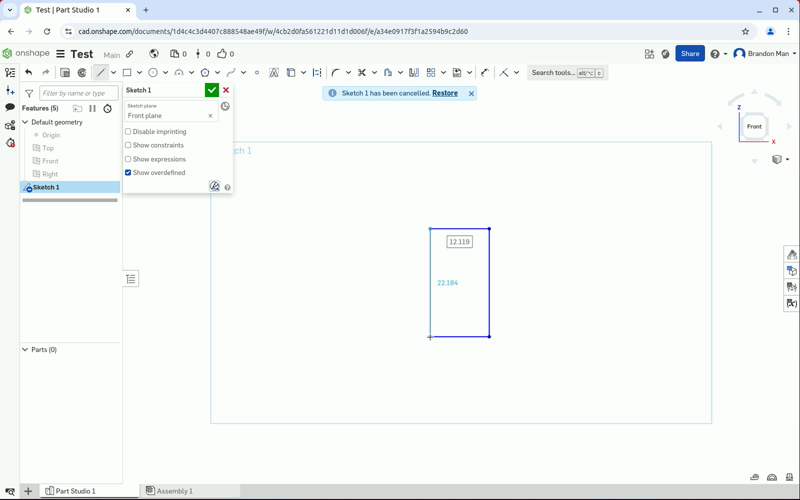
key_up(shift)
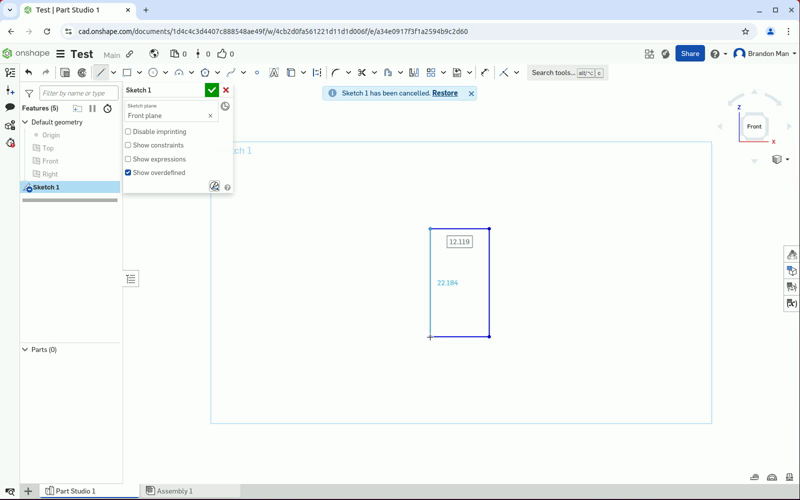
click(430, 336)
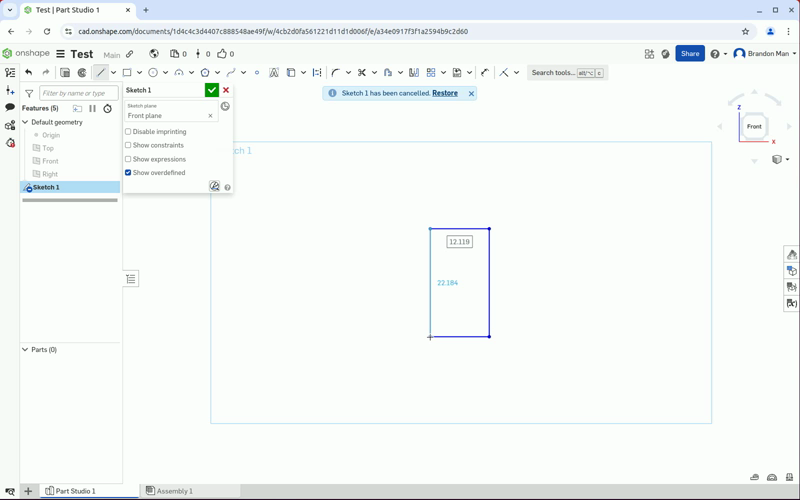
key(esc)
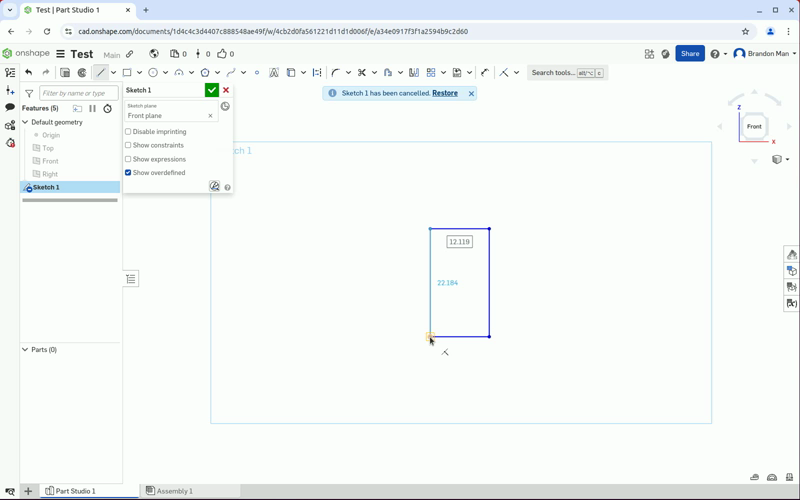
mouse_move(439, 257)
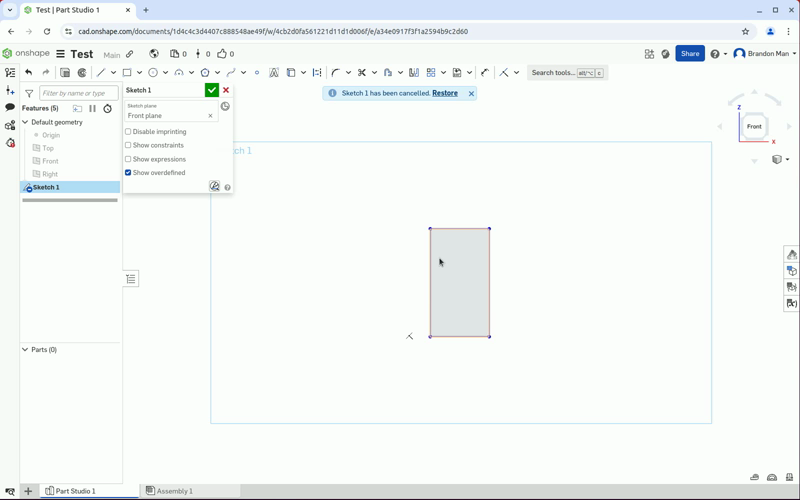
click(439, 257)
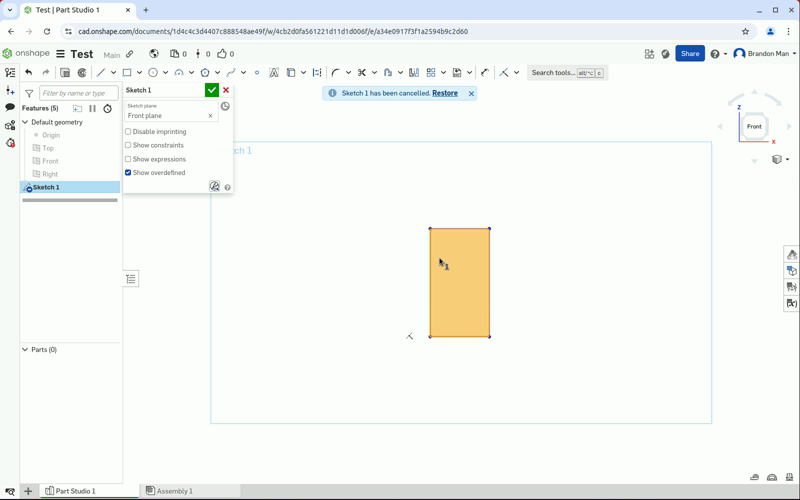
mouse_move(73, 352)
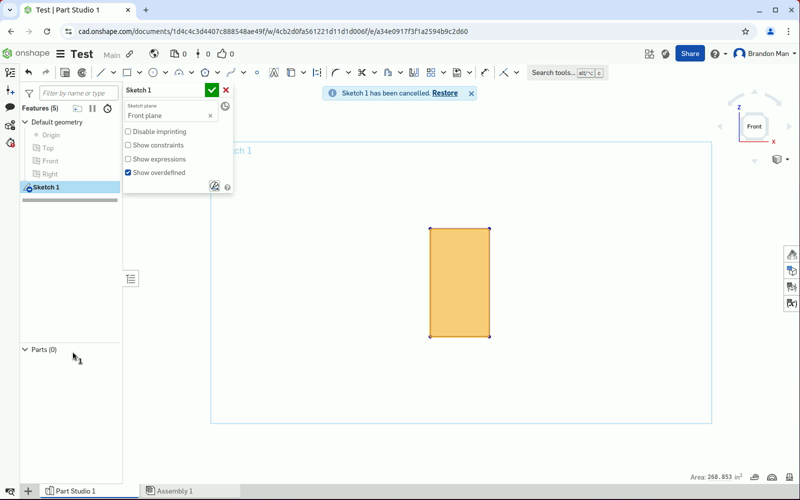
key(shift+y)
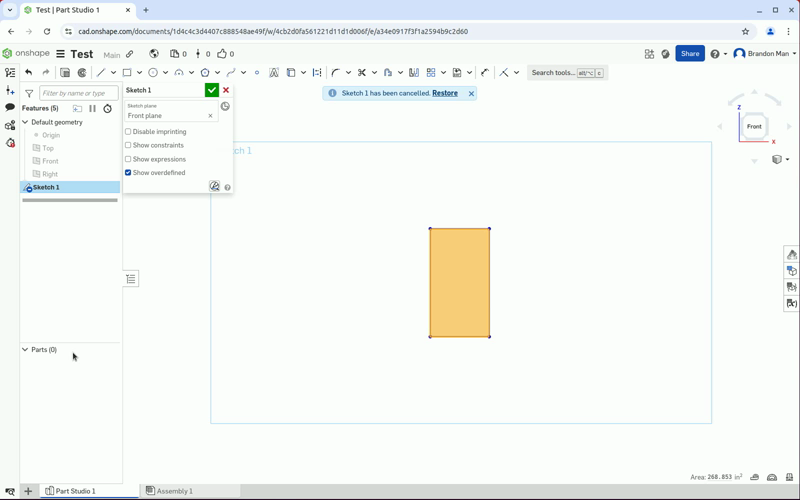
key(shift+e)
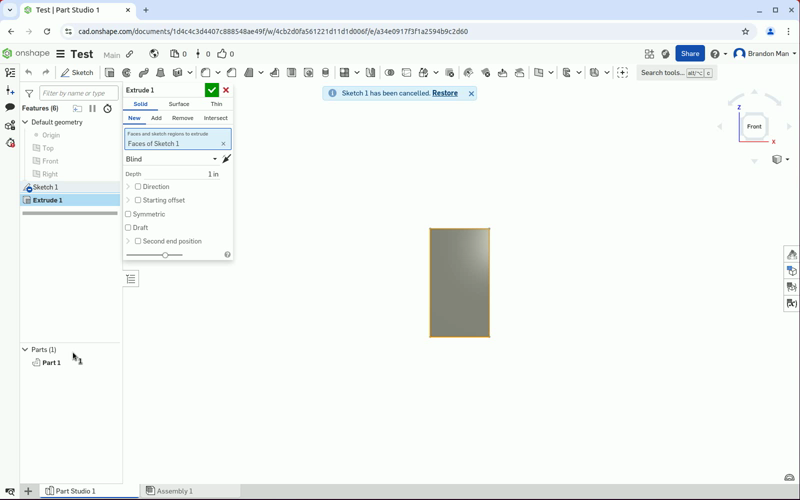
mouse_move(143, 106)
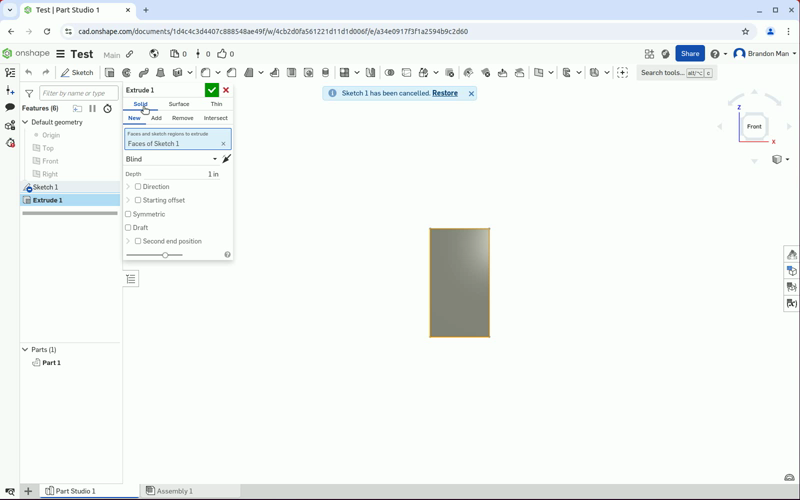
click(143, 106)
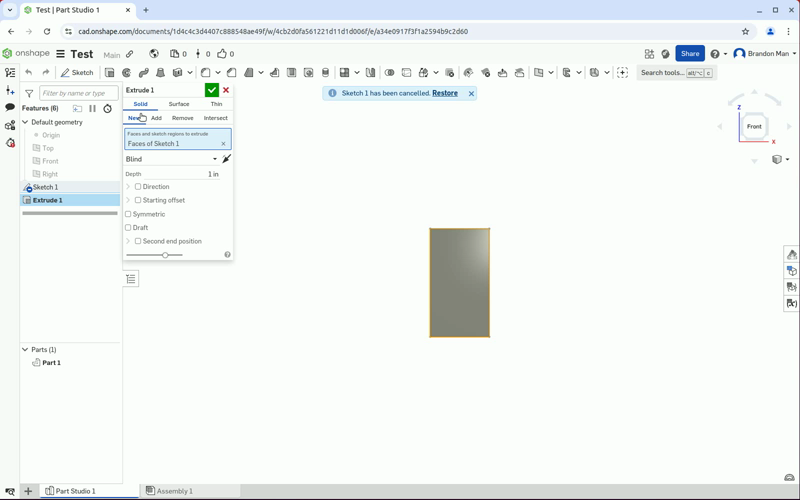
mouse_move(137, 120)
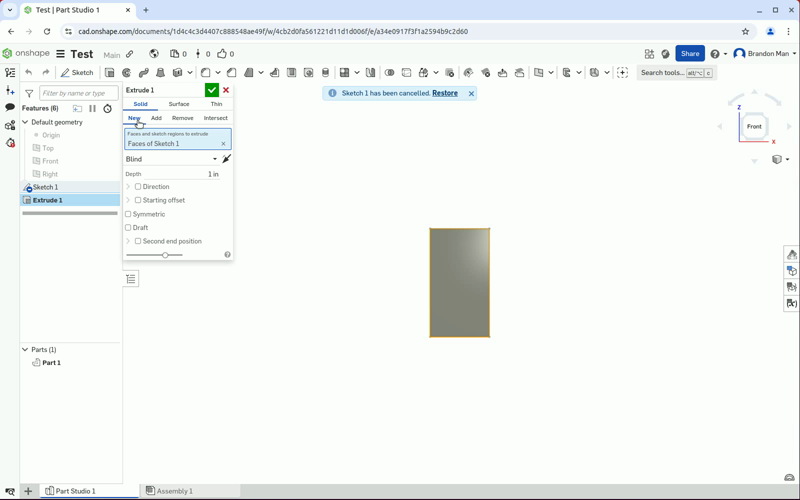
click(137, 120)
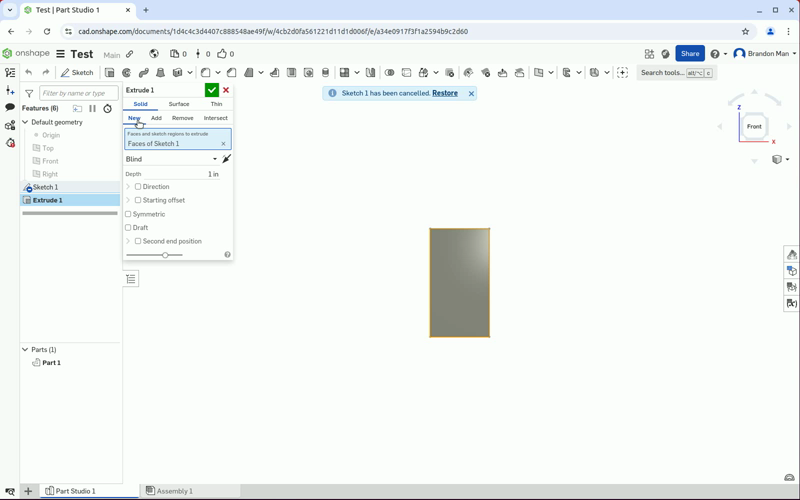
key(tab, 4)
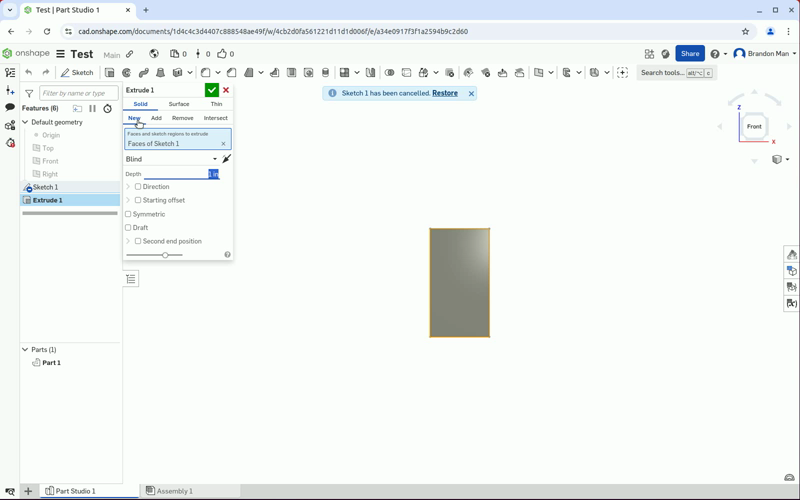
text(0.481)
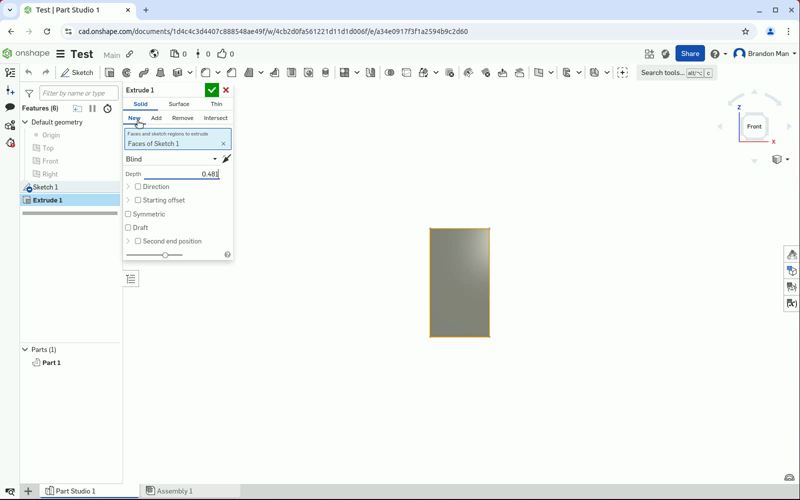
key(enter)
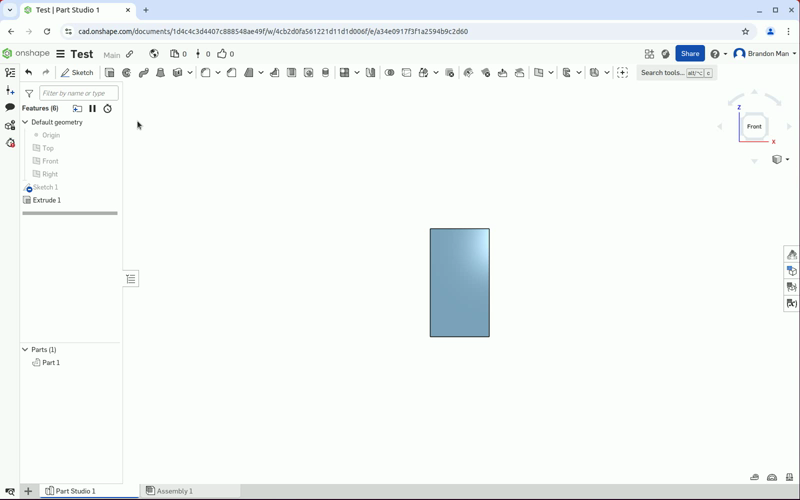
key(shift+h)
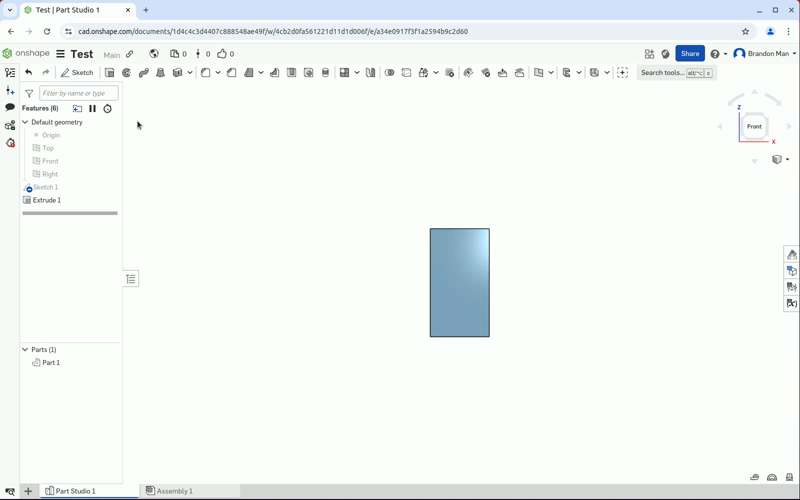
key(shift+h)
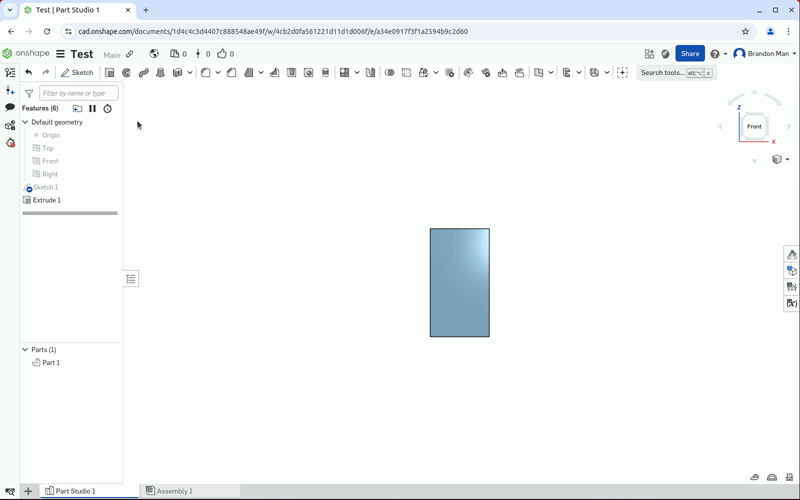
mouse_move(73, 189)
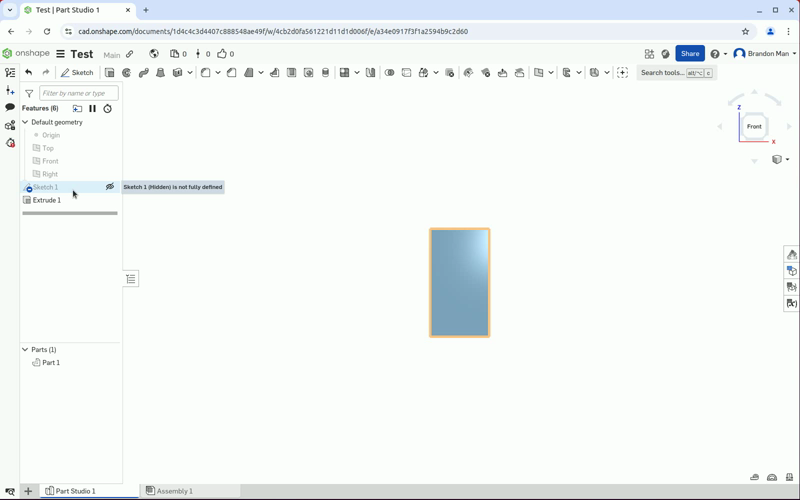
click(73, 189)
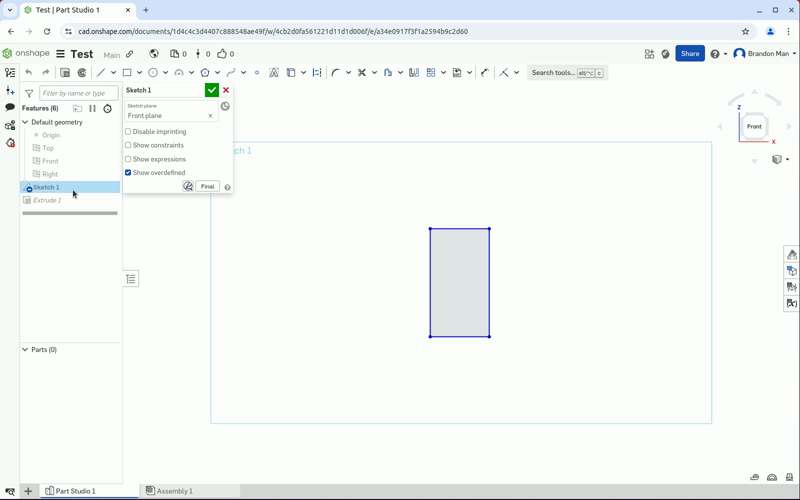
mouse_move(229, 92)
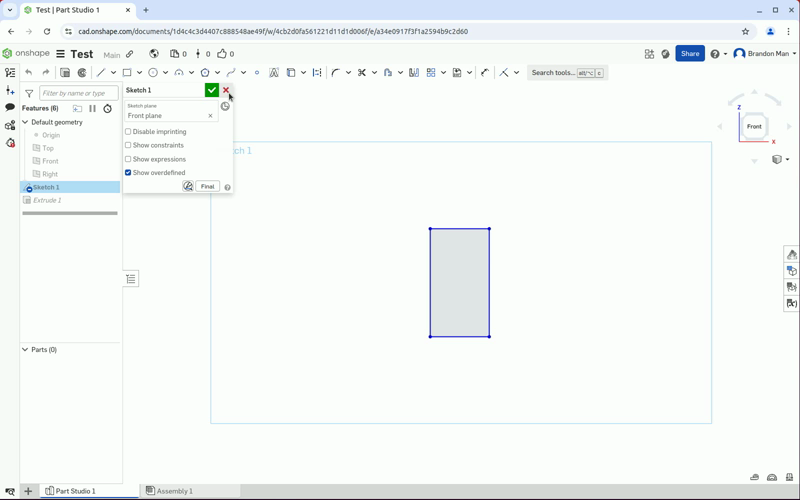
click(229, 92)
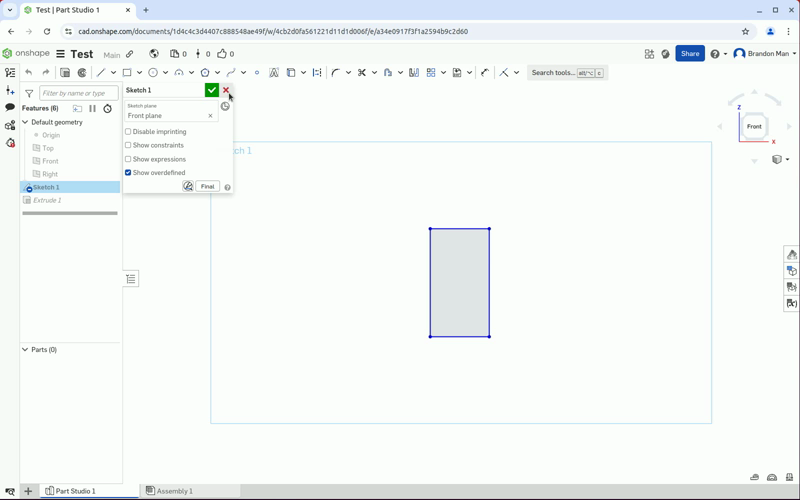
key(shift+s)
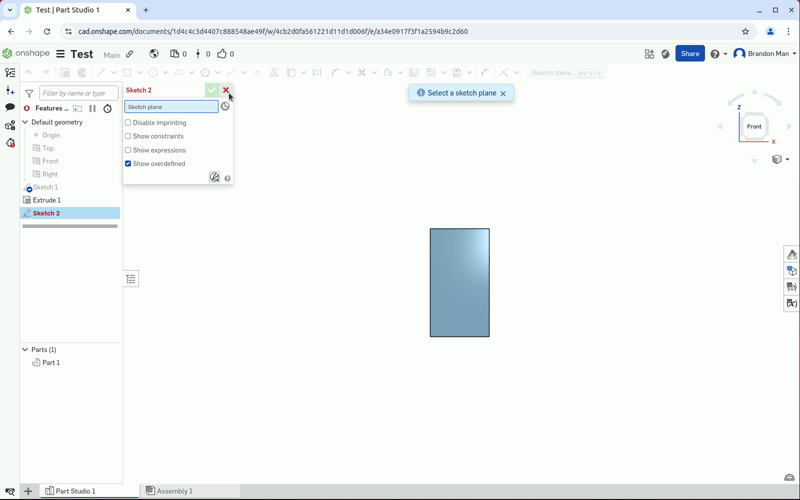
mouse_move(73, 163)
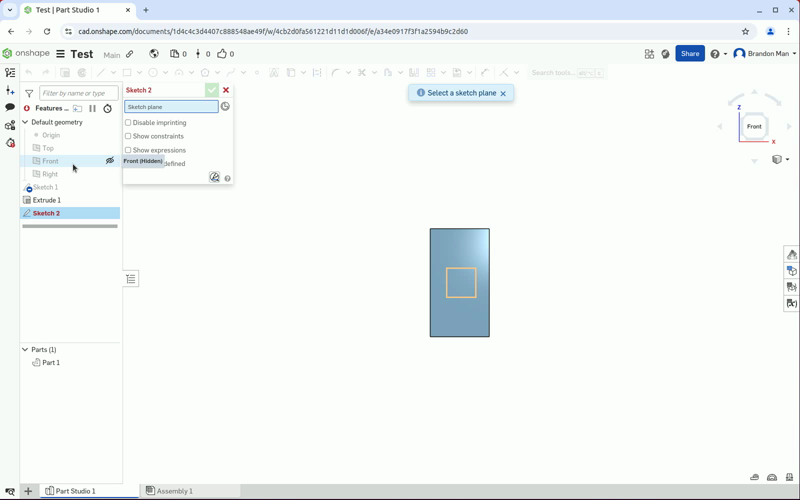
click(73, 163)
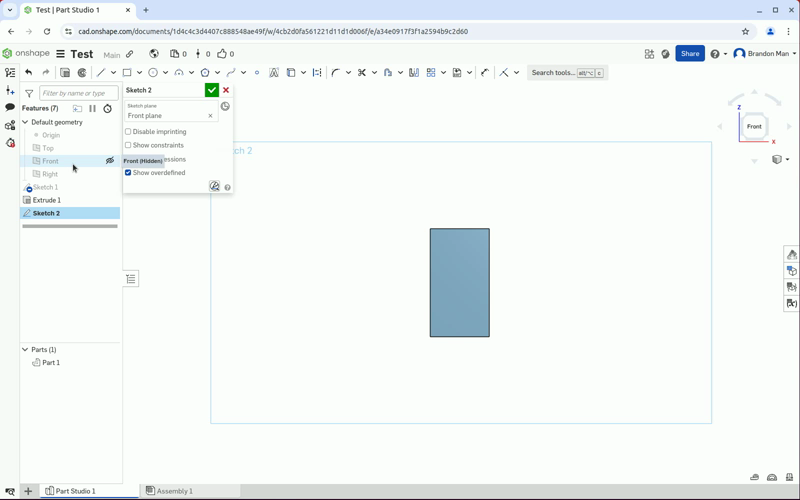
mouse_move(73, 352)
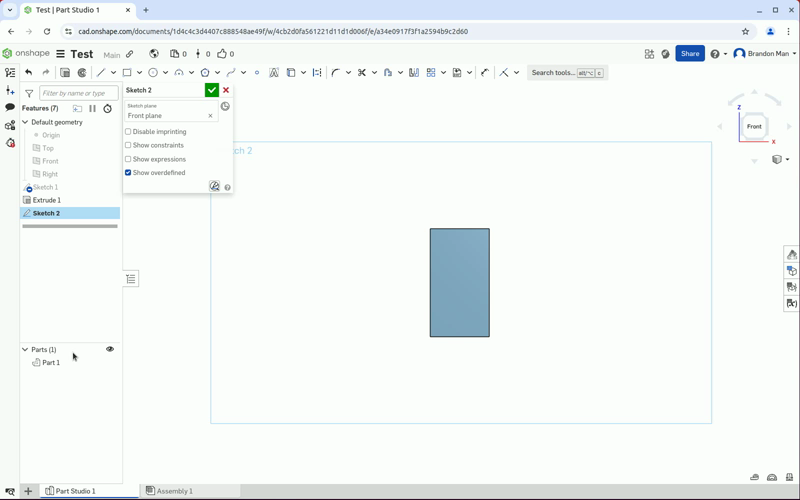
key(y)
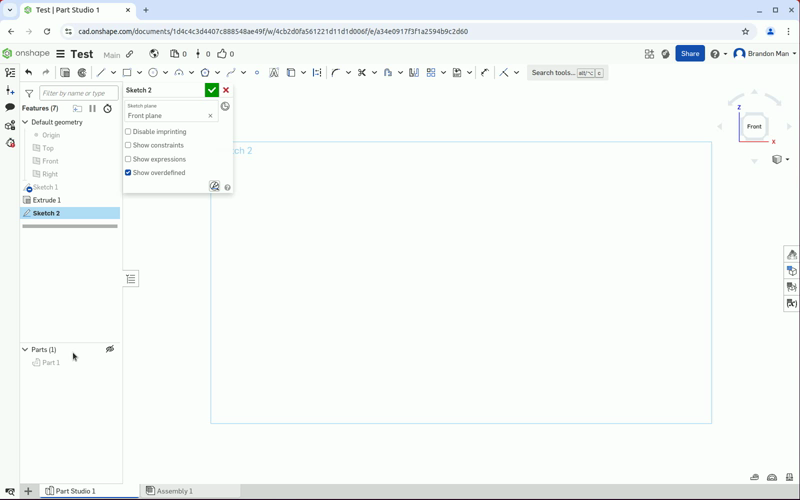
key(l)
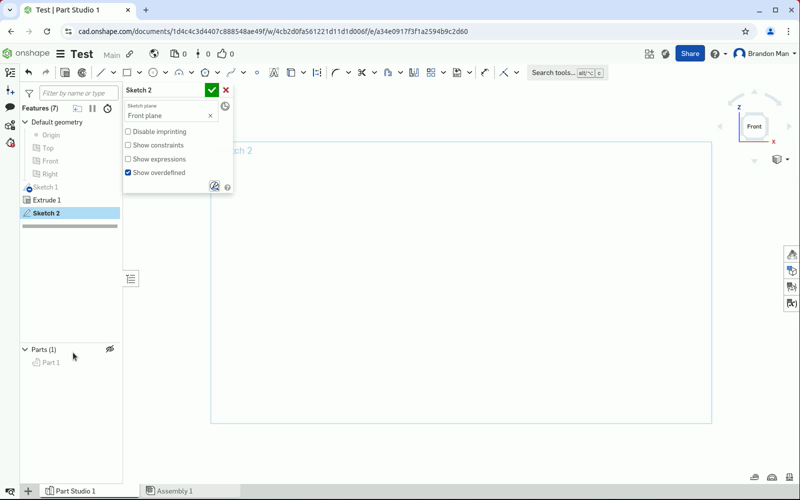
key_down(shift)
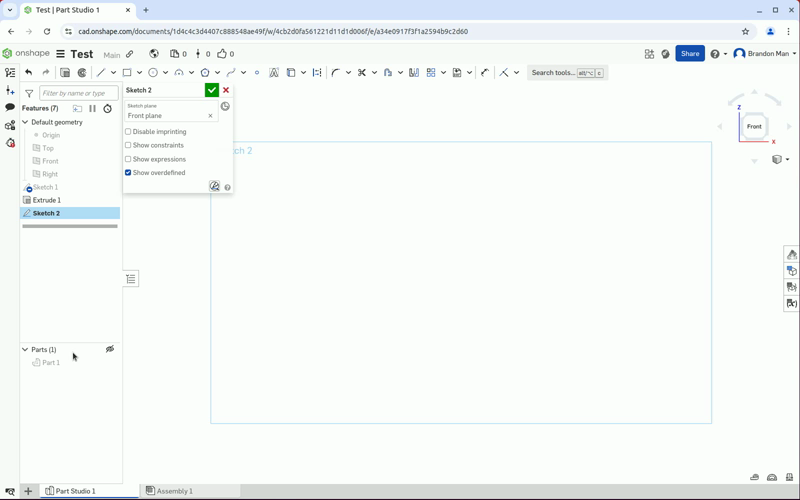
mouse_move(370, 336)
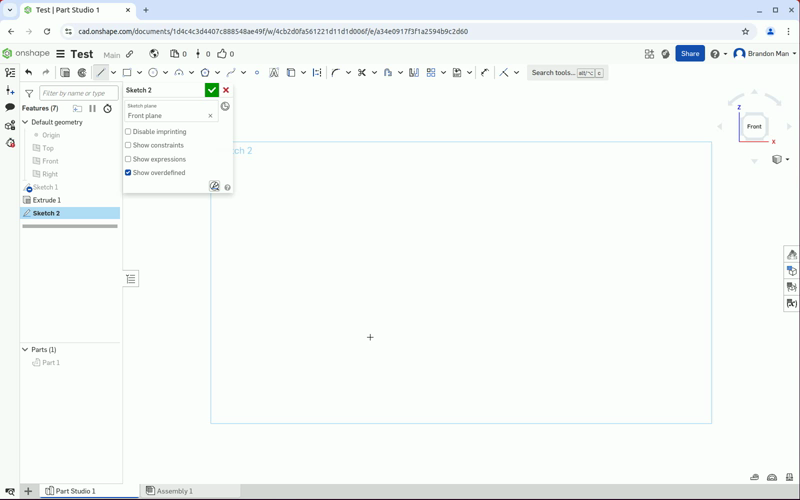
click(370, 336)
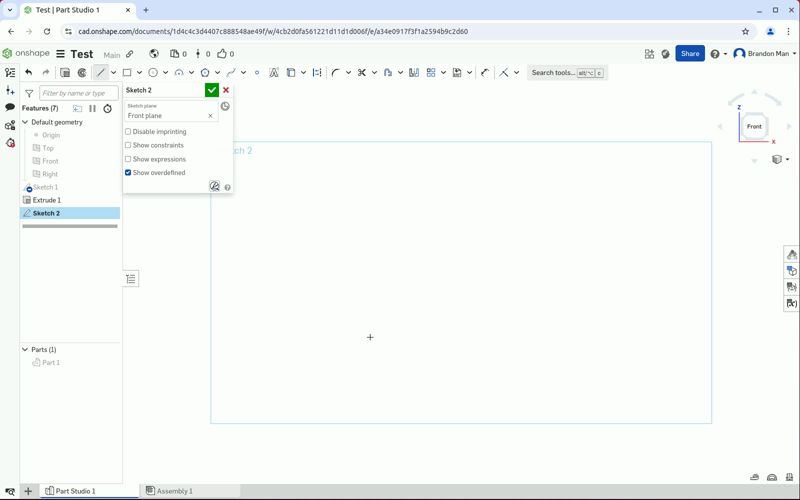
key_up(shift)
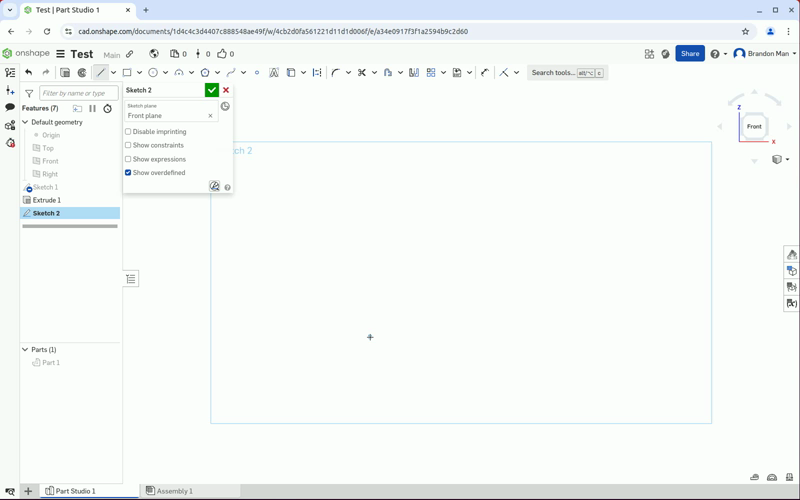
key_down(shift)
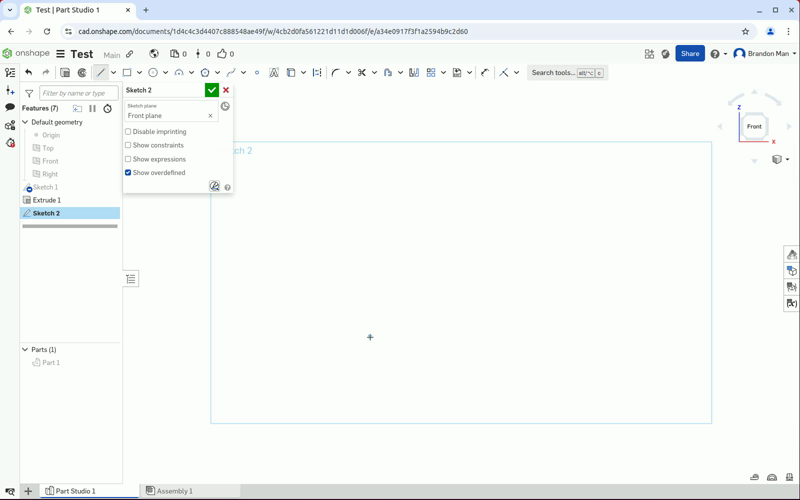
mouse_move(400, 336)
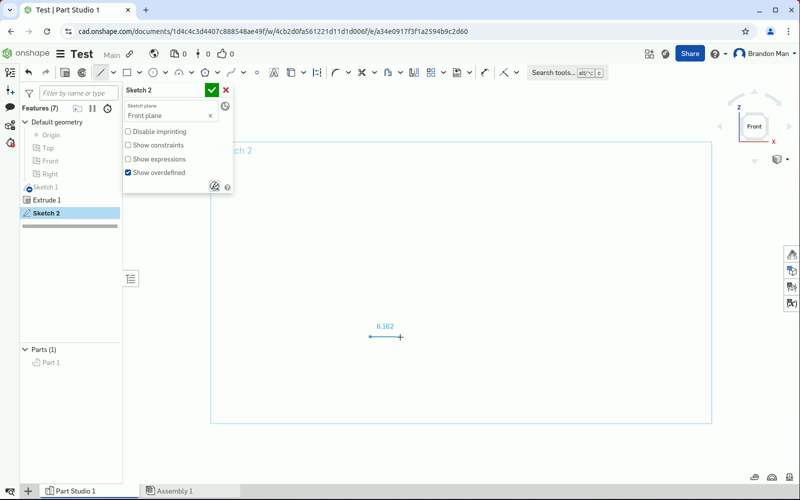
mouse_move(429, 336)
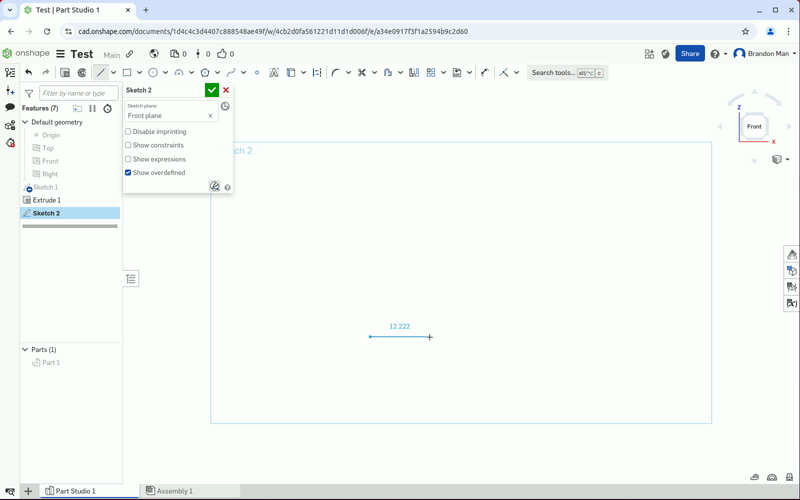
click(429, 336)
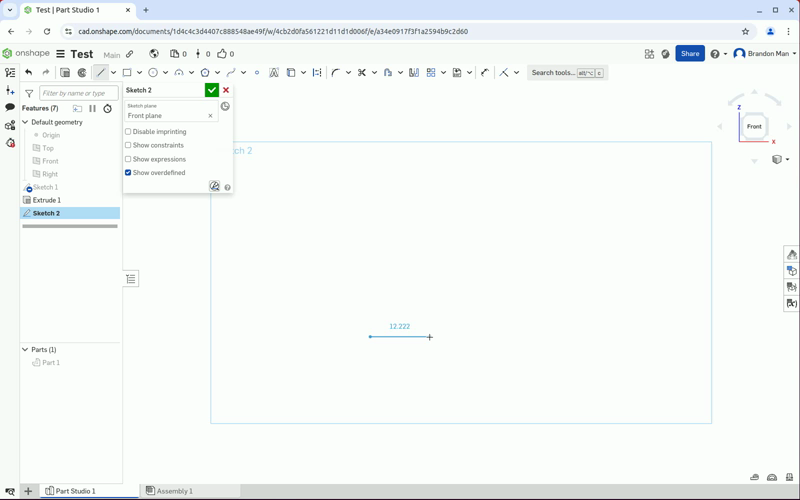
key_up(shift)
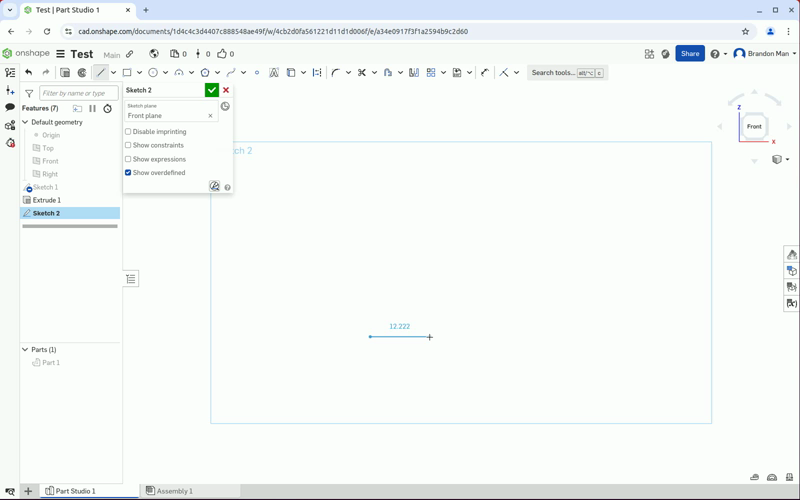
key_down(shift)
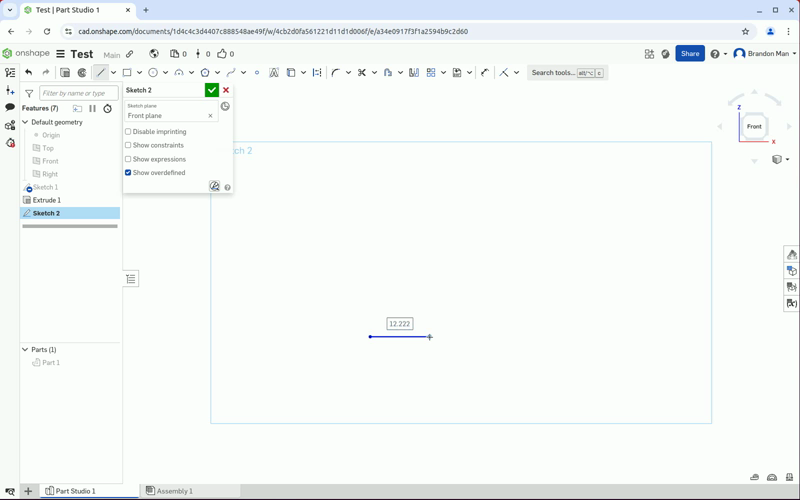
mouse_move(429, 228)
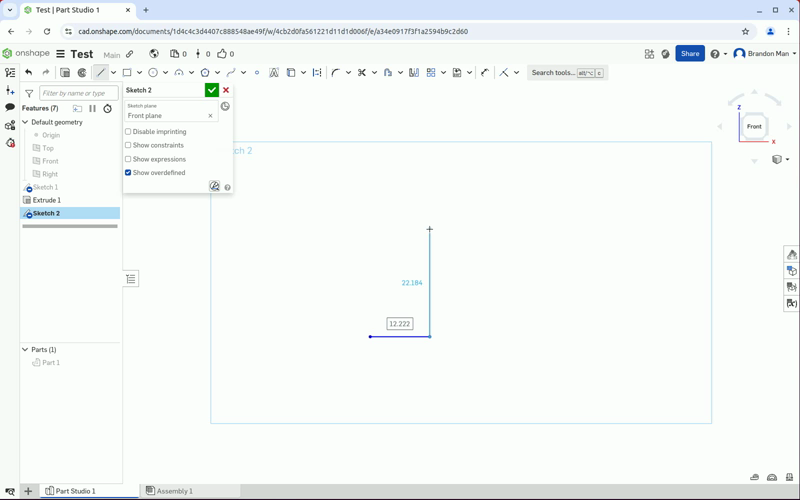
click(429, 228)
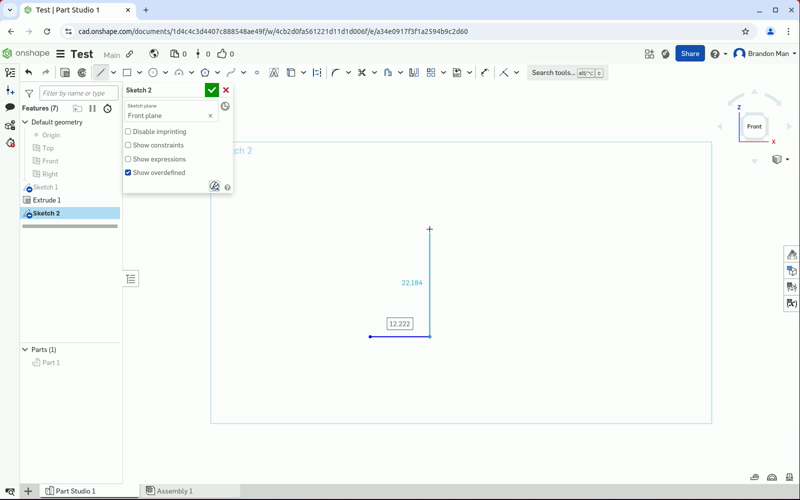
key_up(shift)
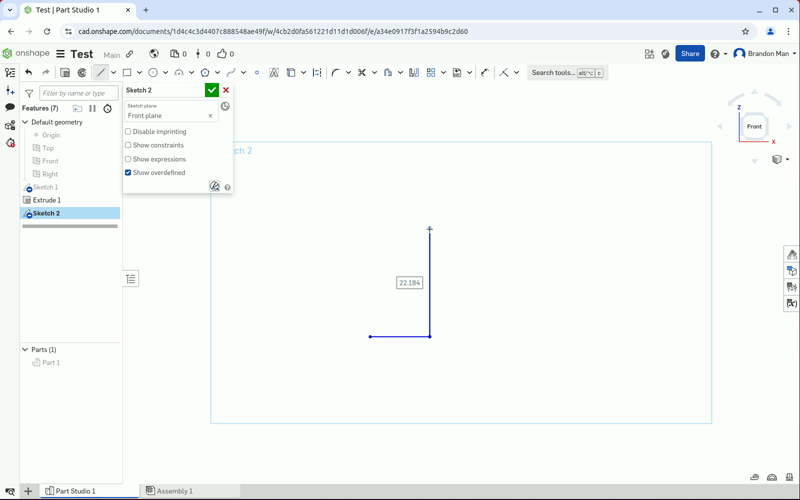
key_down(shift)
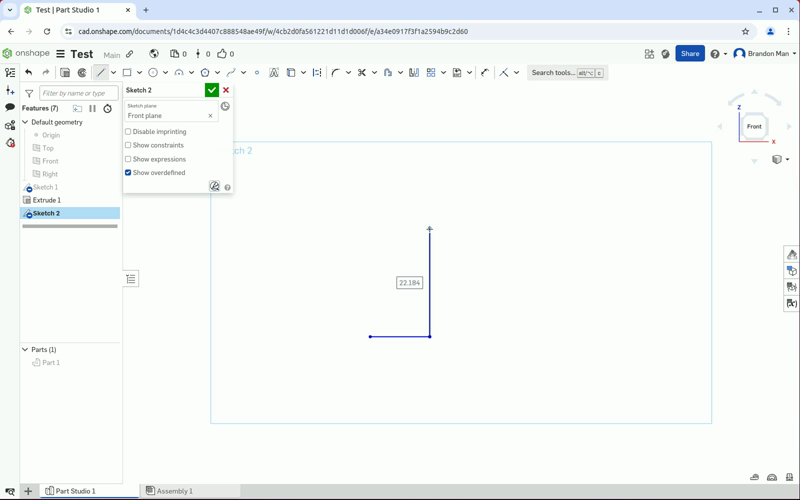
mouse_move(459, 228)
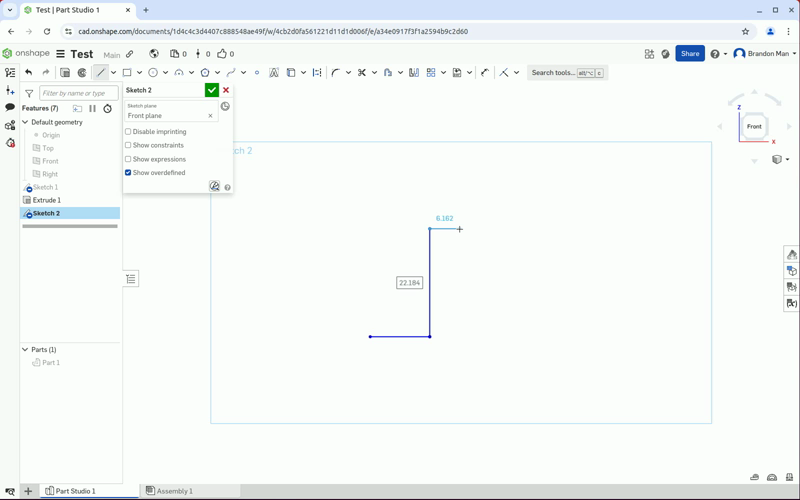
mouse_move(370, 228)
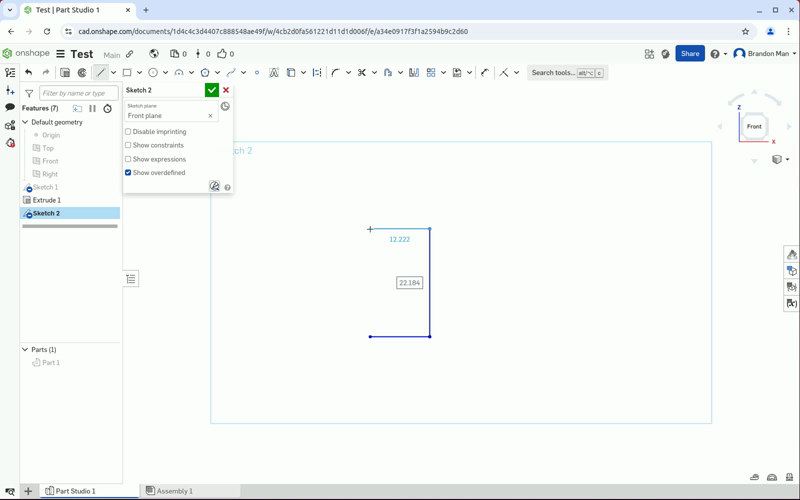
click(370, 228)
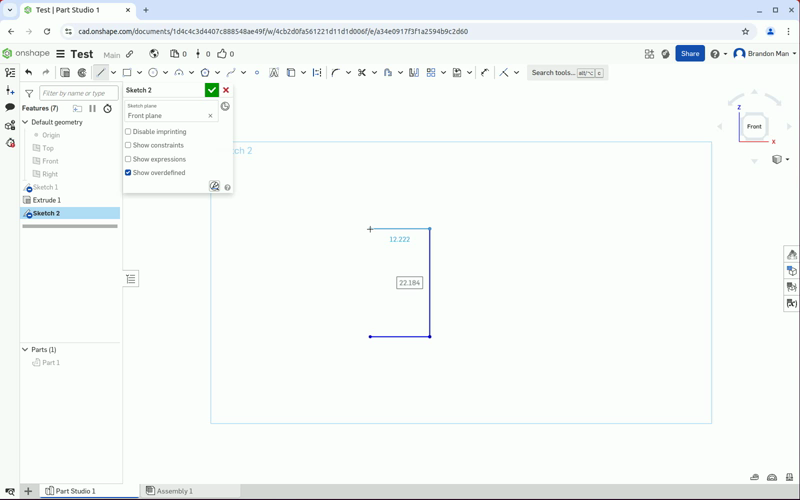
key_up(shift)
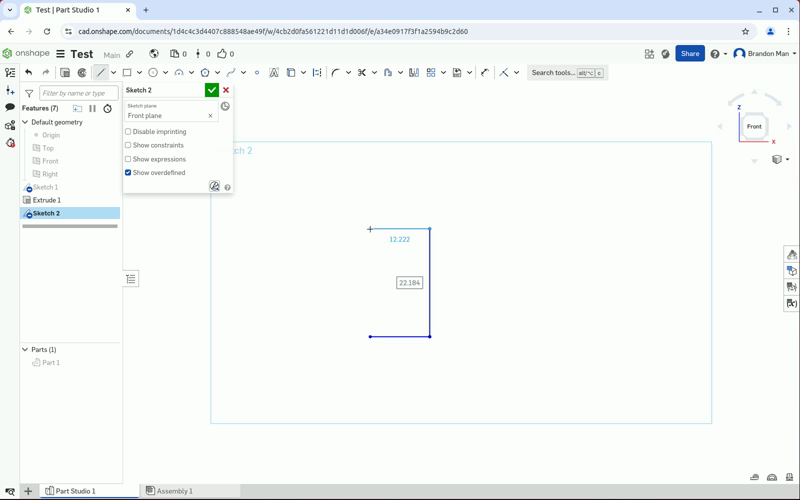
key_down(shift)
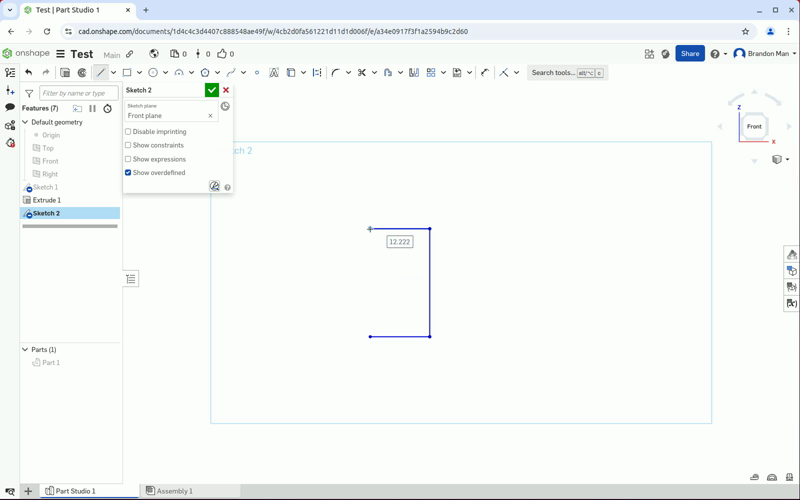
mouse_move(370, 336)
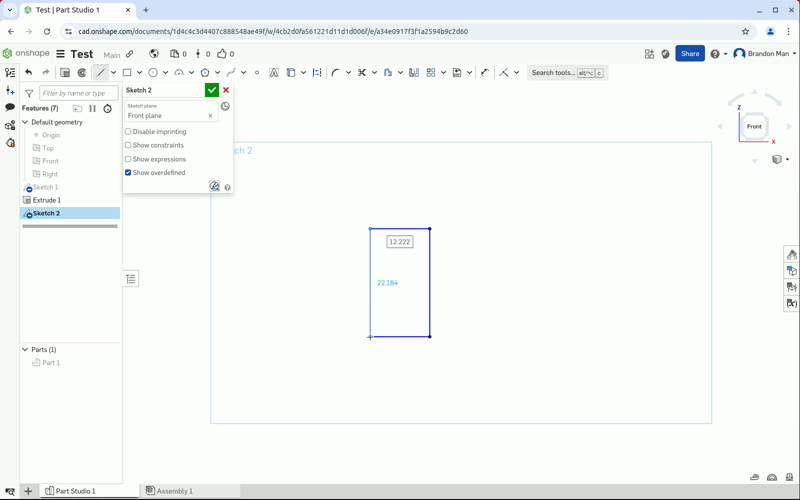
key_up(shift)
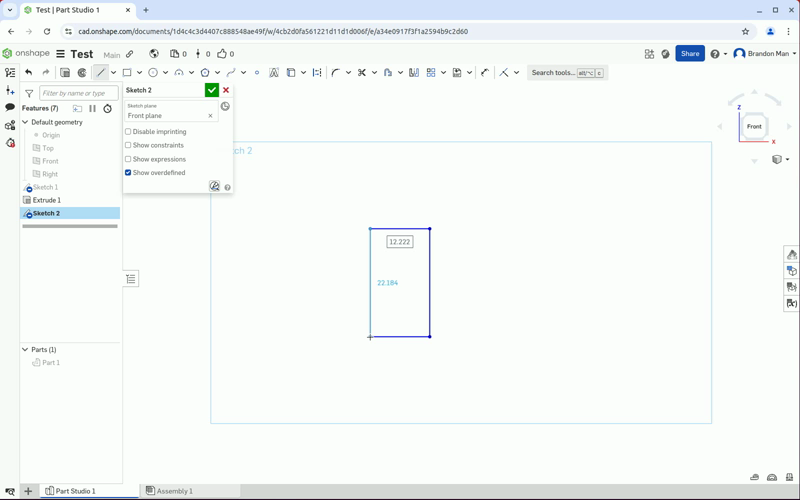
click(370, 336)
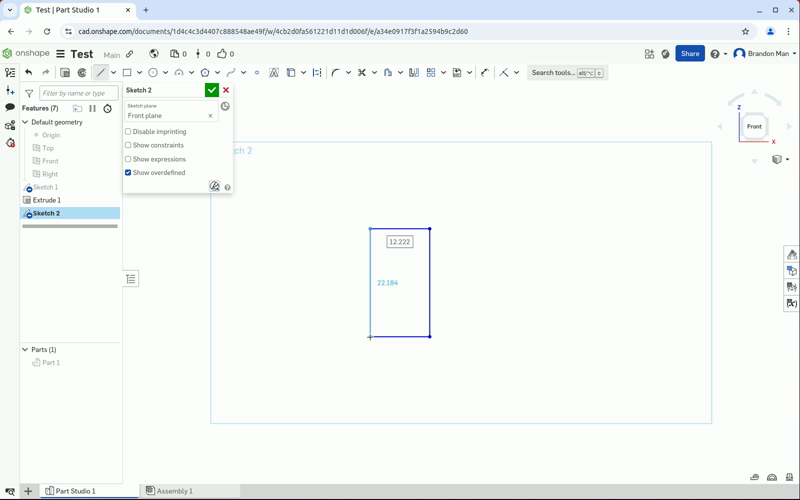
key(esc)
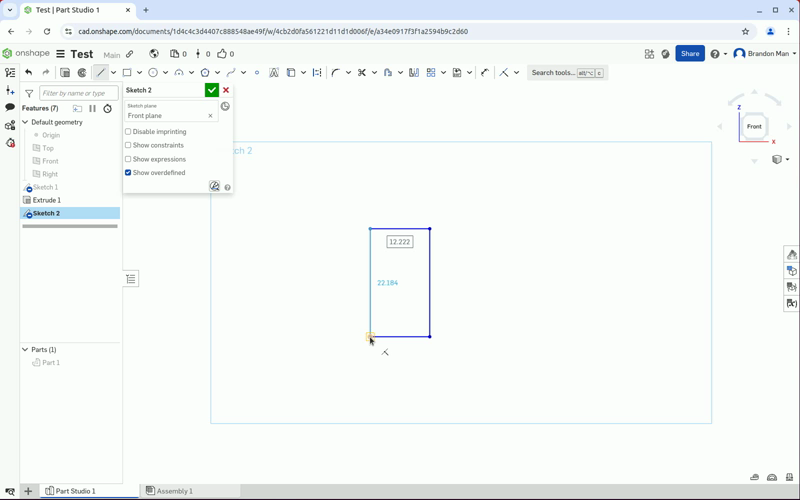
mouse_move(395, 331)
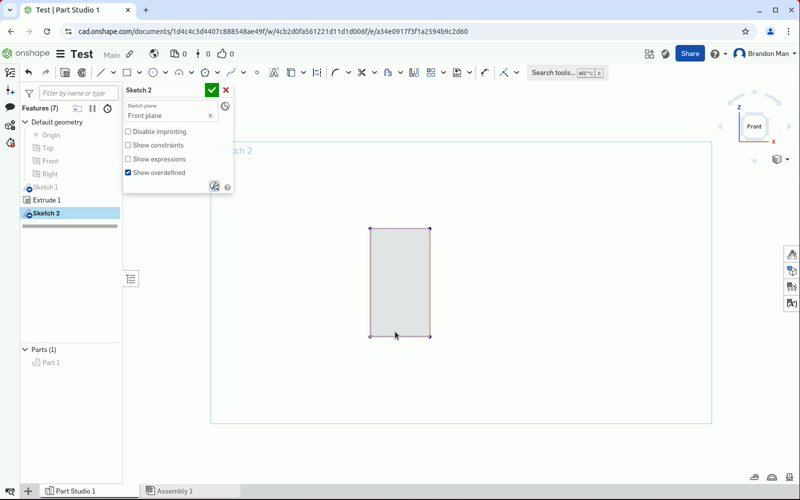
click(395, 331)
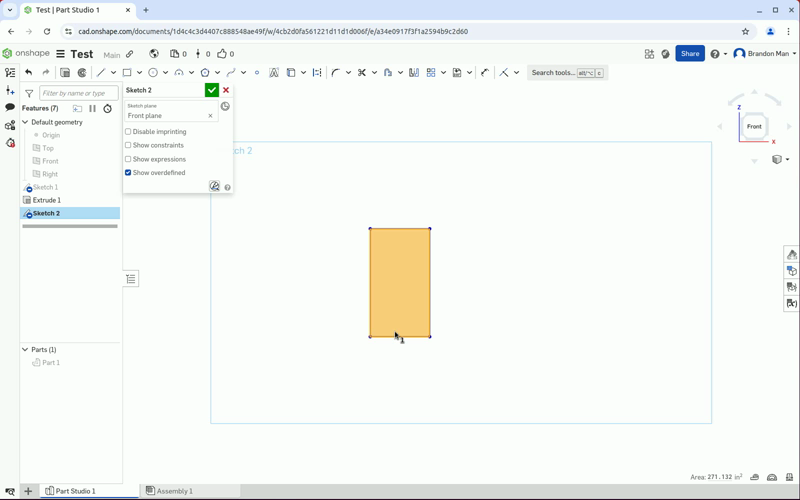
mouse_move(73, 352)
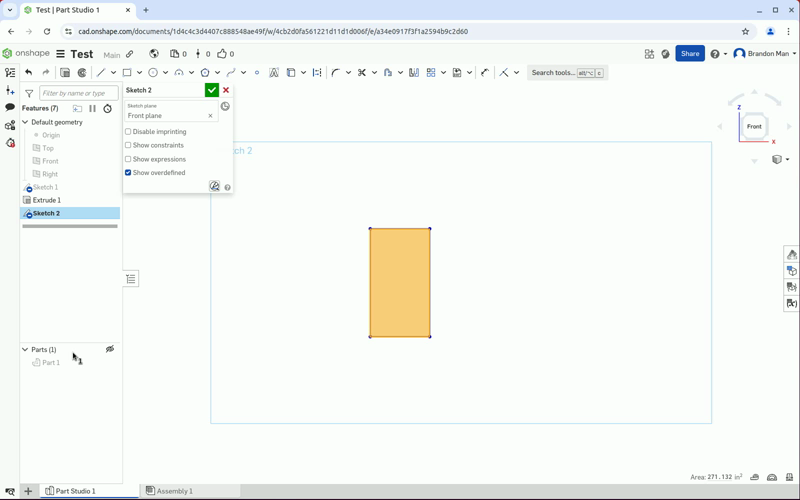
key(shift+y)
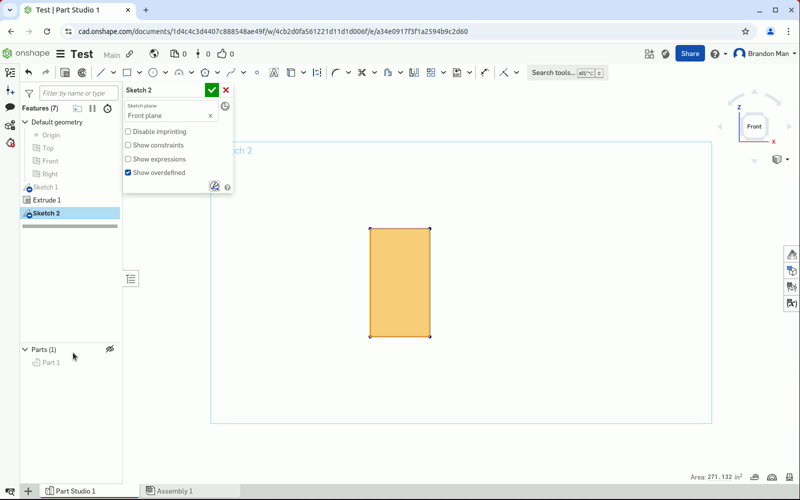
key(shift+e)
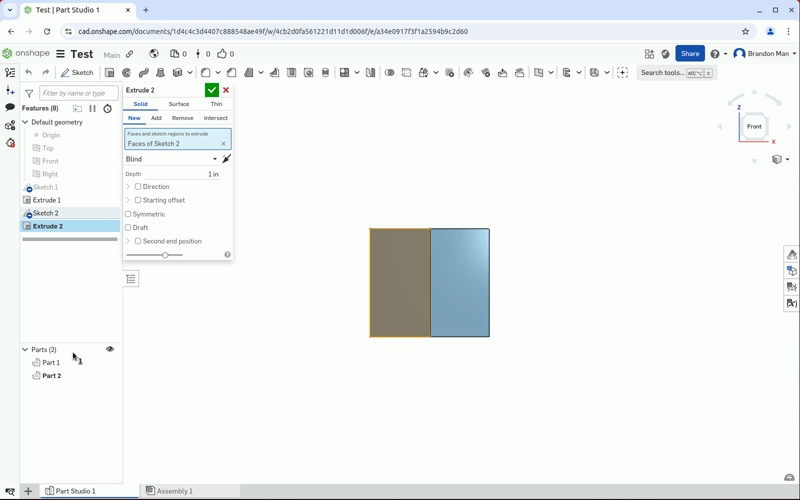
mouse_move(143, 106)
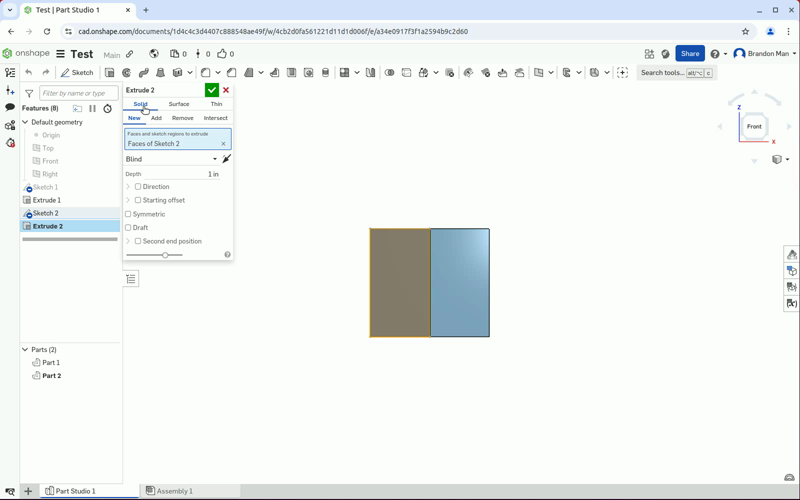
click(143, 106)
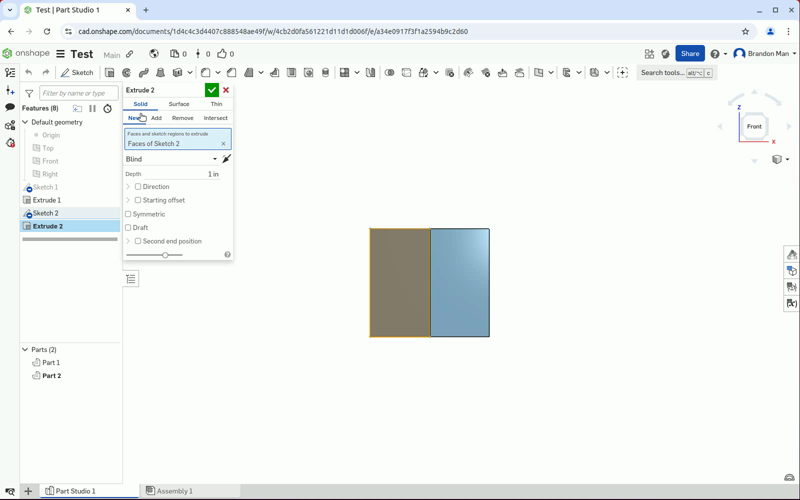
mouse_move(137, 120)
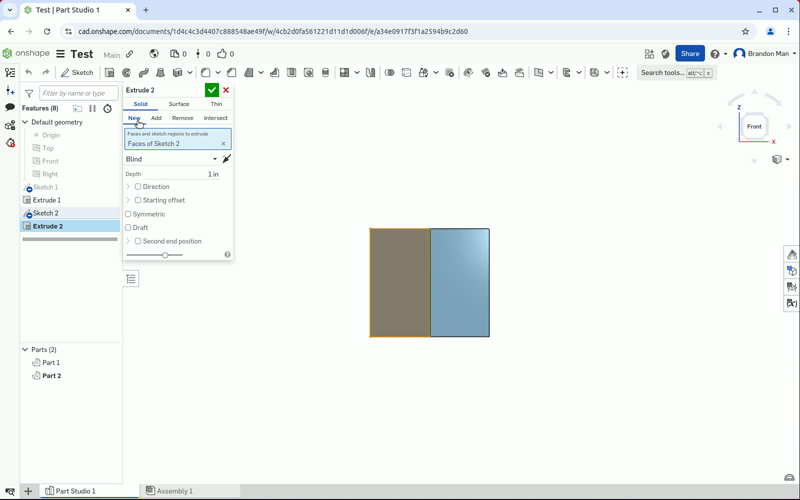
click(137, 120)
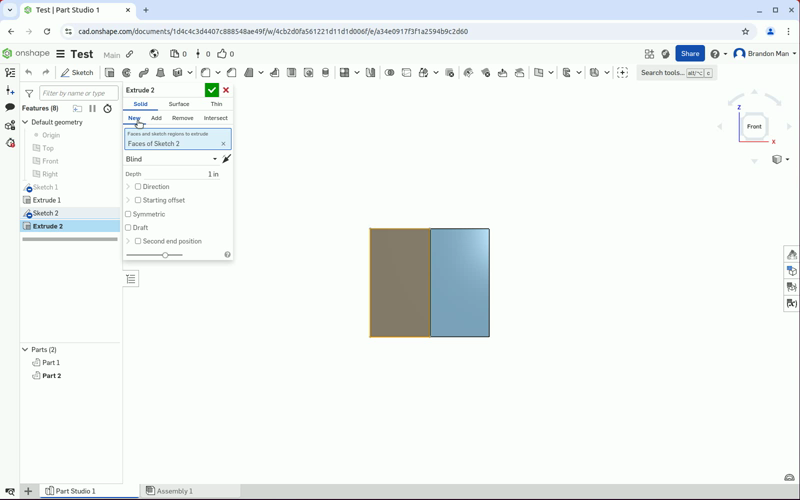
key(tab, 4)
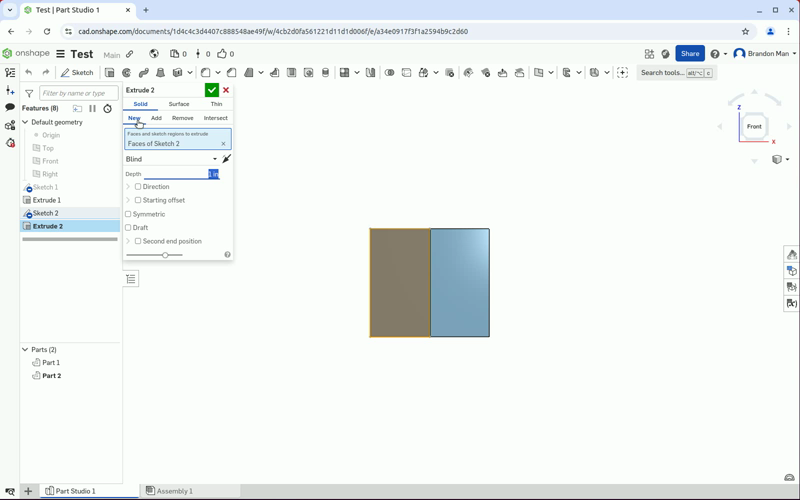
text(0.481)
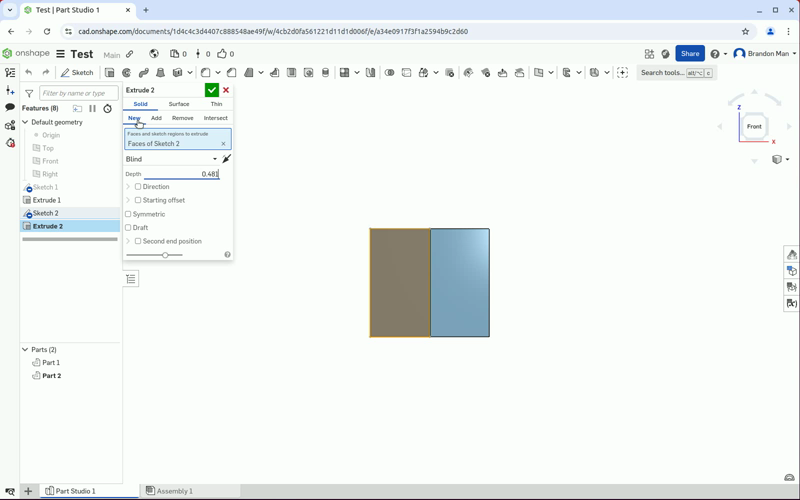
key(enter)
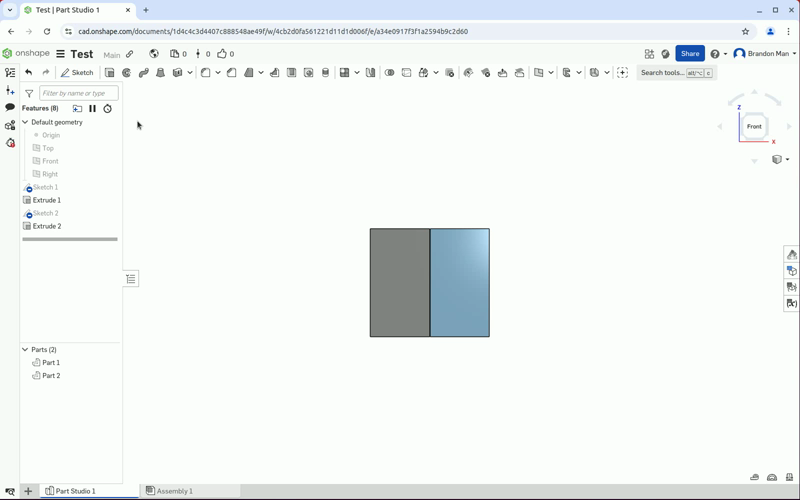
key(shift+h)
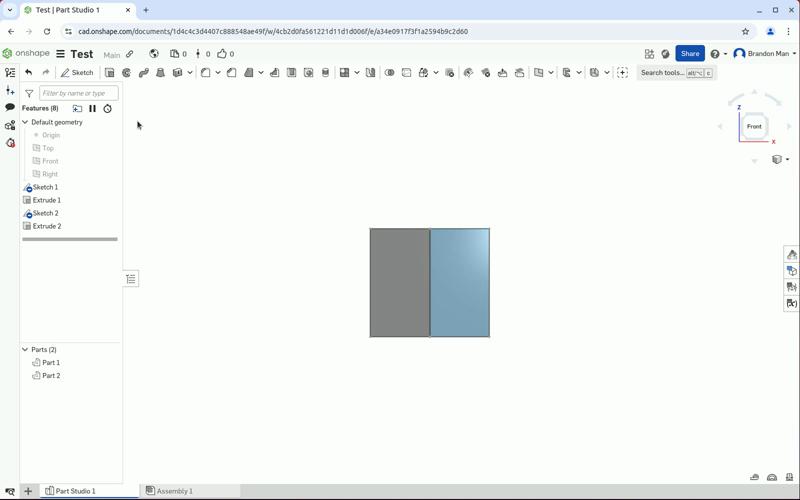
key(shift+h)
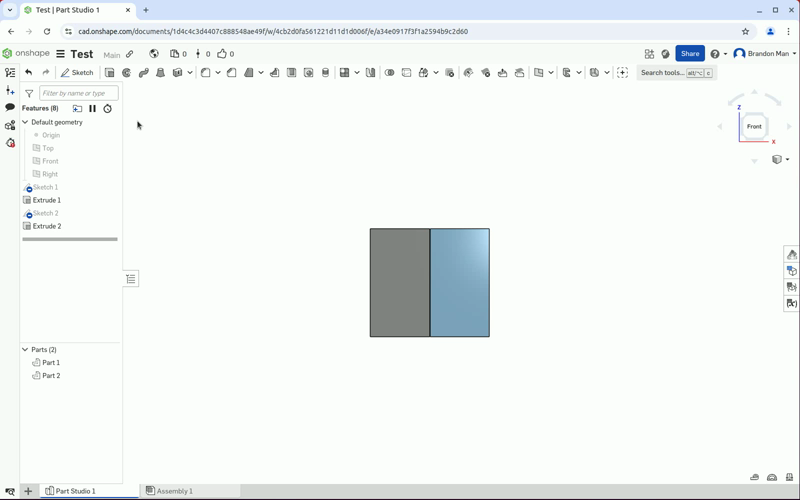
mouse_move(73, 189)
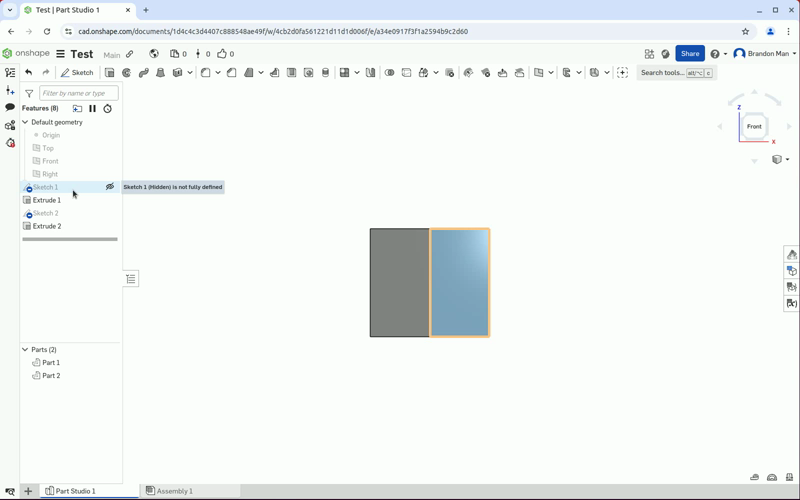
click(73, 189)
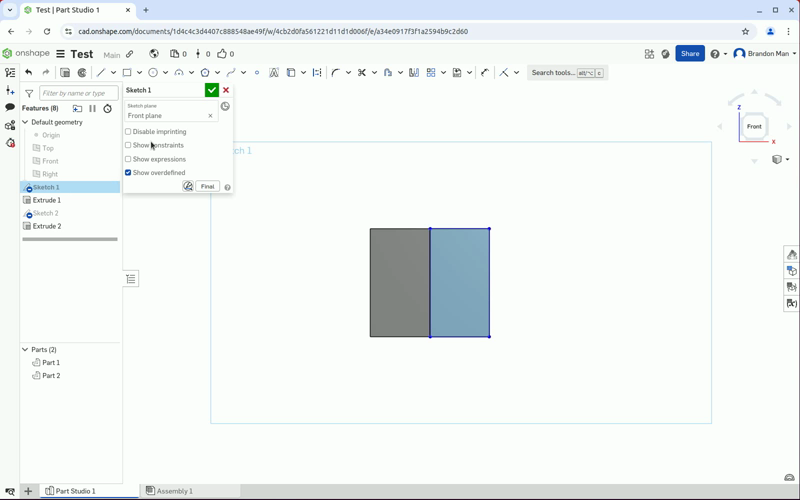
mouse_move(229, 92)
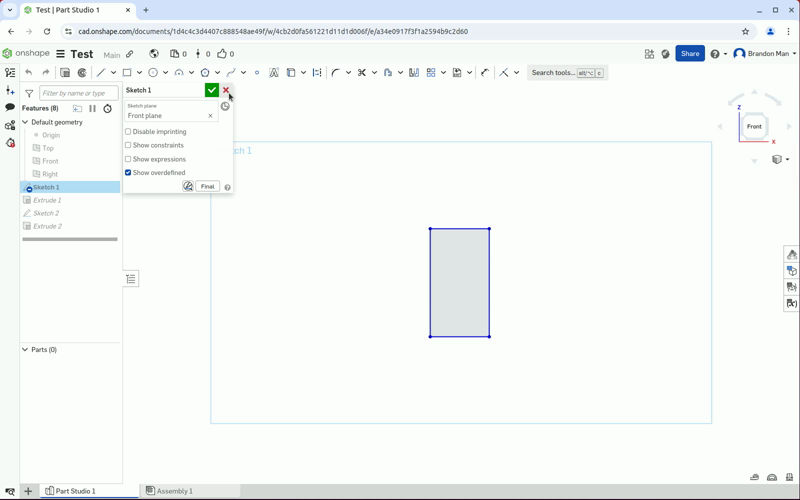
click(229, 92)
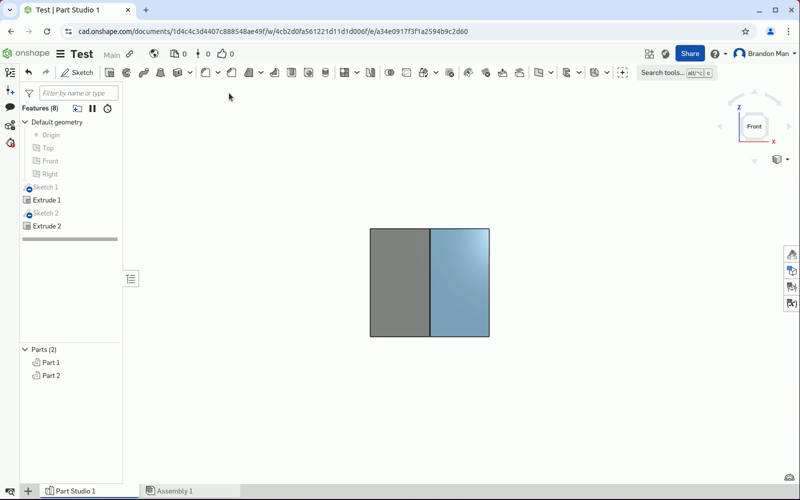
mouse_move(73, 352)
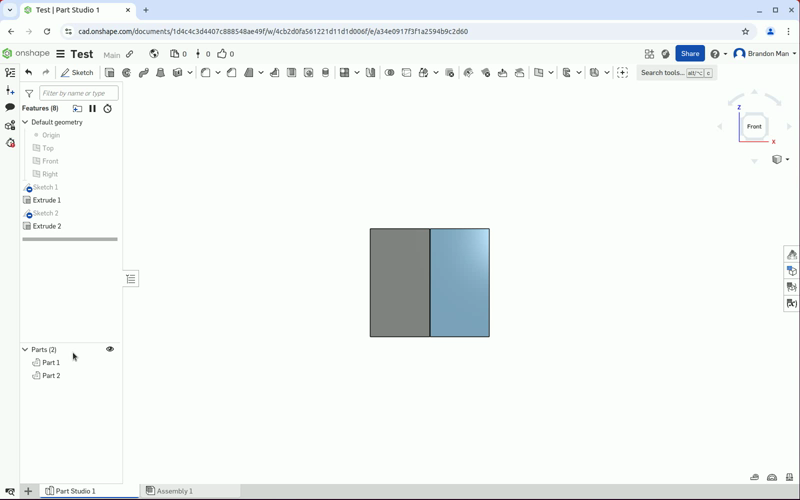
key(y)
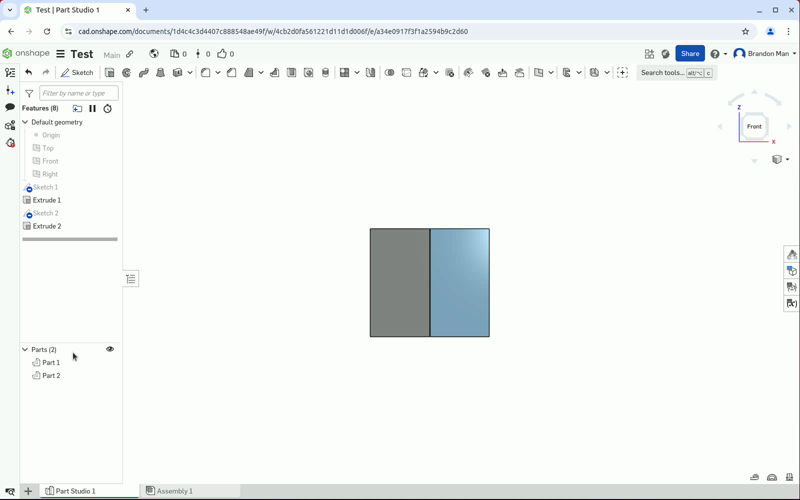
key(shift+p)
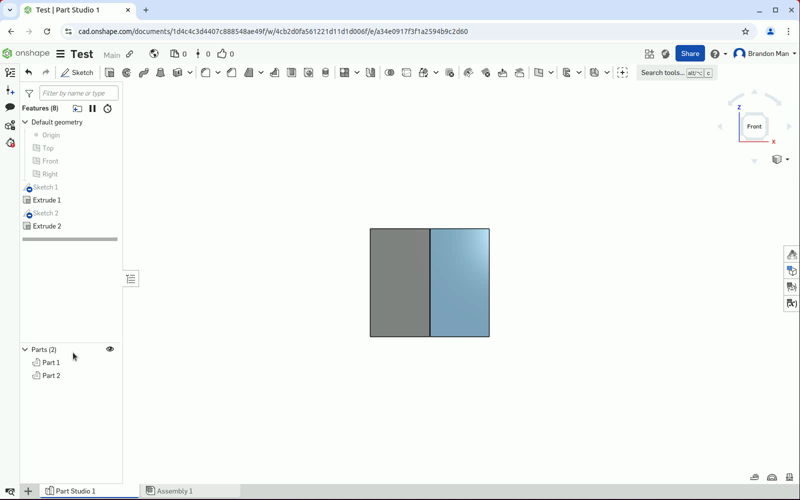
key(space)
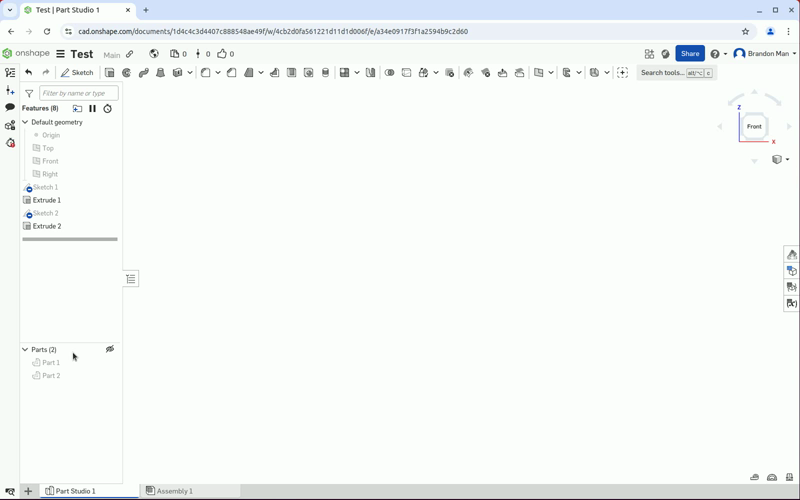
key_down(shift)
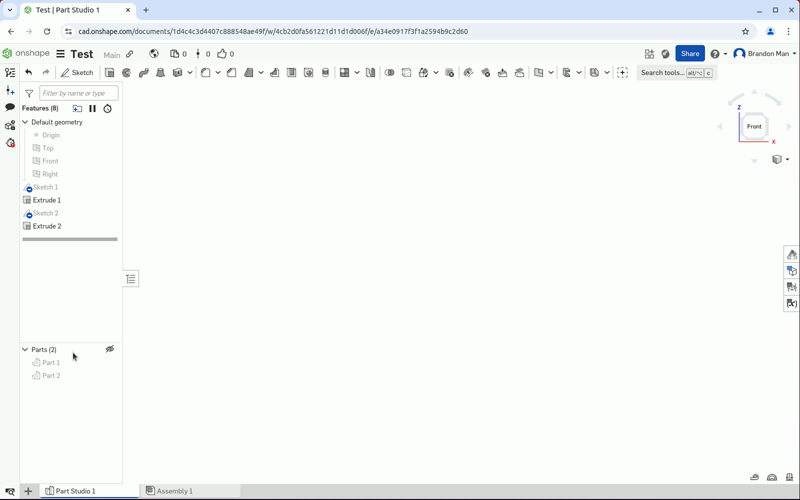
key(left)
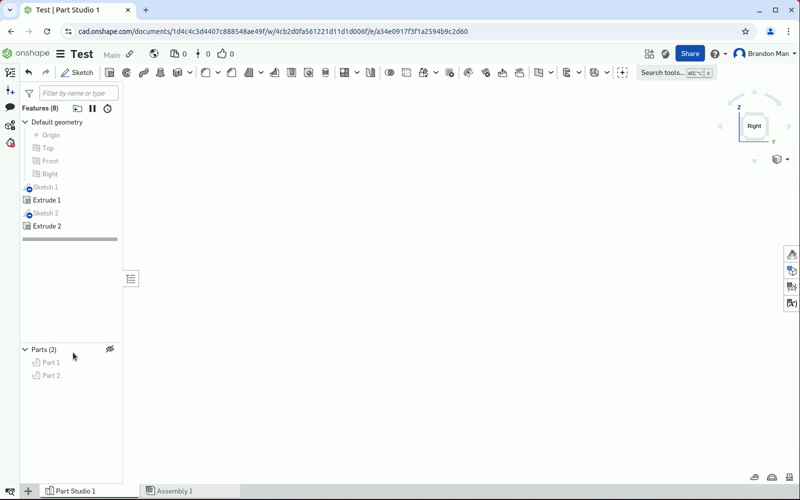
key_up(shift)
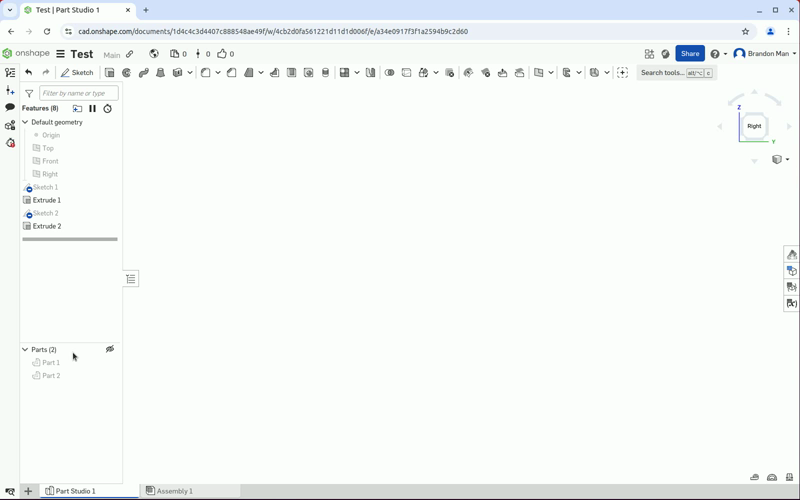
mouse_move(73, 352)
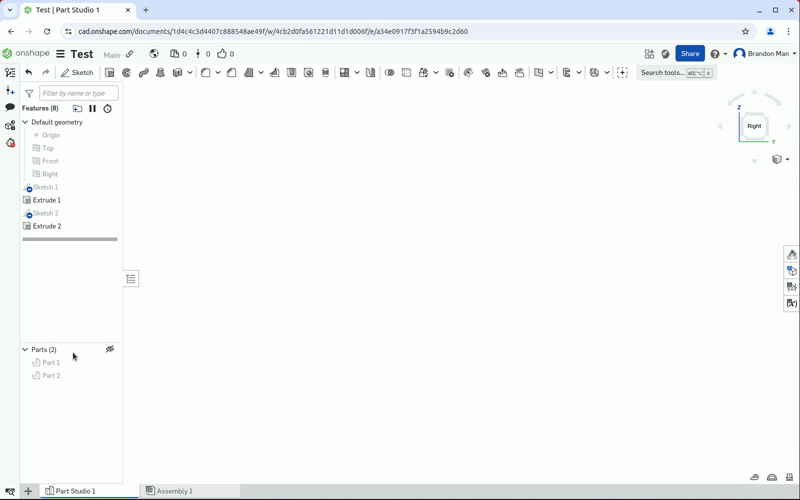
key(shift+y)
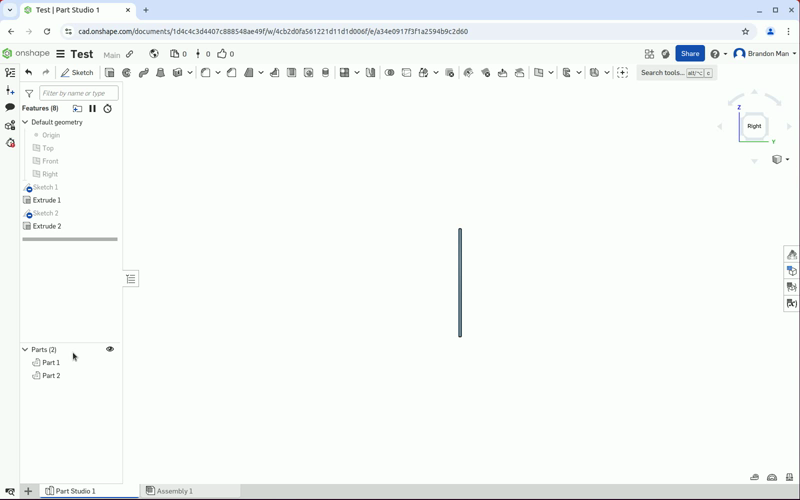
mouse_move(541, 75)
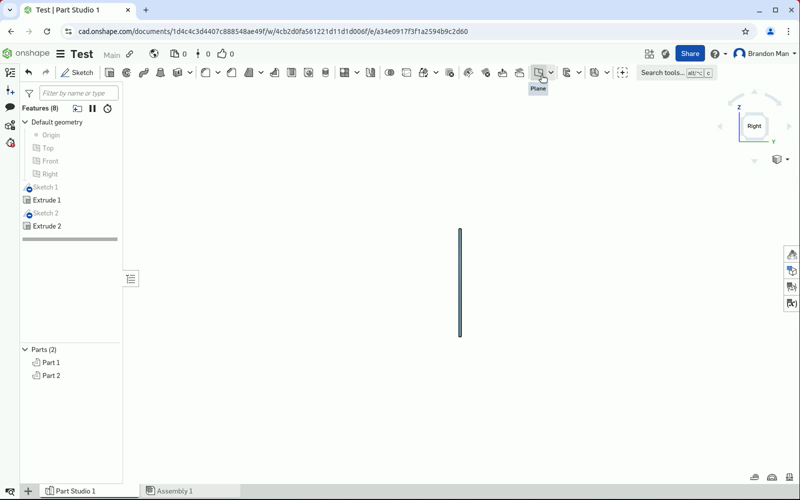
click(541, 75)
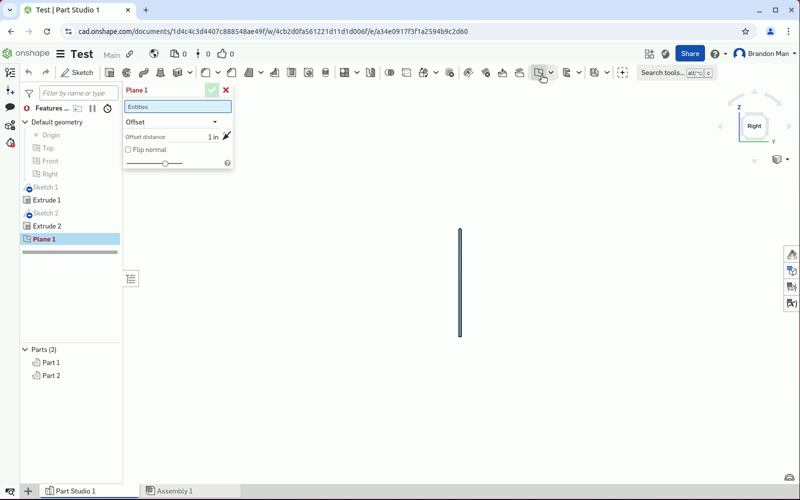
mouse_move(73, 176)
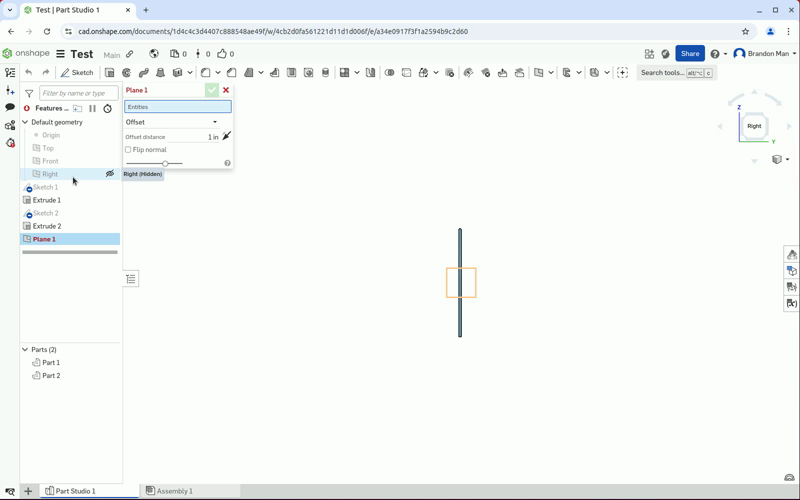
click(73, 176)
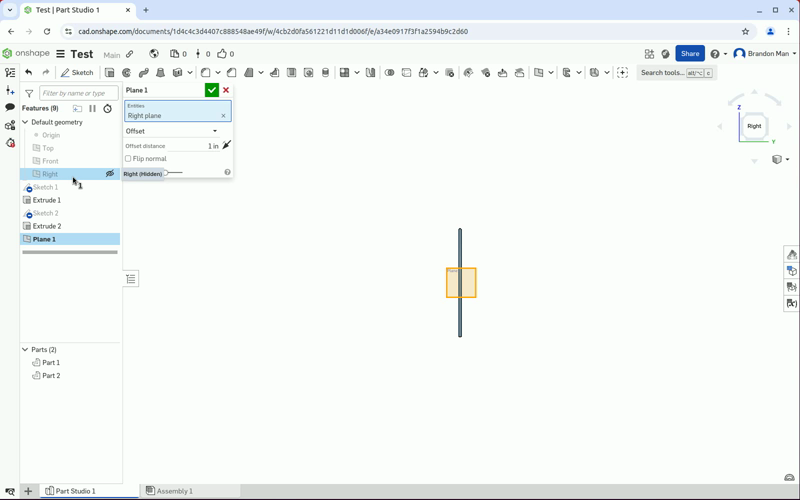
key(tab, 2)
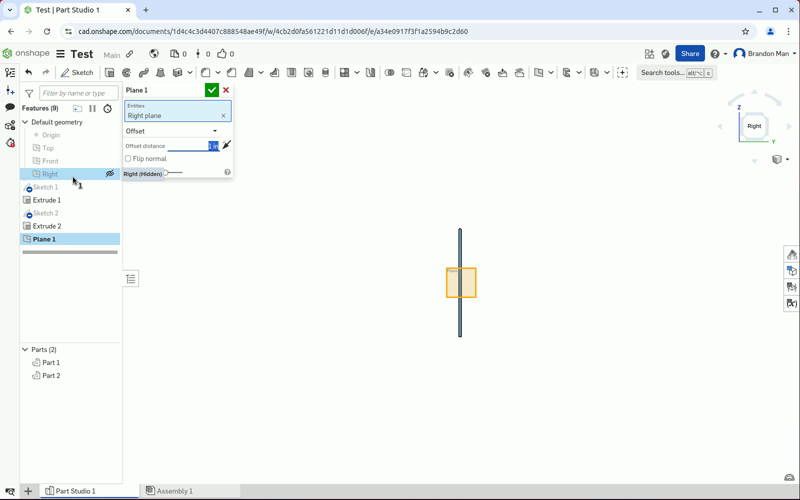
text(6.255)
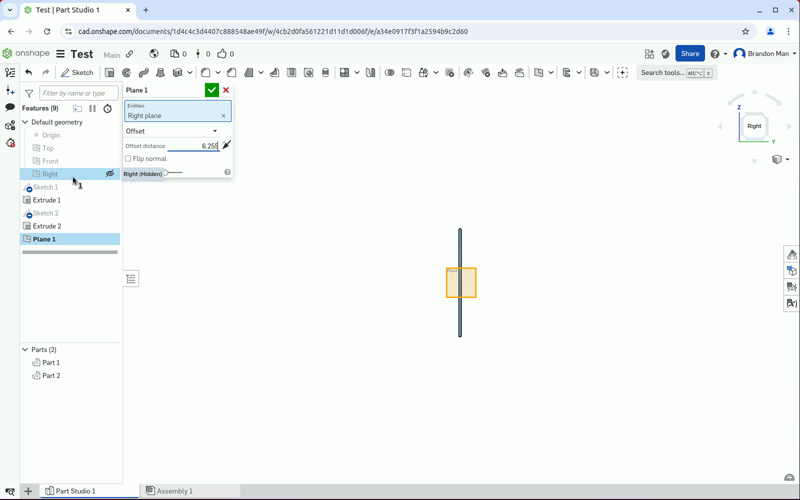
key(enter, 2)
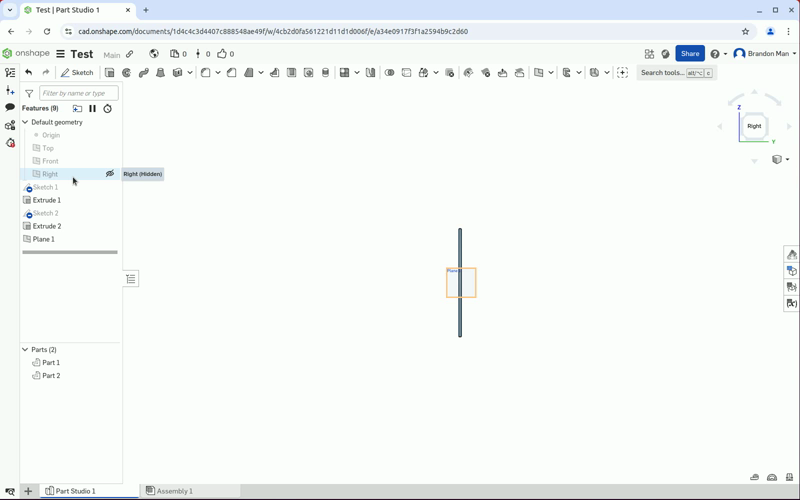
key(shift+s)
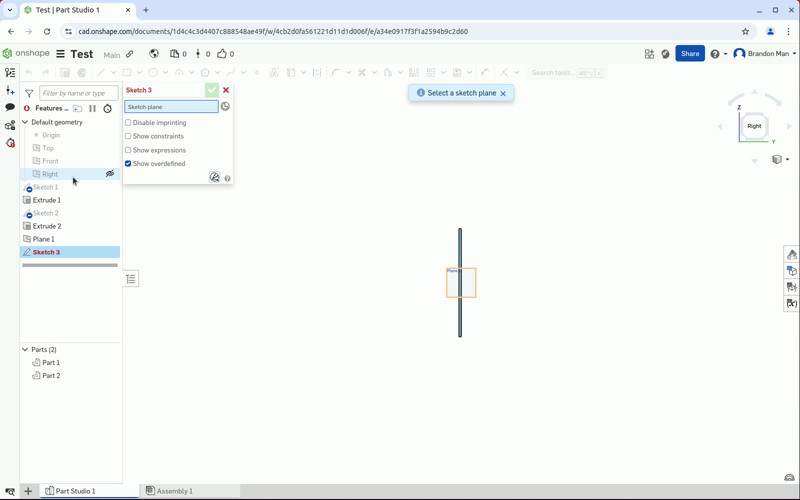
mouse_move(73, 241)
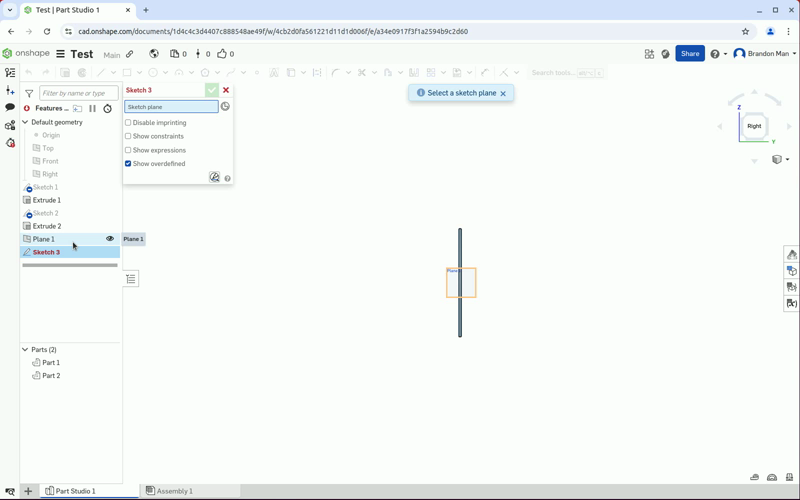
click(73, 241)
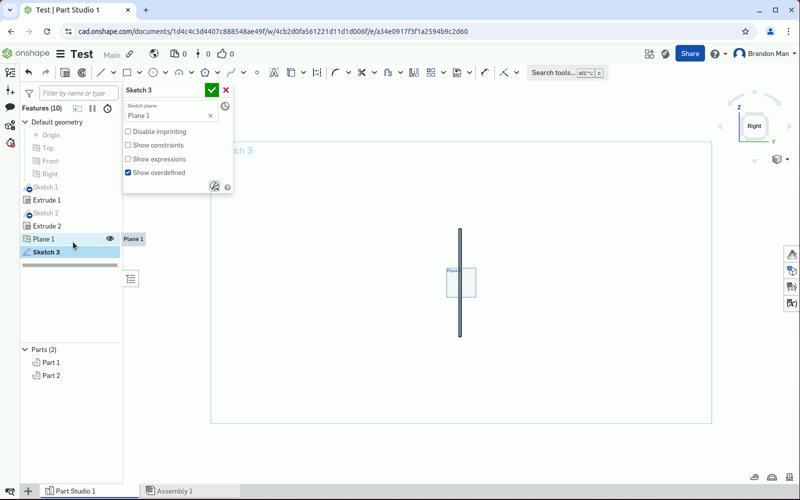
mouse_move(73, 352)
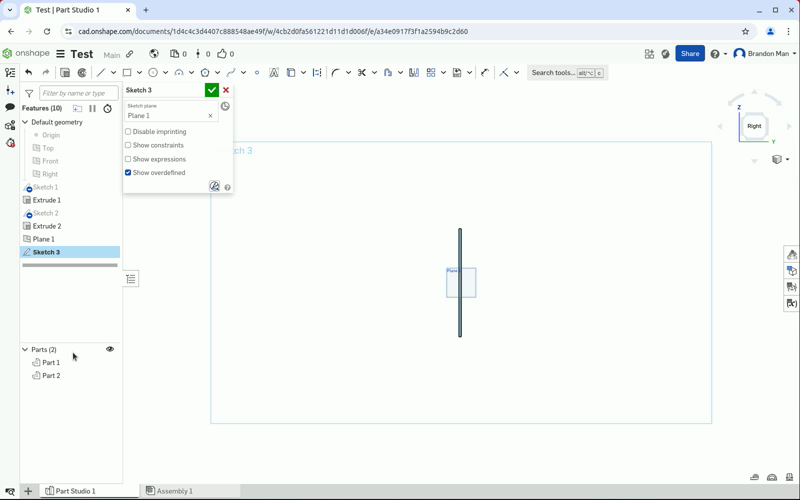
key(y)
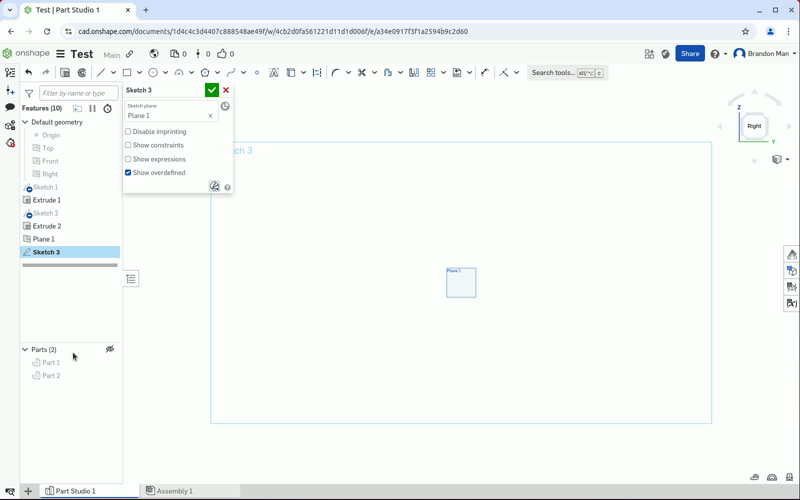
key(l)
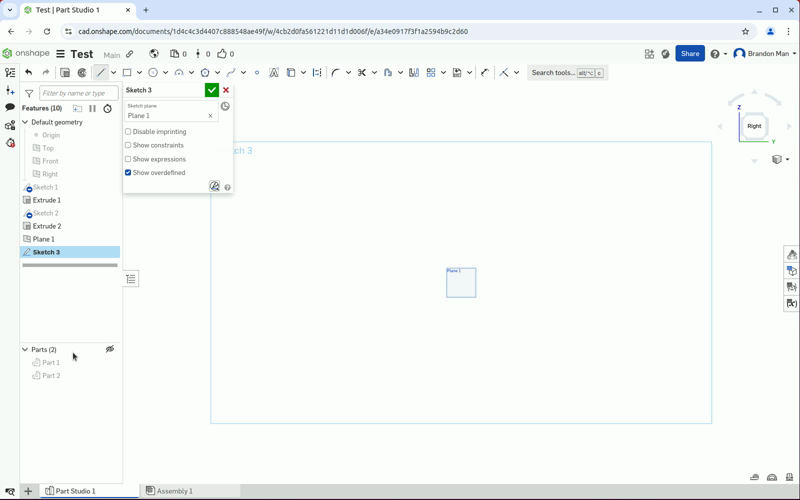
key_down(shift)
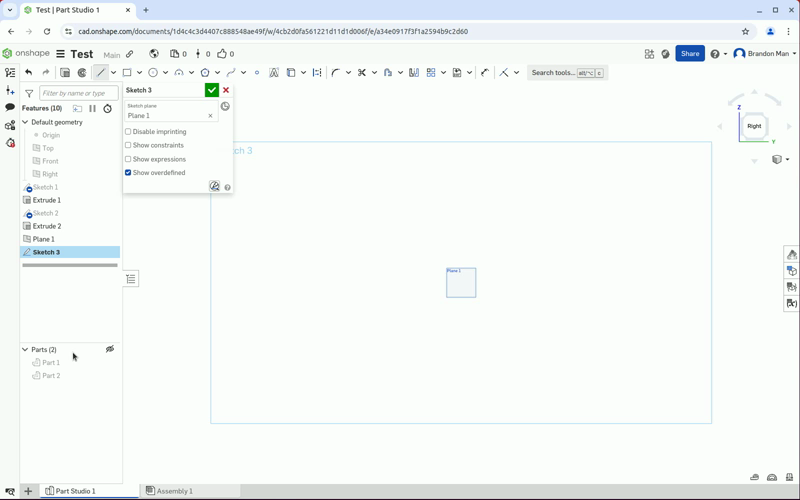
mouse_move(458, 322)
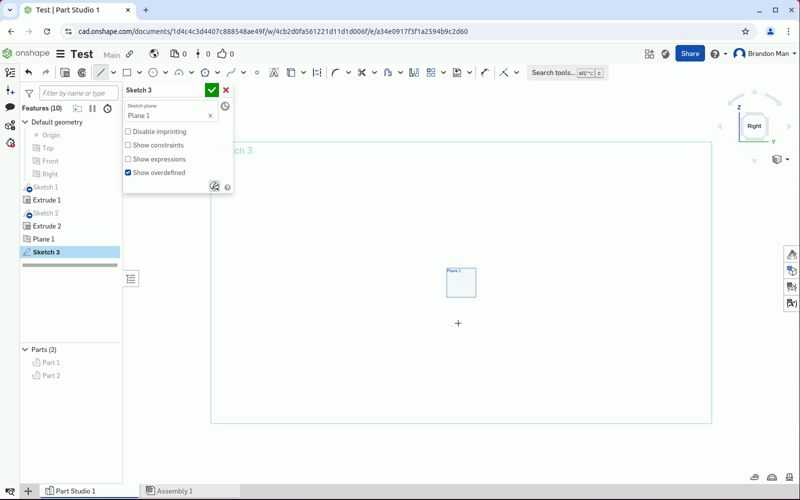
click(458, 322)
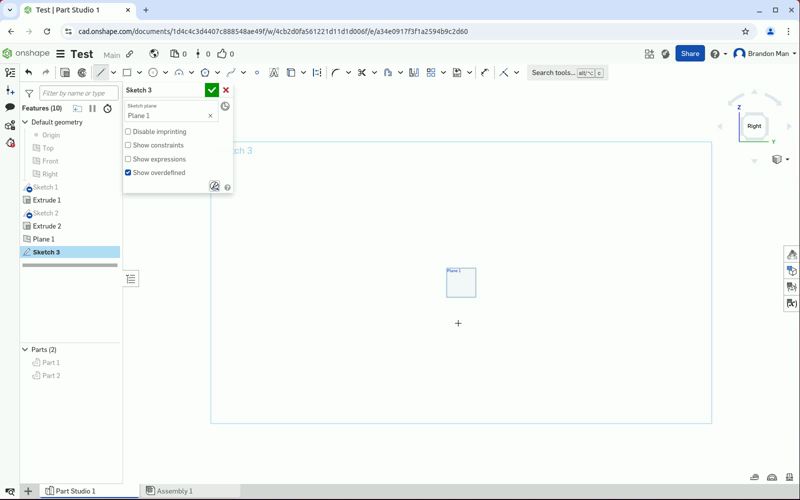
key_up(shift)
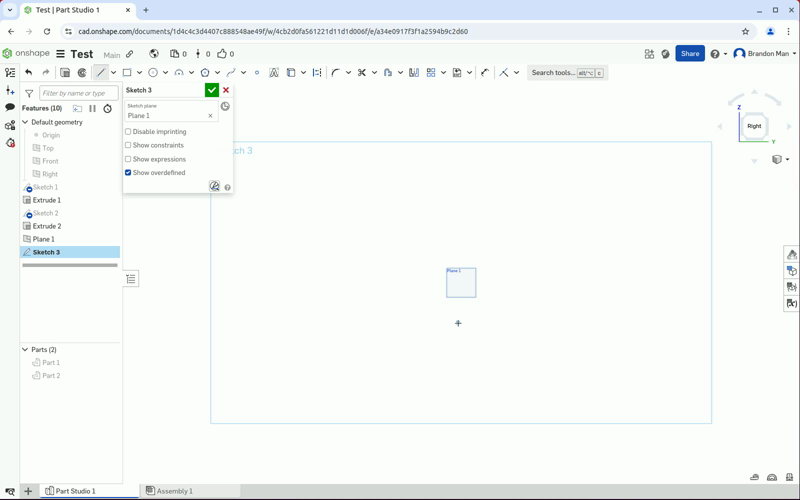
key_down(shift)
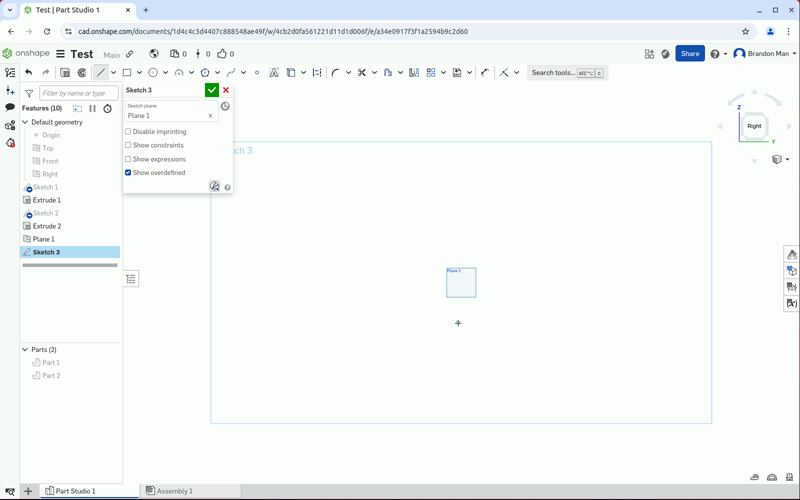
mouse_move(488, 322)
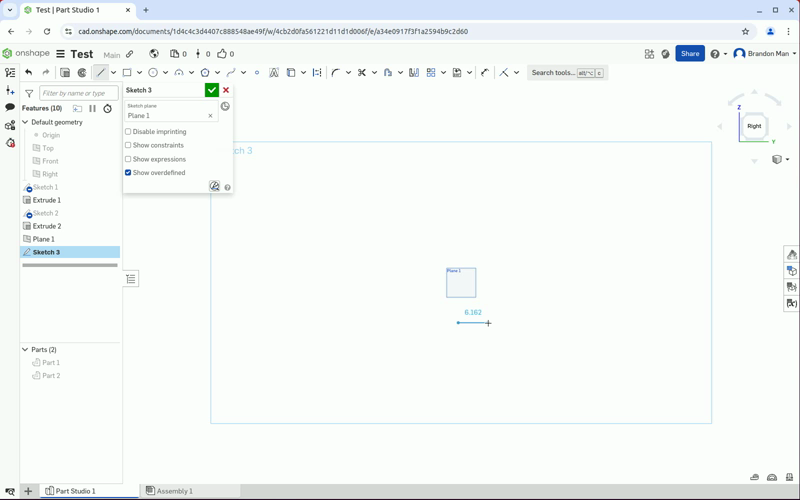
mouse_move(460, 322)
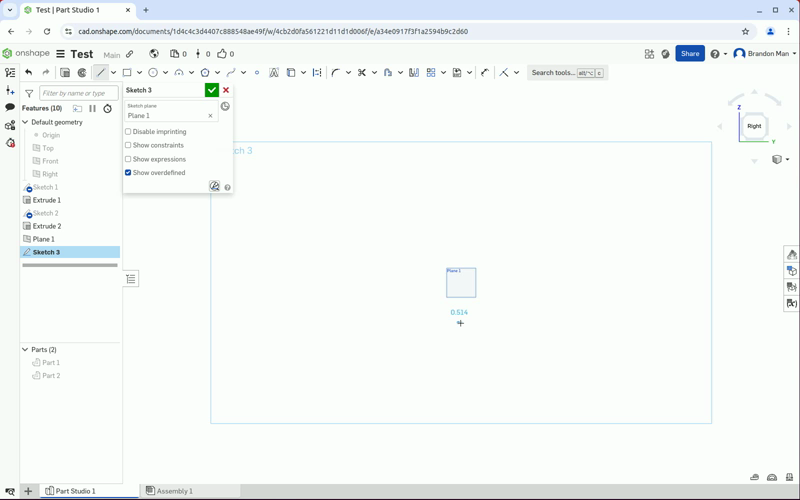
scroll(6)
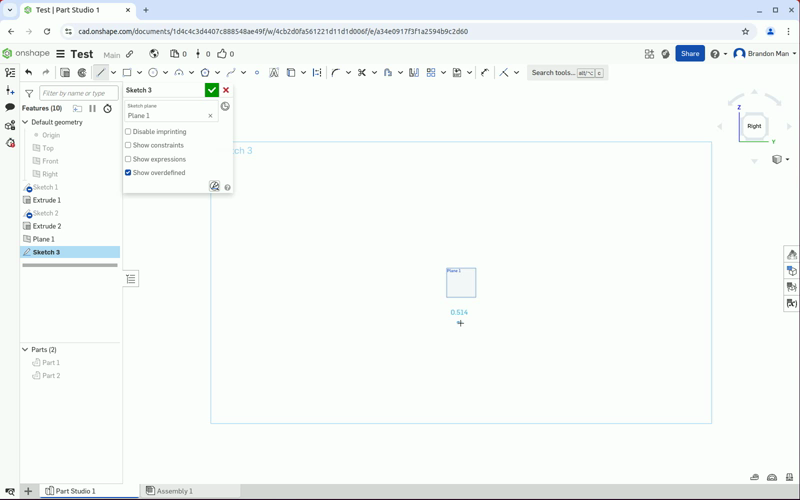
scroll(6)
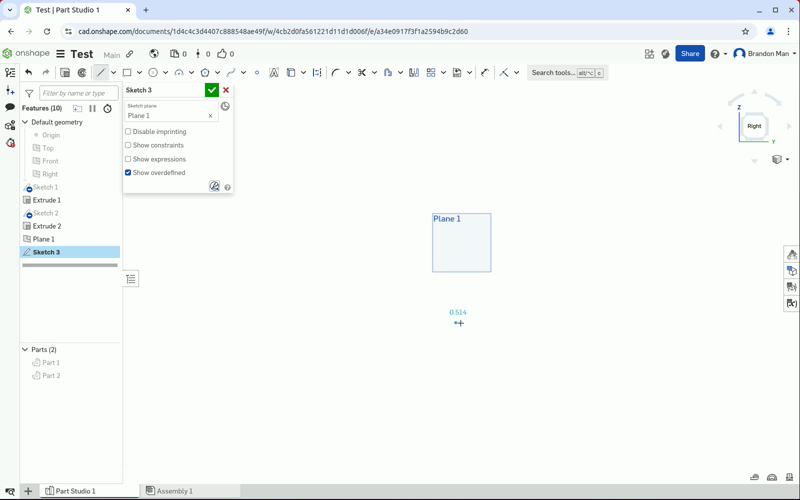
scroll(6)
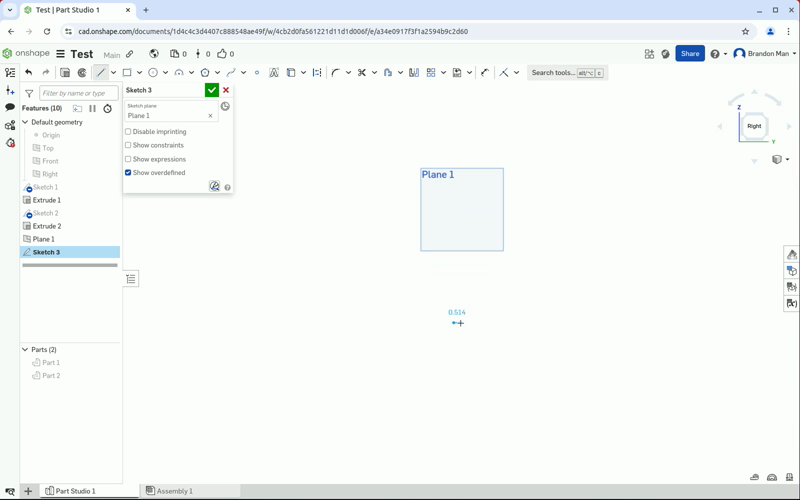
scroll(6)
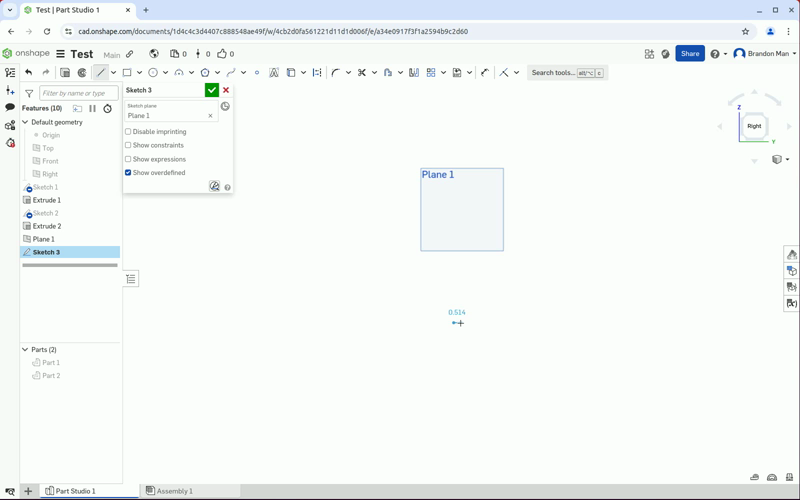
scroll(6)
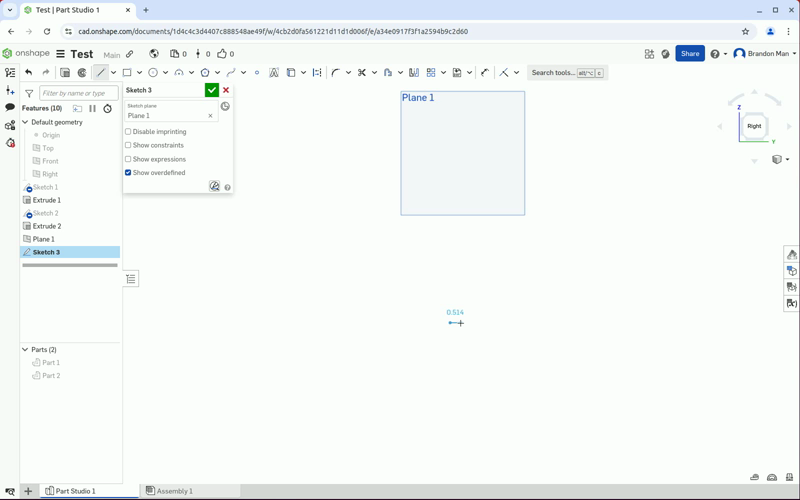
scroll(6)
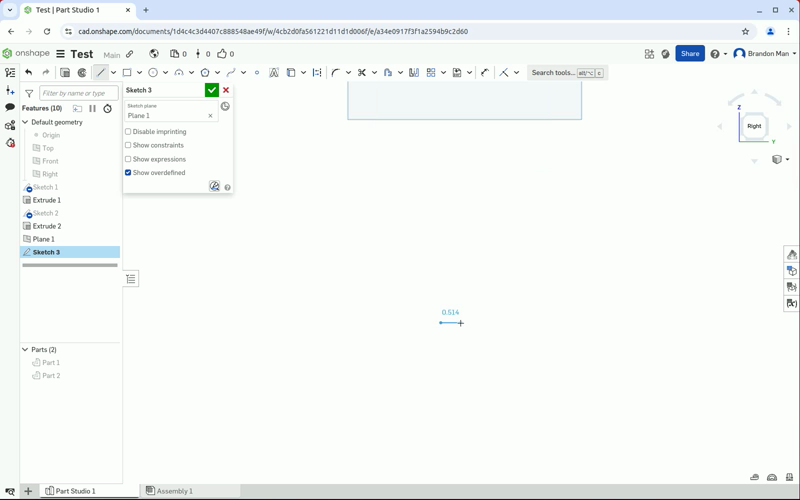
scroll(6)
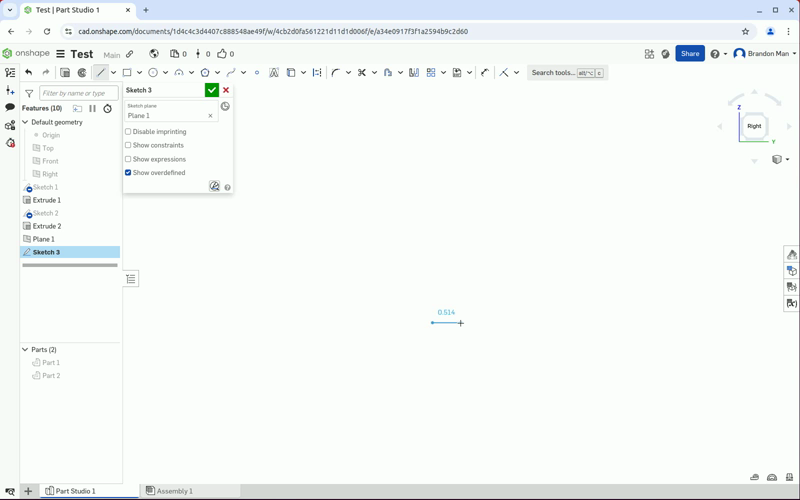
click(460, 322)
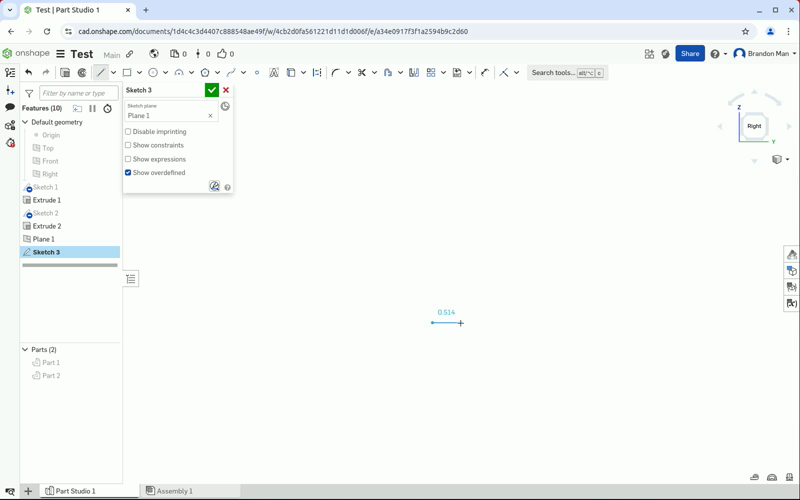
scroll(-6)
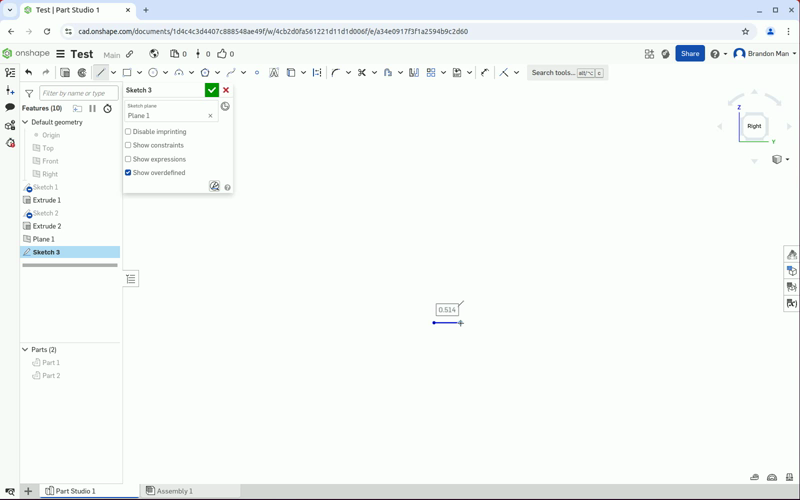
scroll(-6)
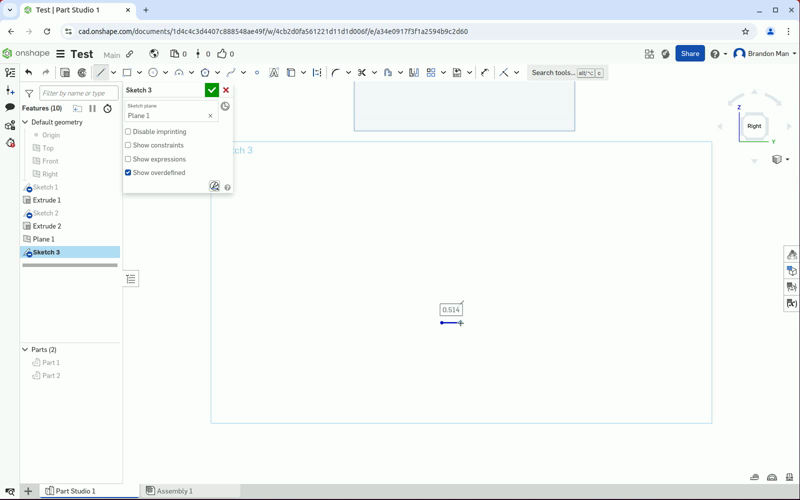
scroll(-6)
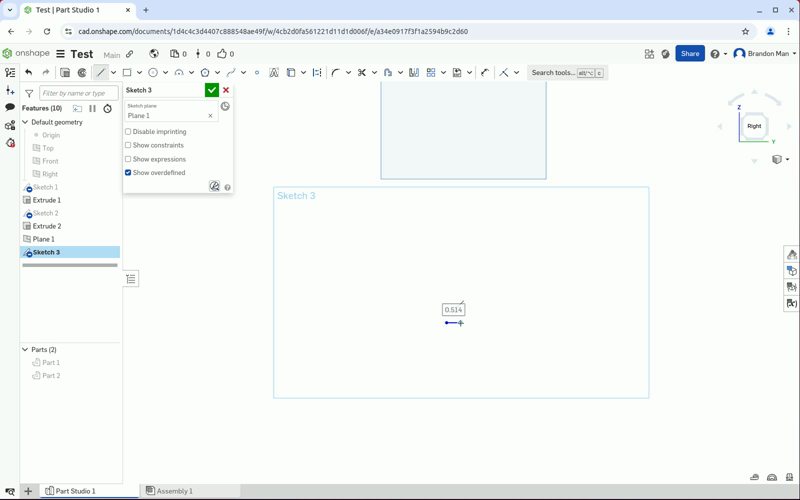
scroll(-6)
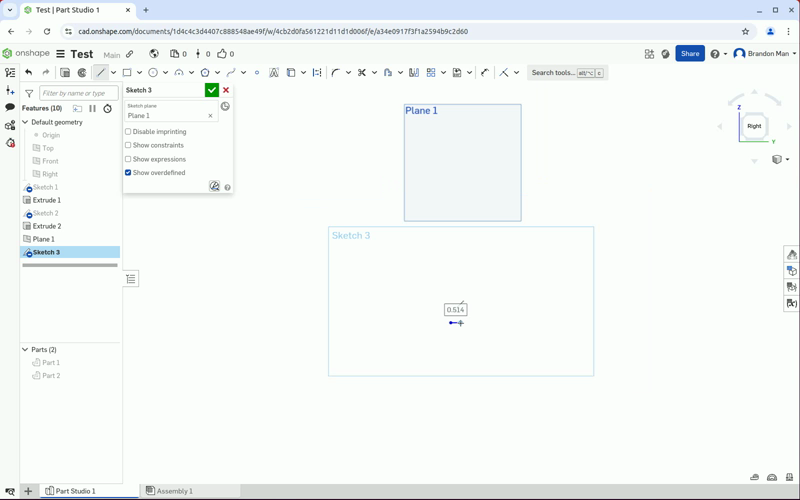
scroll(-6)
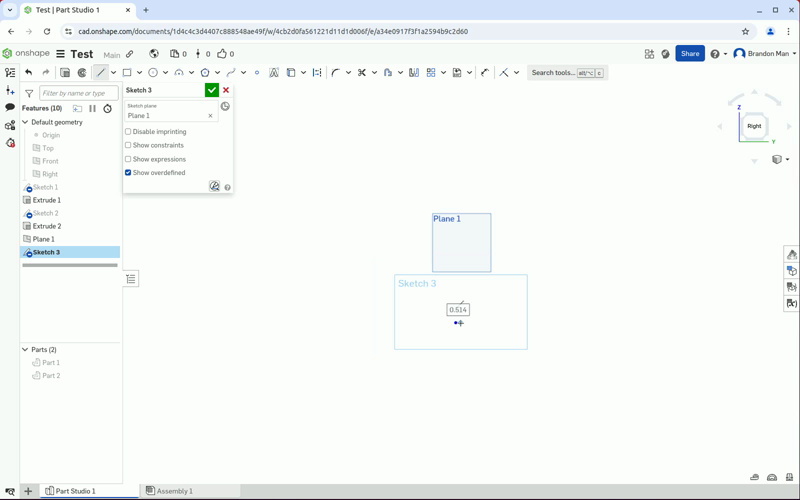
scroll(-6)
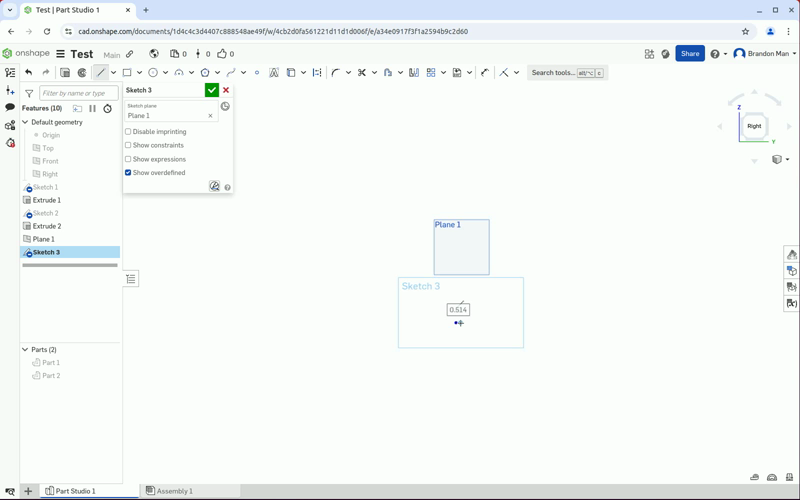
scroll(-6)
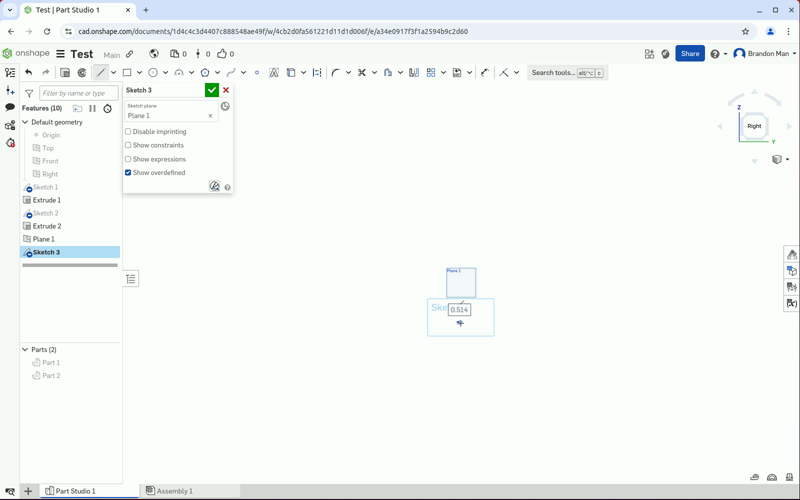
key_up(shift)
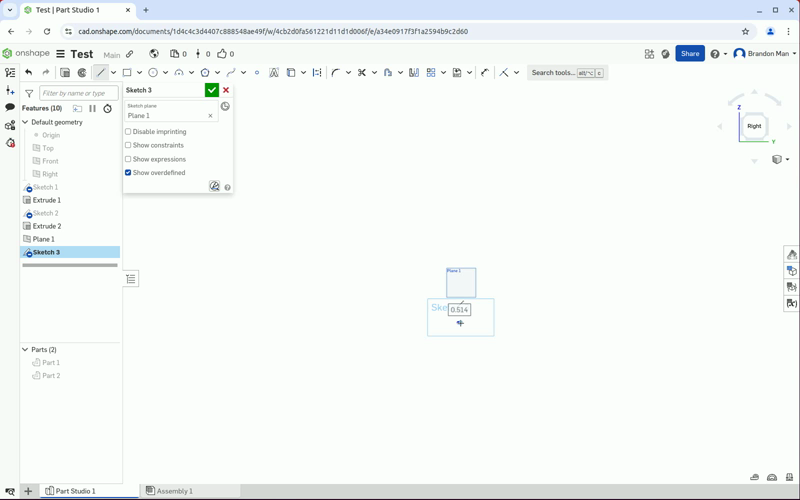
key_down(shift)
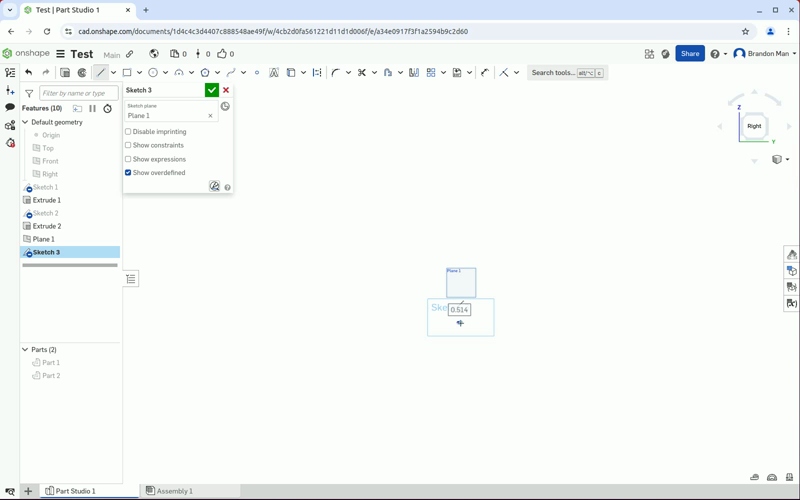
mouse_move(460, 242)
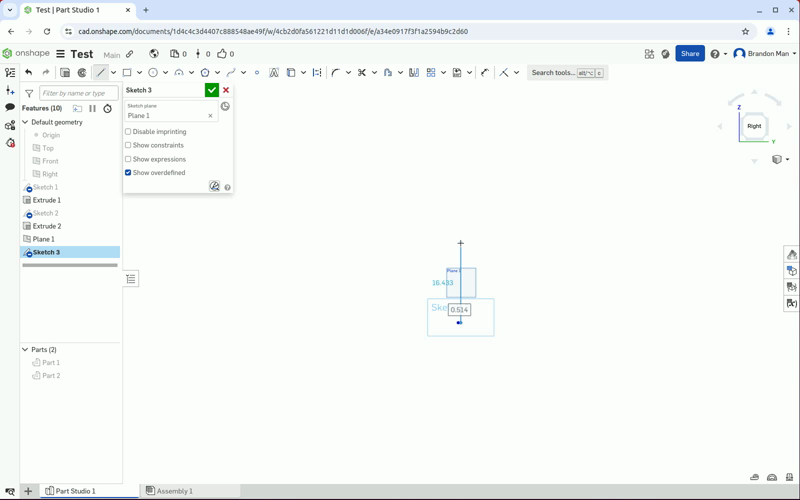
click(460, 242)
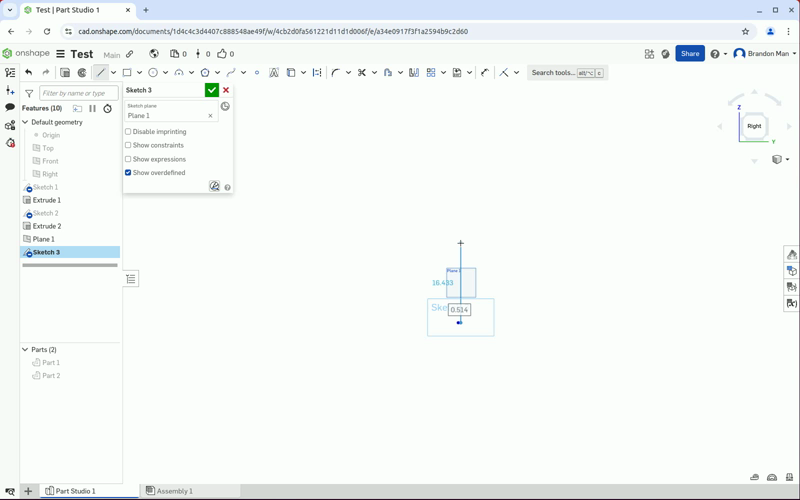
key_up(shift)
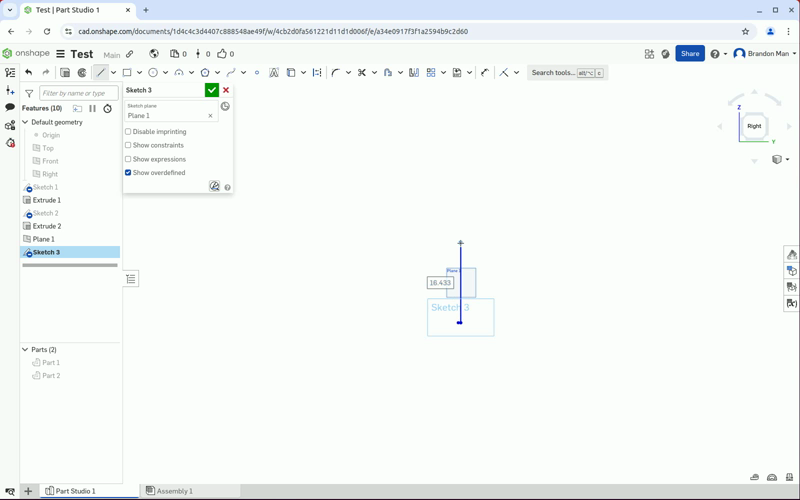
key_down(shift)
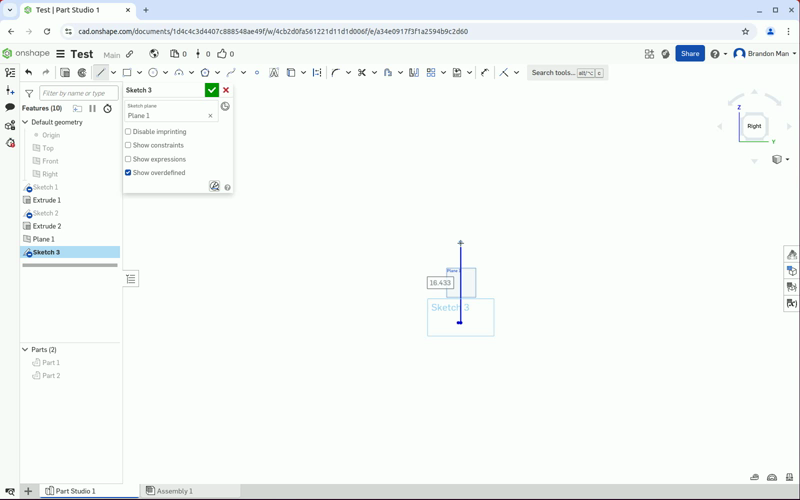
mouse_move(490, 242)
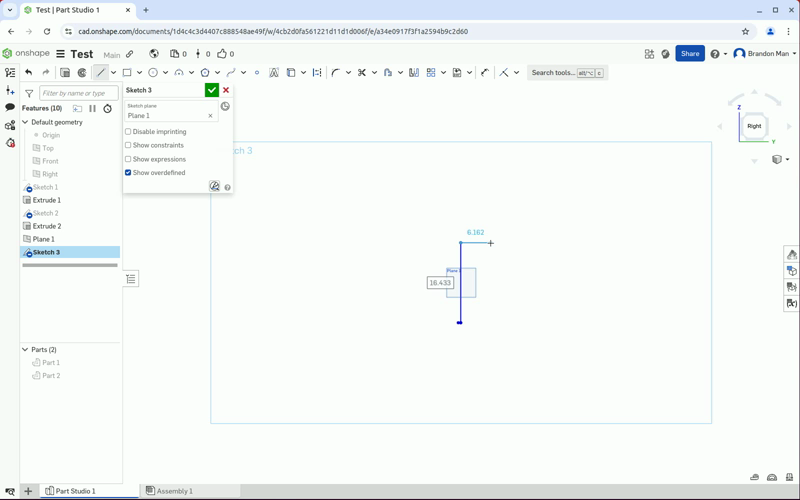
mouse_move(458, 242)
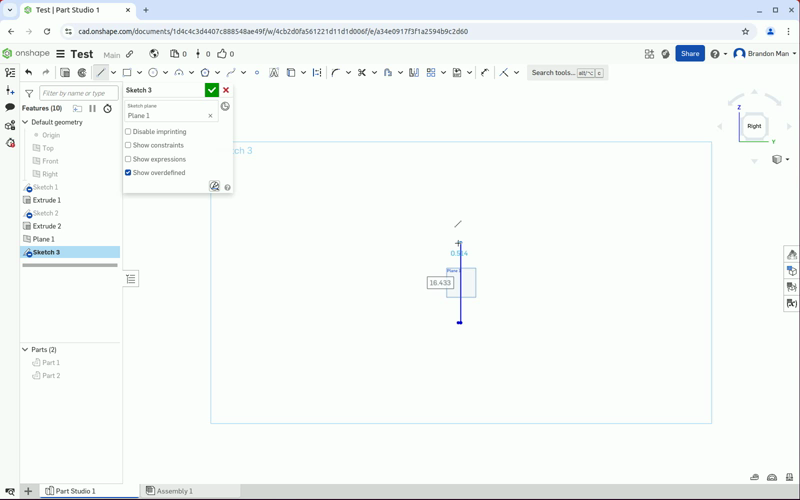
scroll(6)
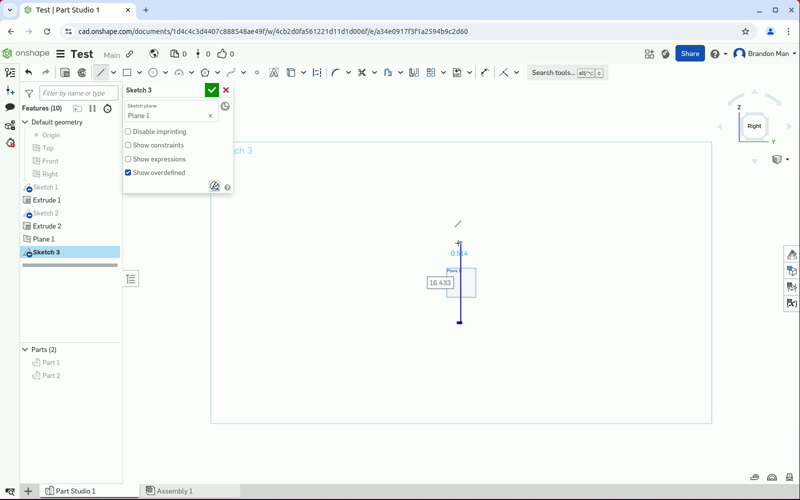
scroll(6)
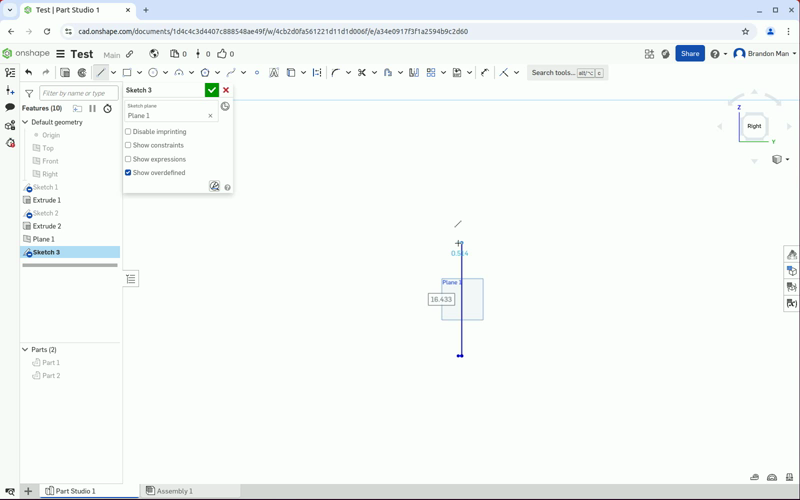
scroll(6)
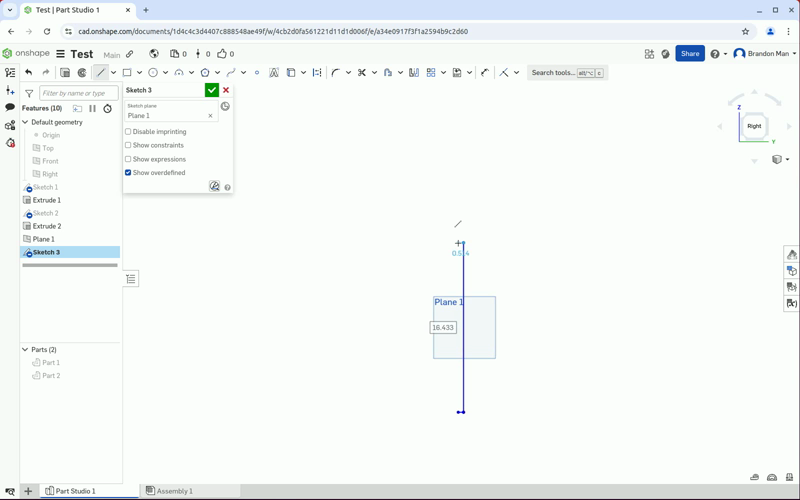
scroll(6)
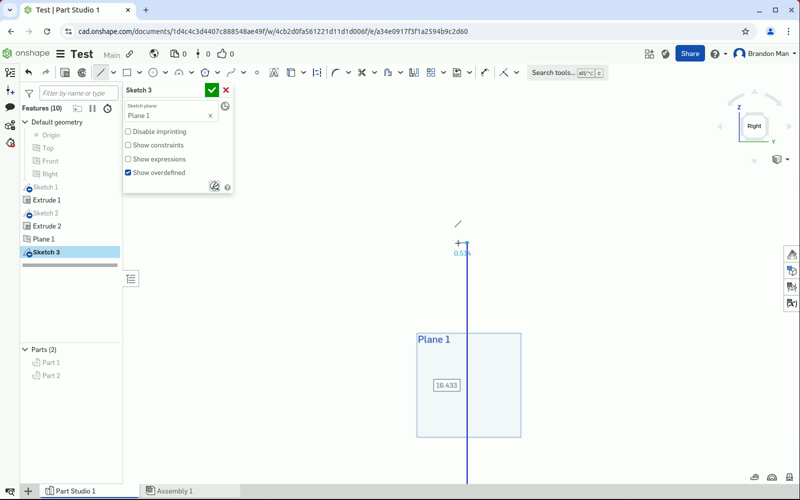
scroll(6)
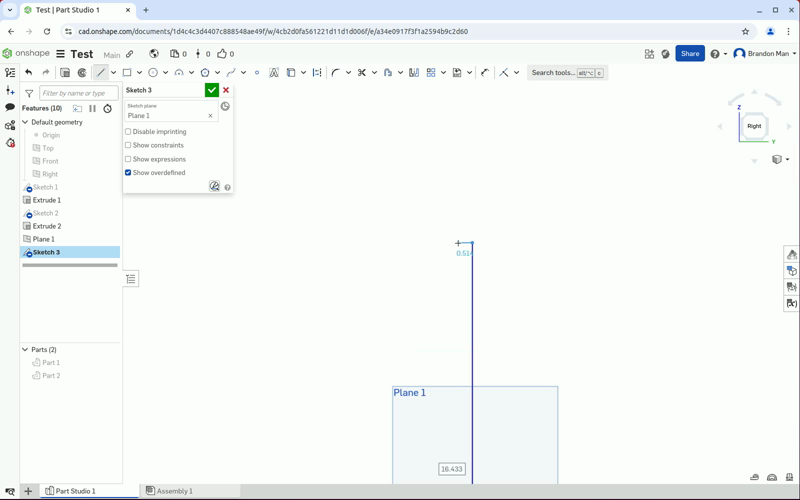
scroll(6)
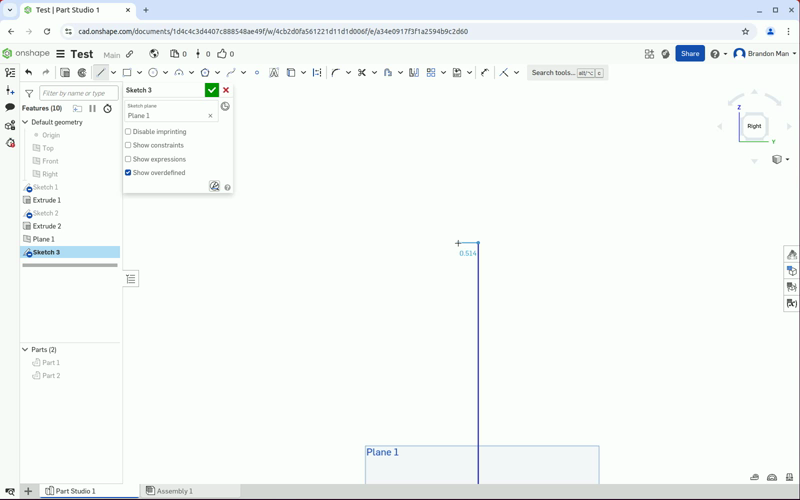
scroll(6)
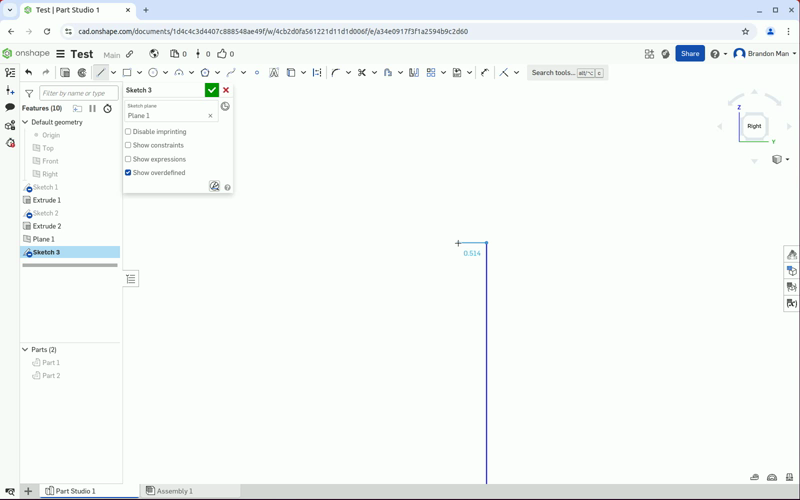
click(458, 242)
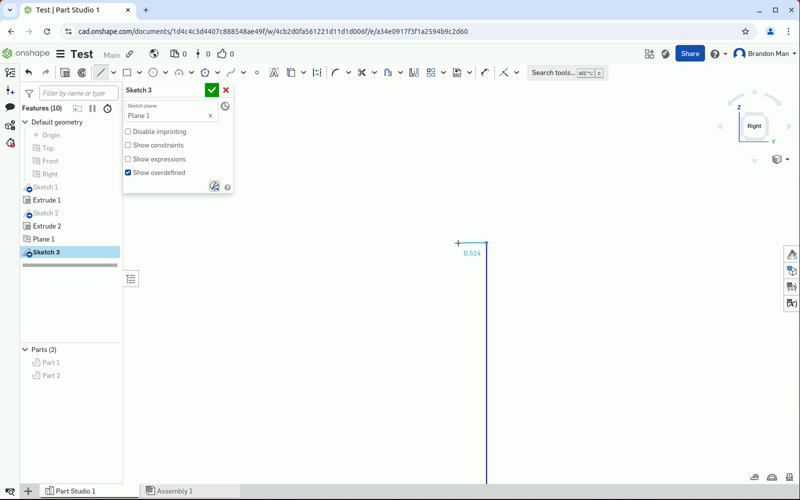
scroll(-6)
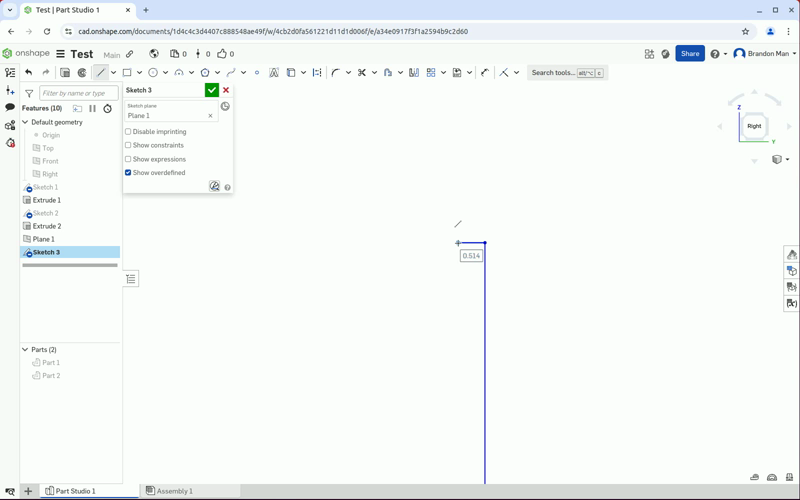
scroll(-6)
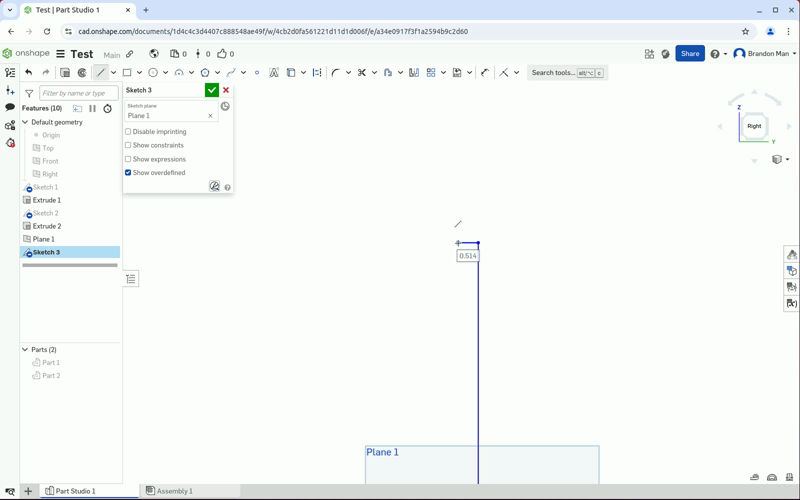
scroll(-6)
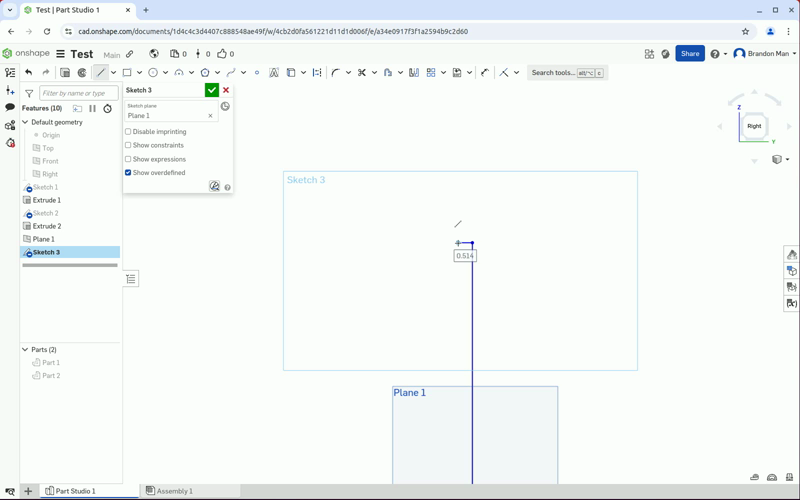
scroll(-6)
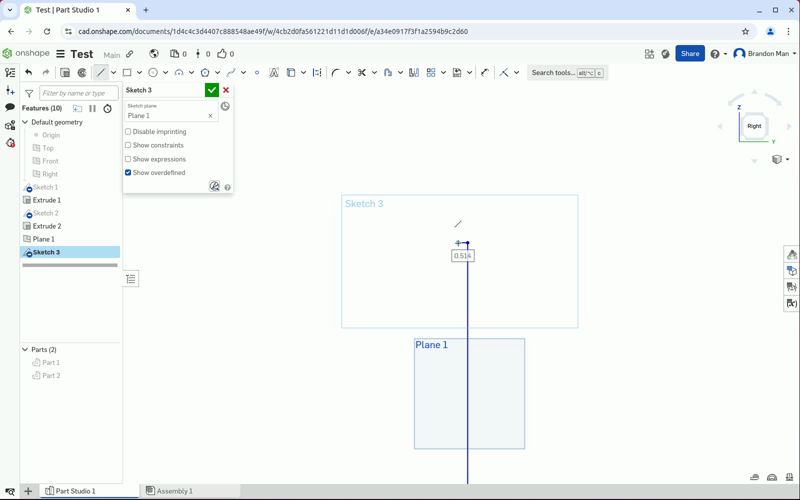
scroll(-6)
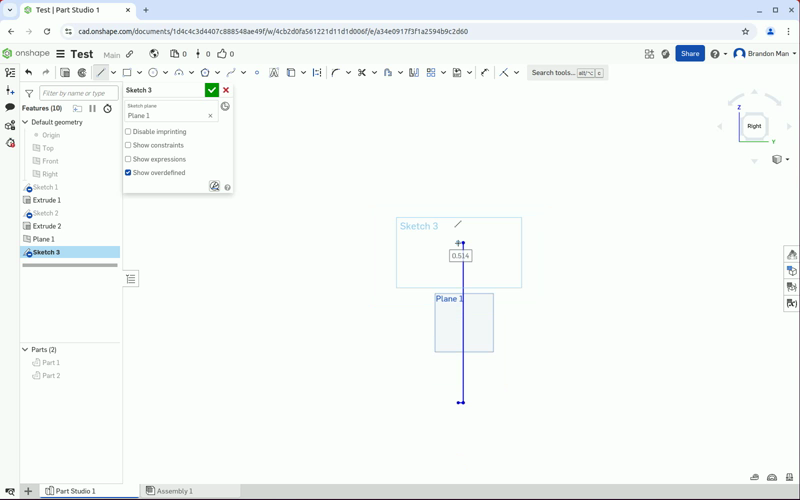
scroll(-6)
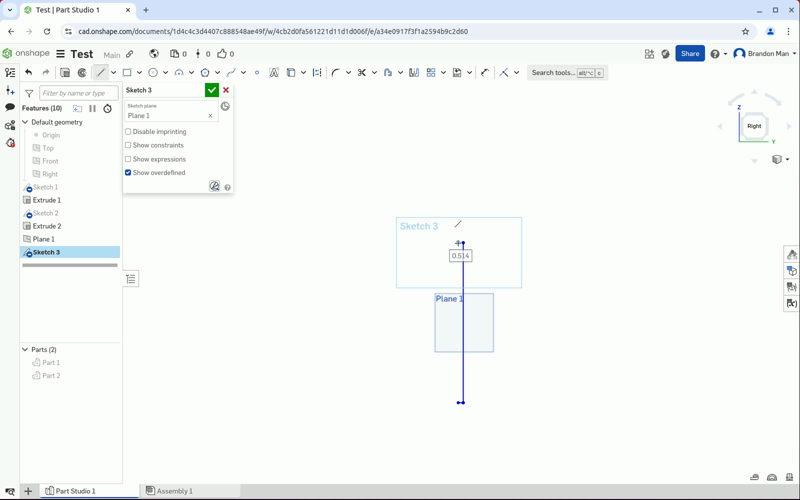
scroll(-6)
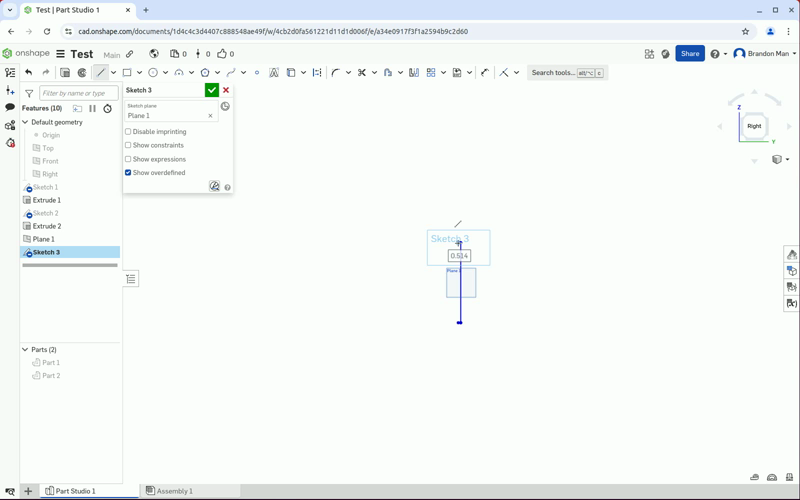
key_up(shift)
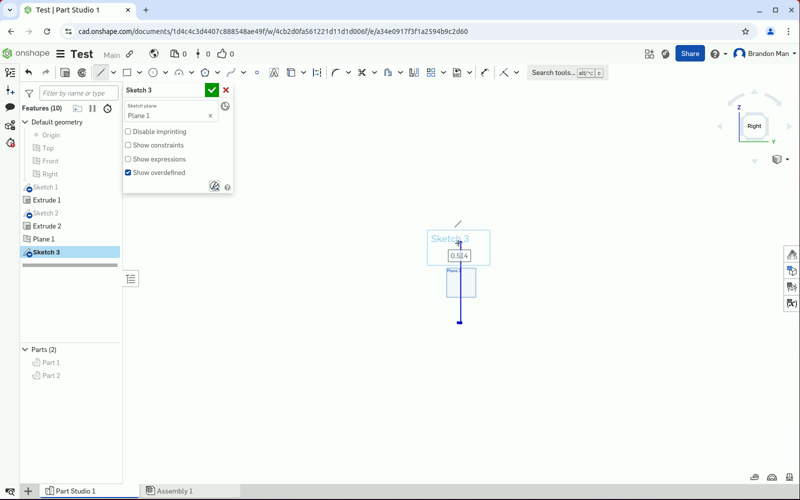
key_down(shift)
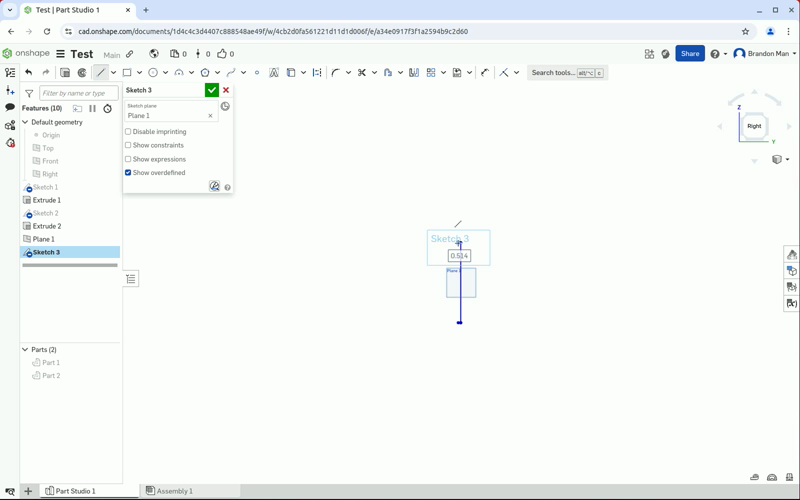
mouse_move(458, 322)
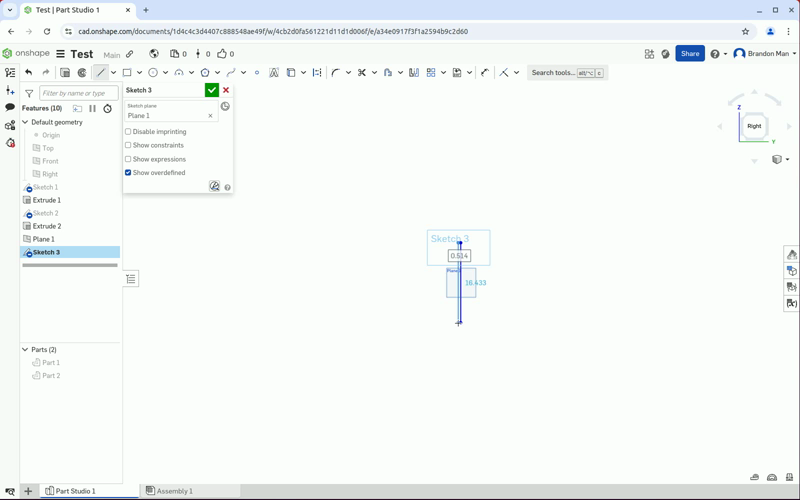
scroll(6)
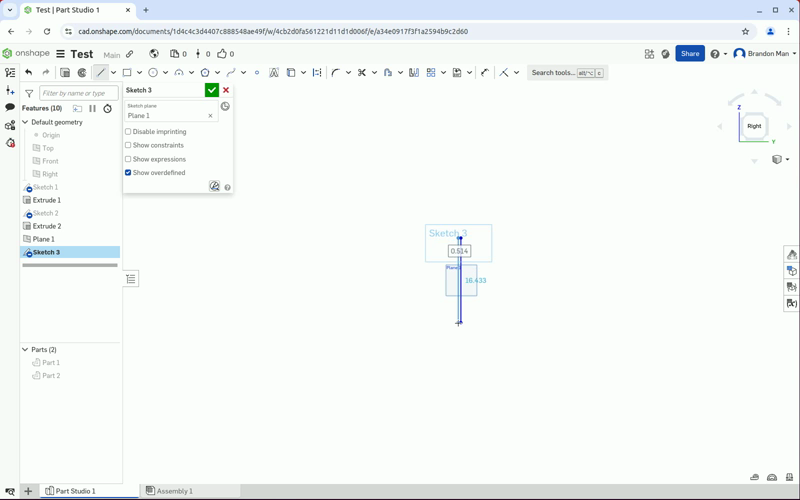
scroll(6)
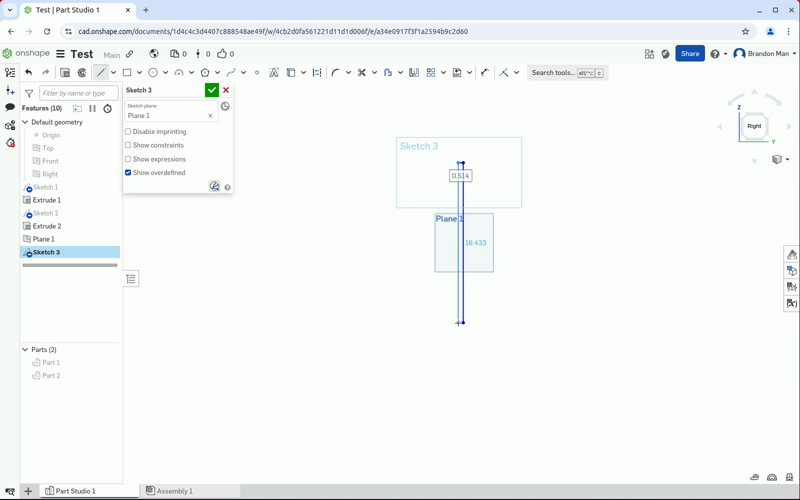
scroll(6)
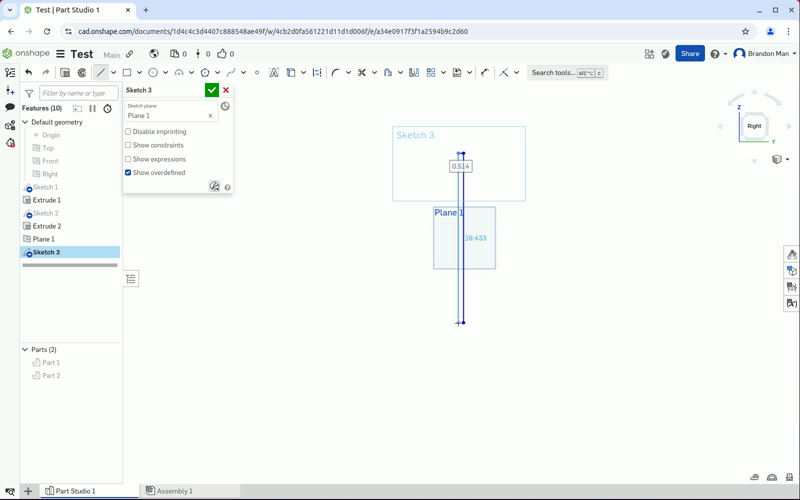
scroll(6)
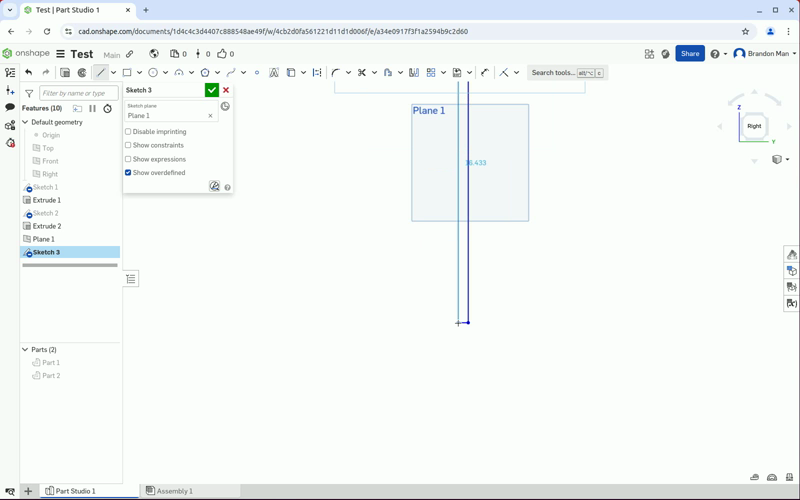
scroll(6)
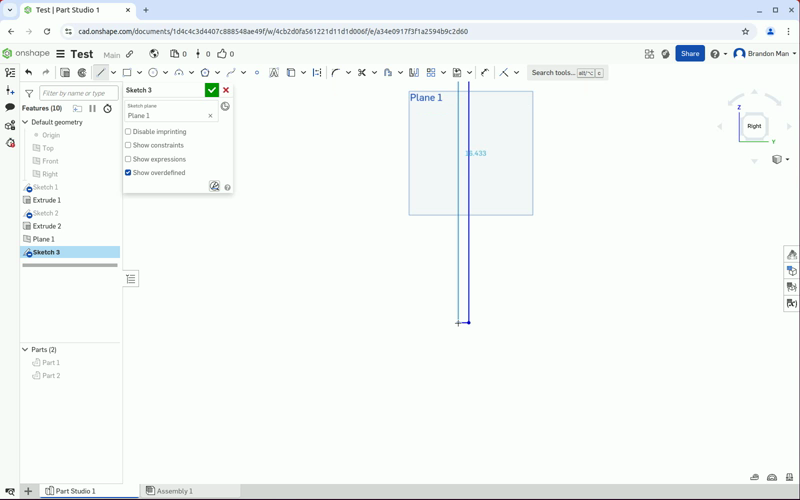
scroll(6)
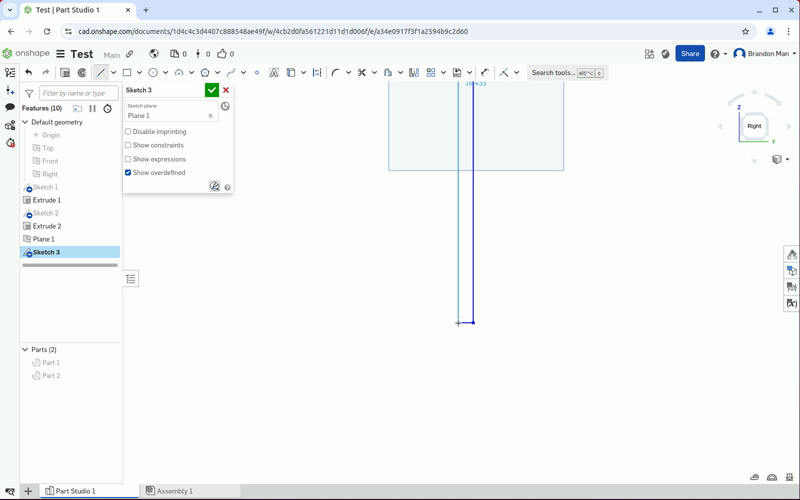
scroll(6)
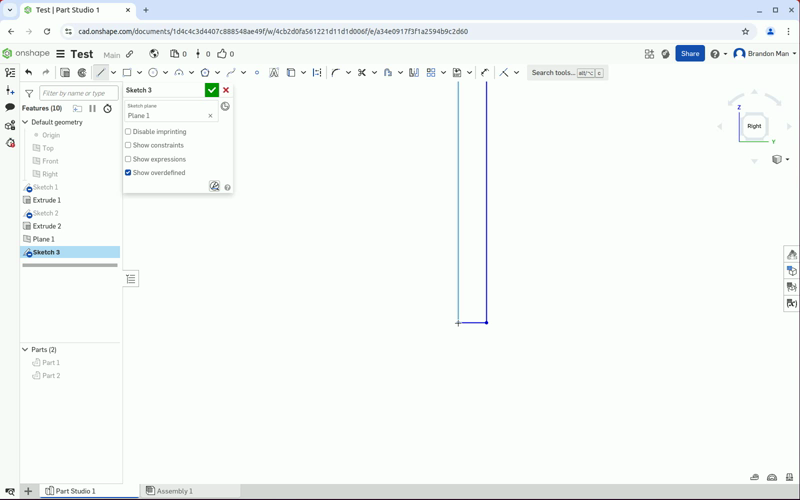
key_up(shift)
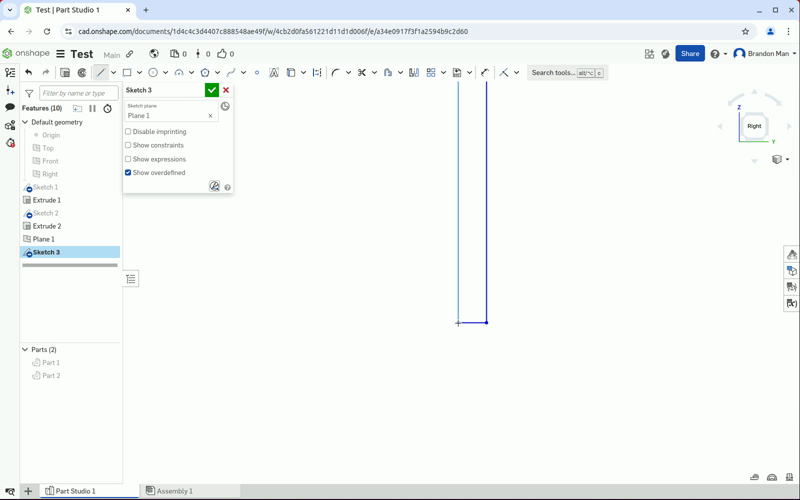
click(458, 322)
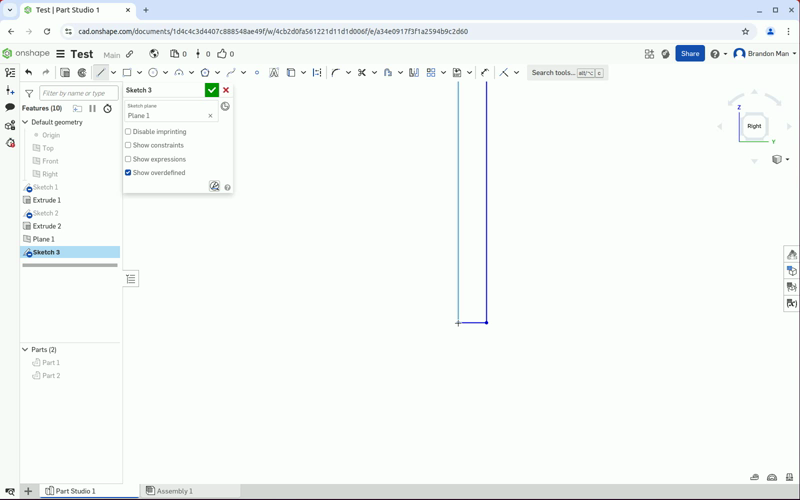
scroll(-6)
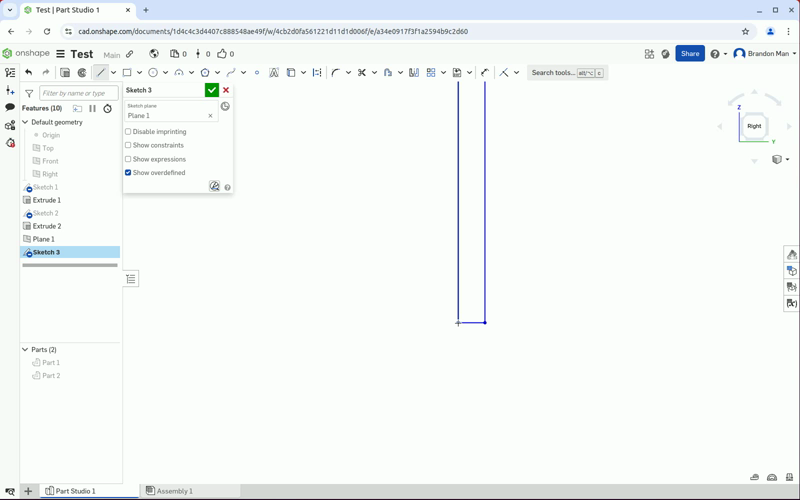
scroll(-6)
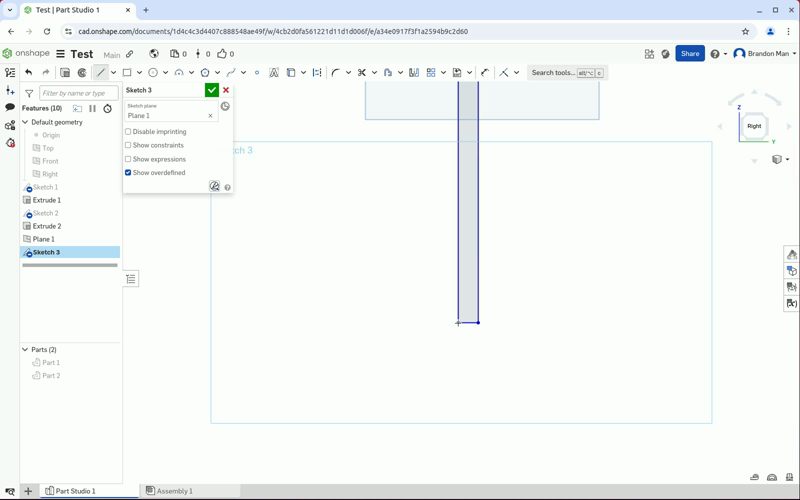
scroll(-6)
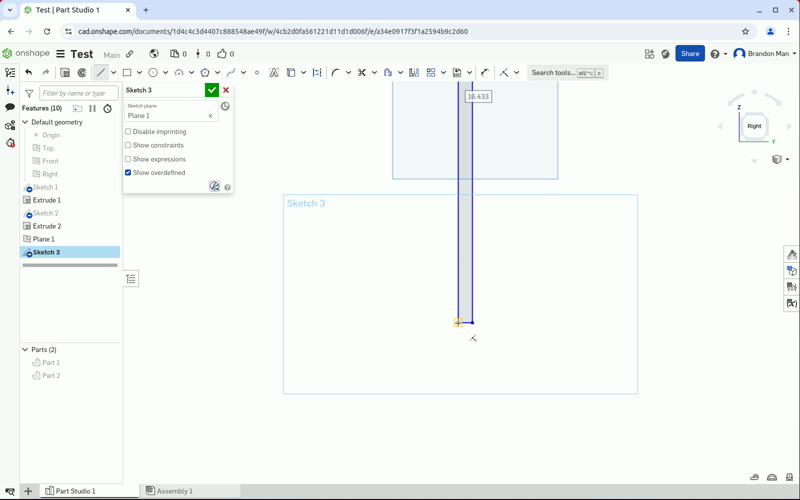
scroll(-6)
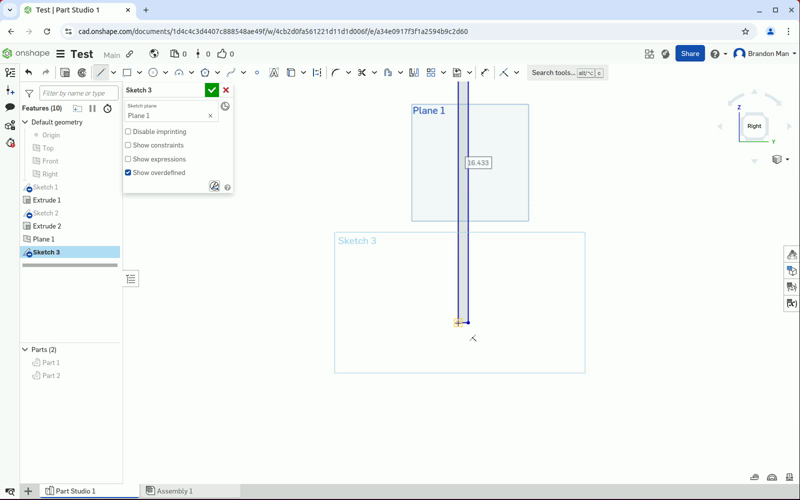
scroll(-6)
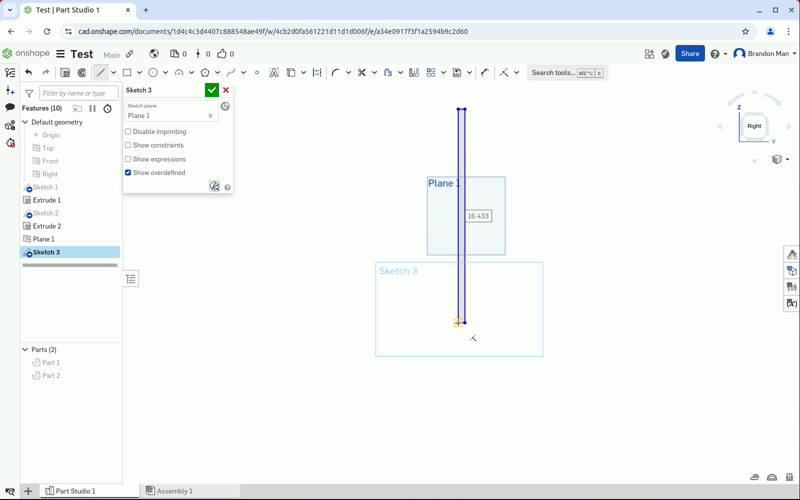
scroll(-6)
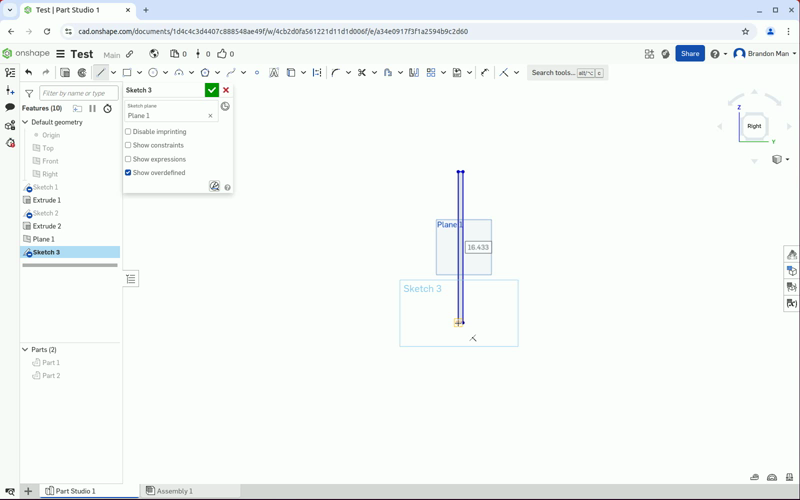
scroll(-6)
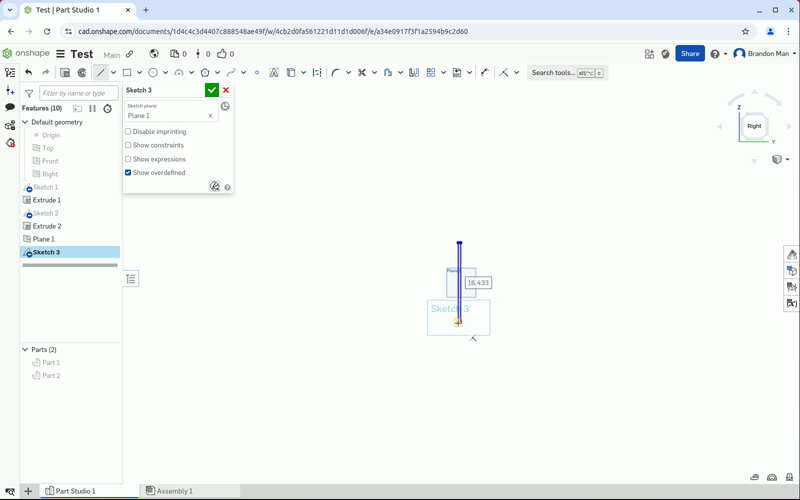
key(esc)
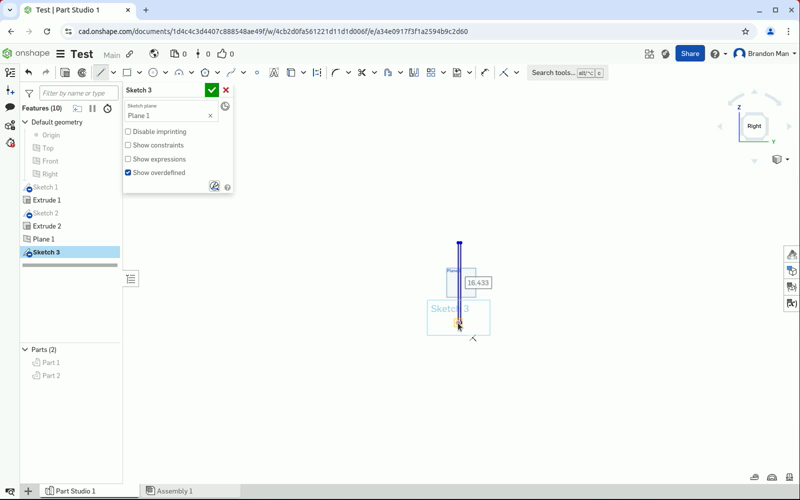
mouse_move(460, 316)
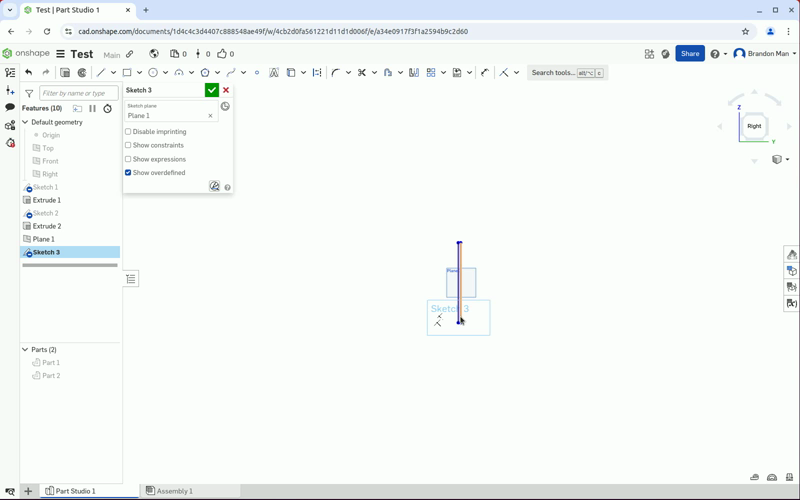
scroll(6)
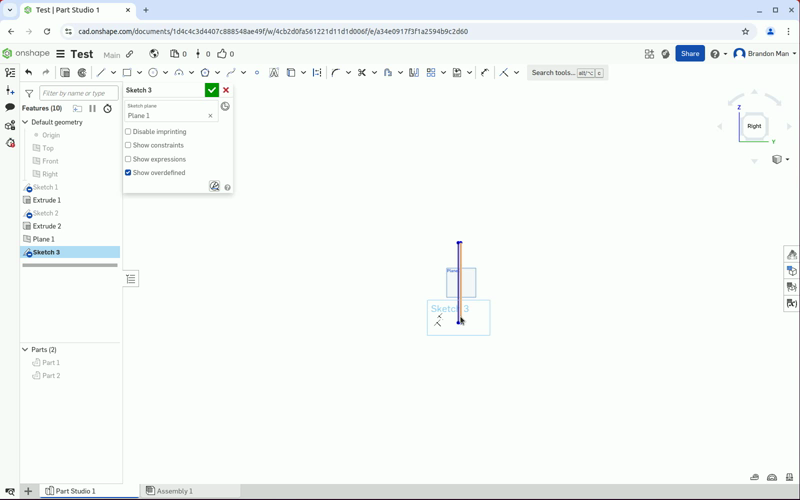
scroll(6)
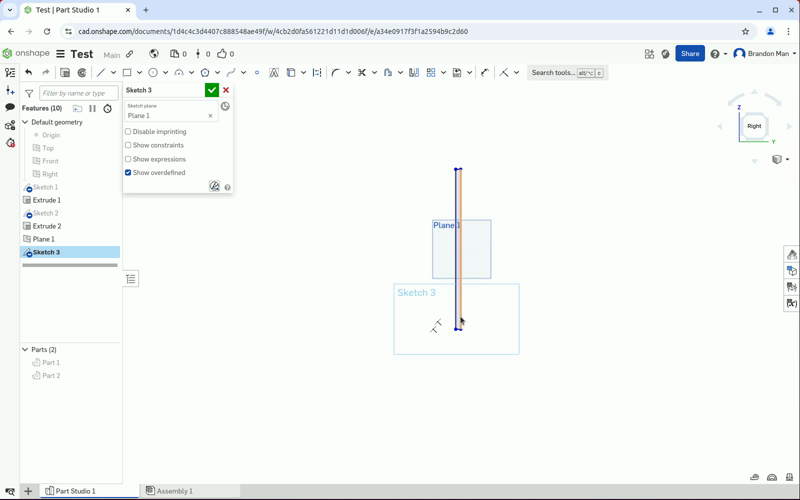
scroll(6)
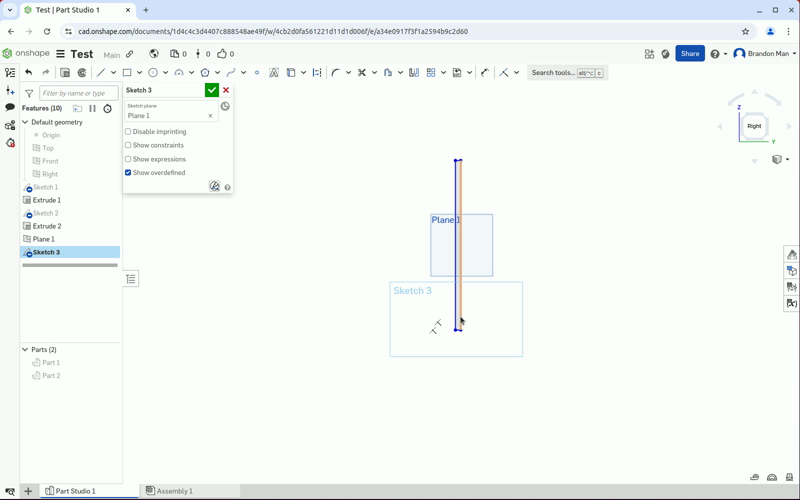
scroll(6)
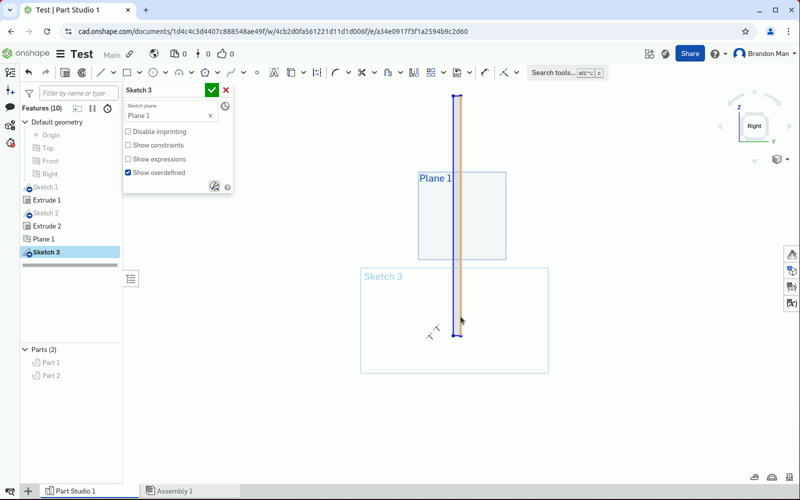
scroll(6)
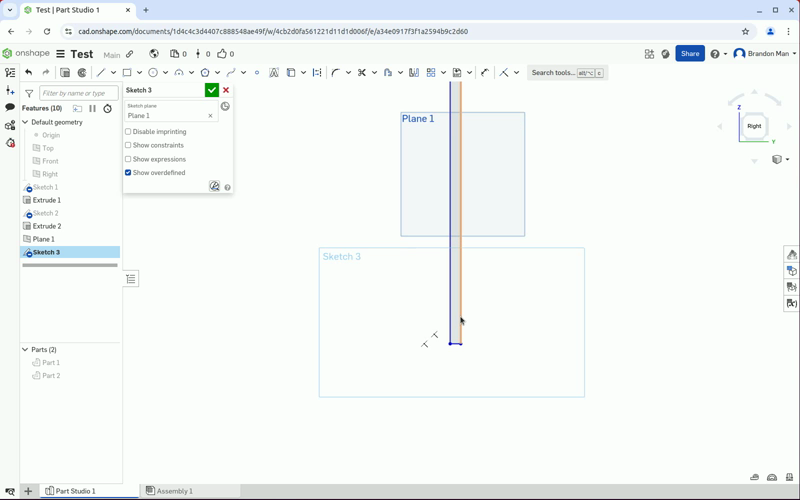
scroll(6)
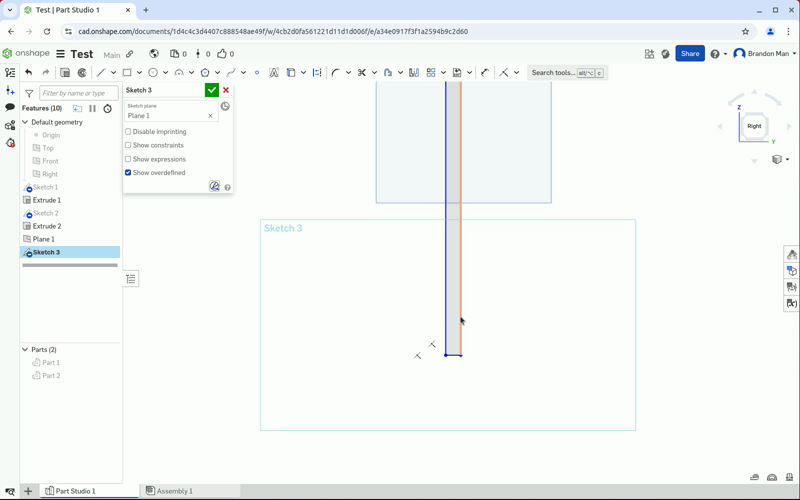
scroll(6)
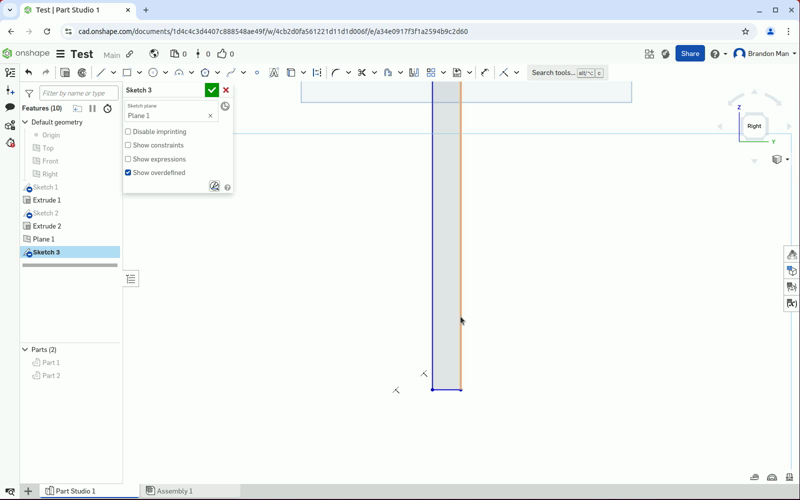
click(460, 316)
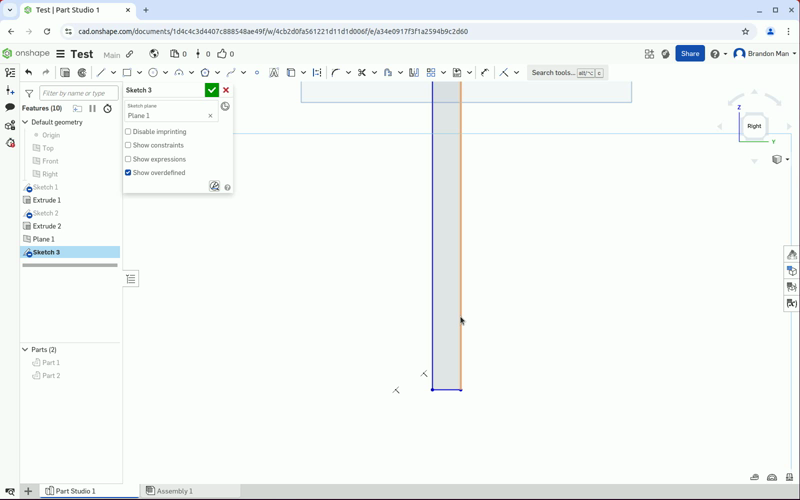
scroll(-6)
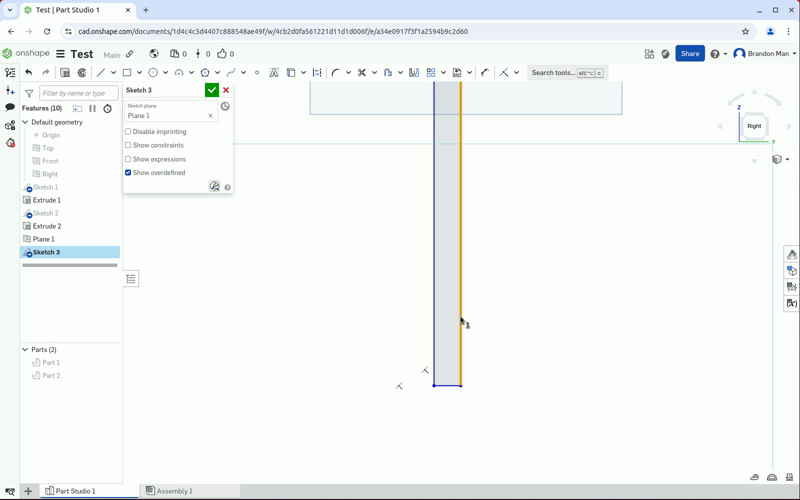
scroll(-6)
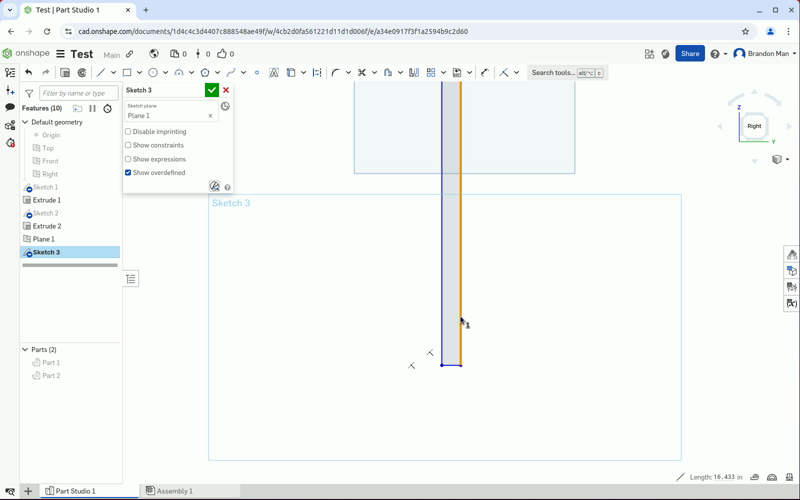
scroll(-6)
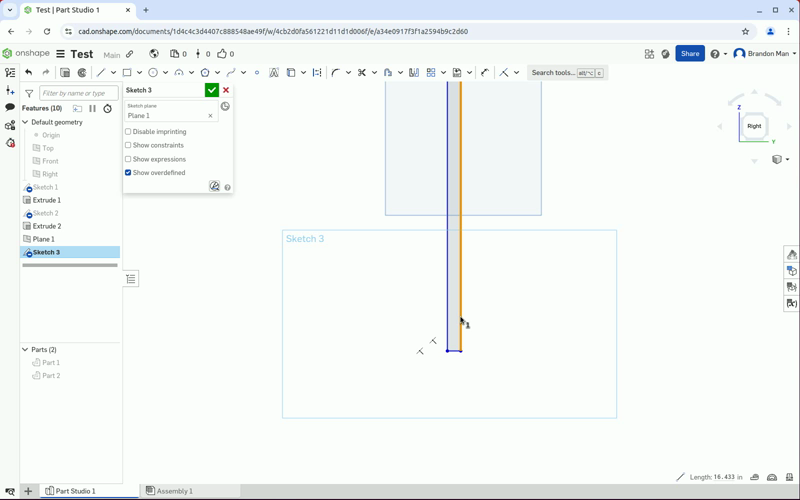
scroll(-6)
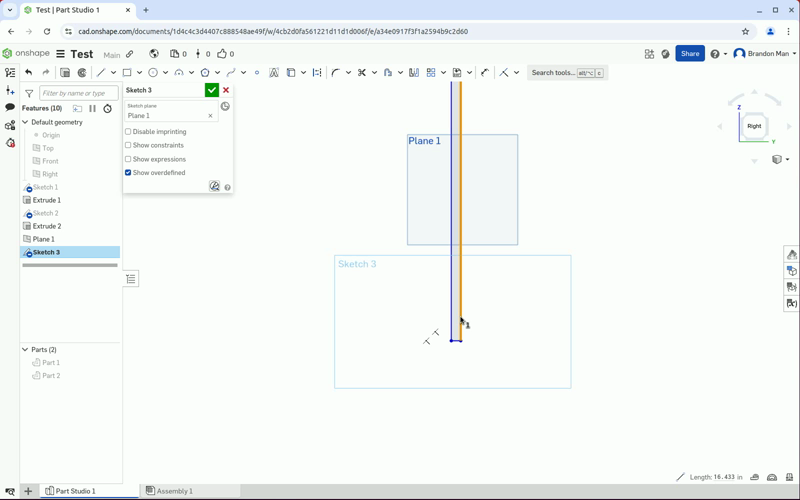
scroll(-6)
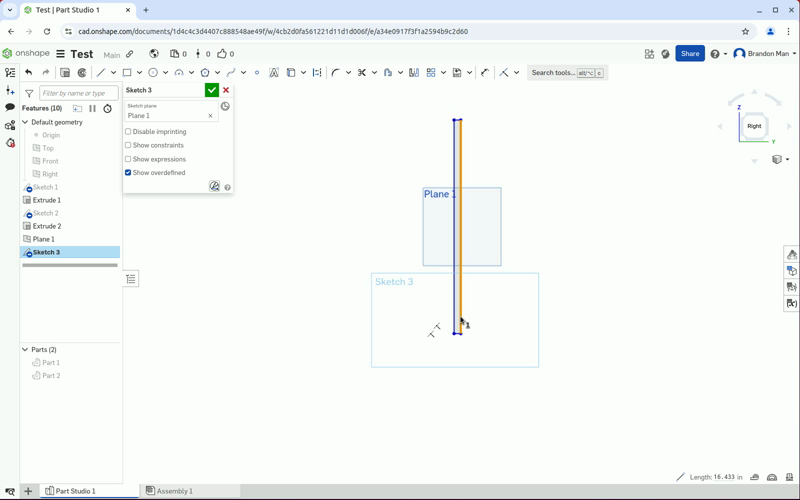
scroll(-6)
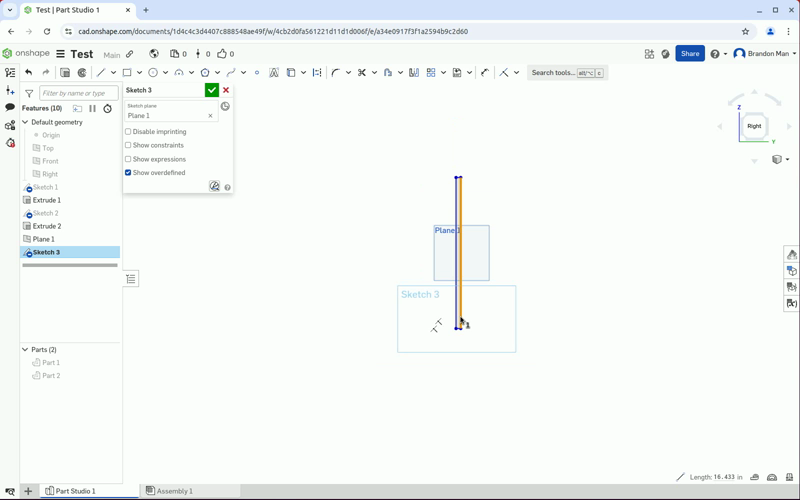
scroll(-6)
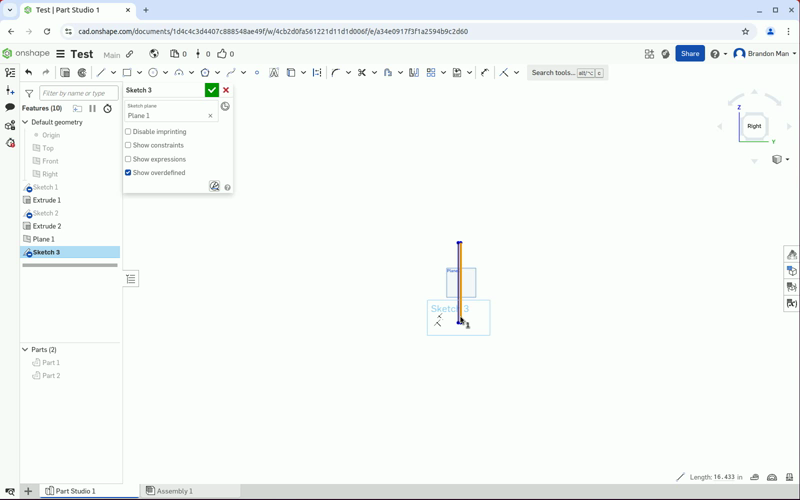
mouse_move(73, 352)
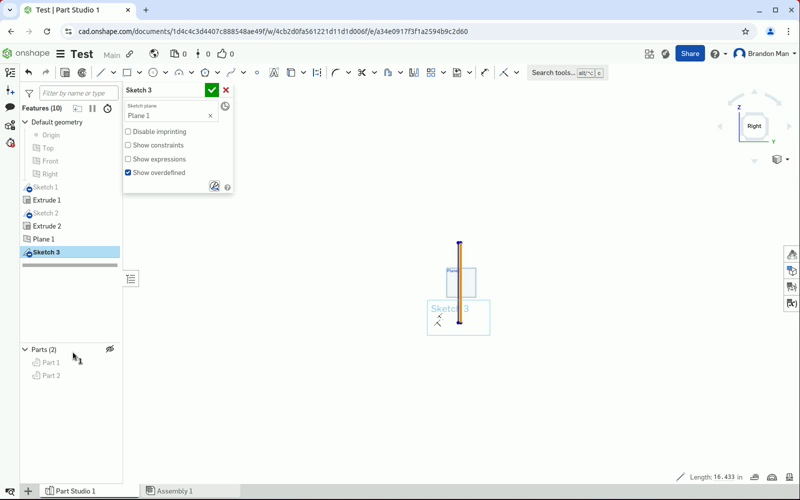
key(shift+y)
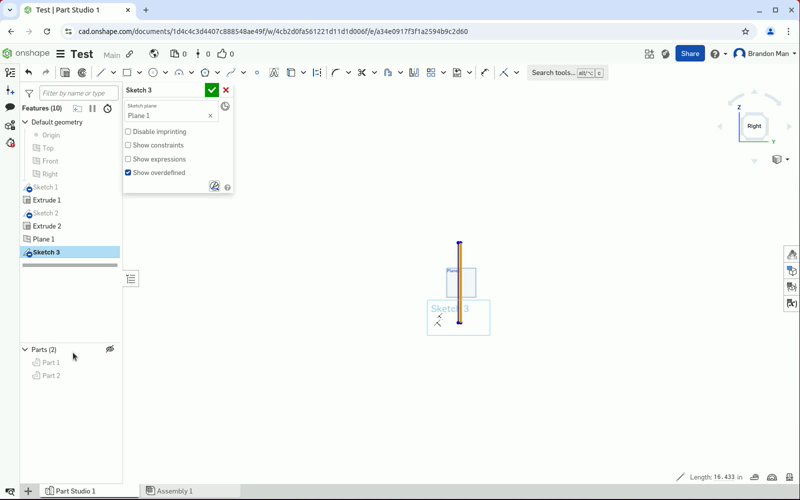
key(shift+e)
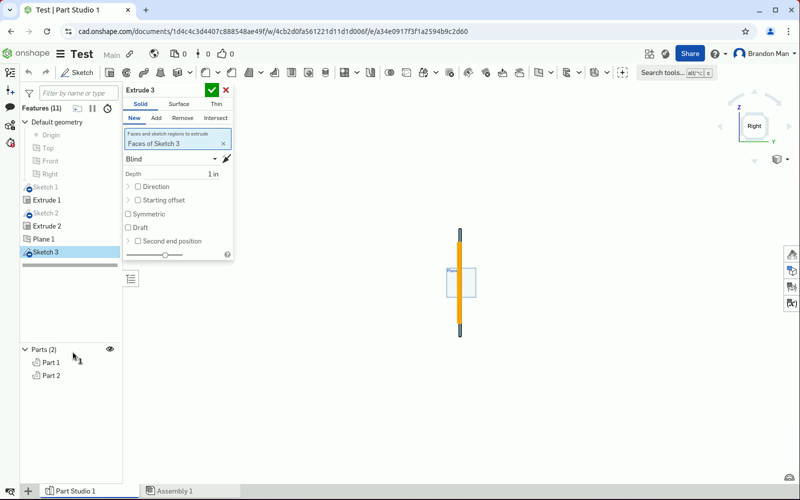
mouse_move(143, 106)
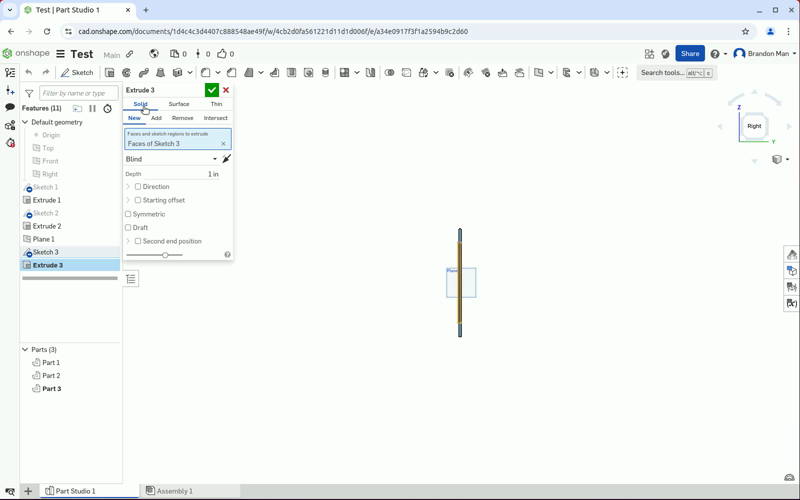
click(143, 106)
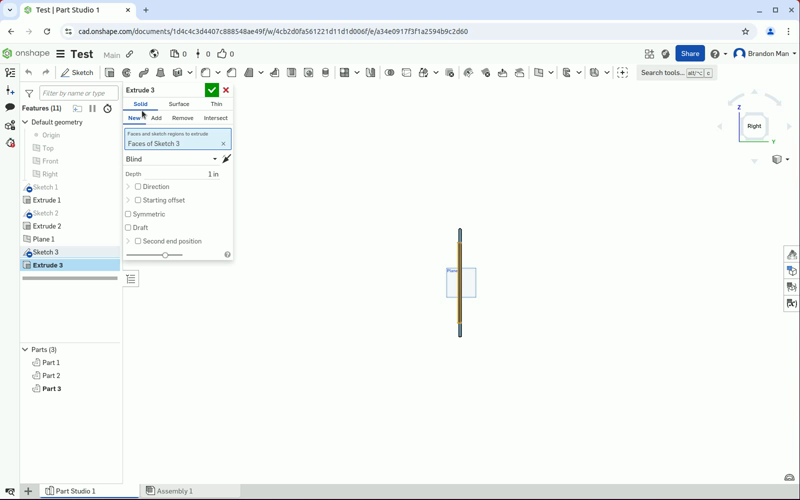
mouse_move(137, 120)
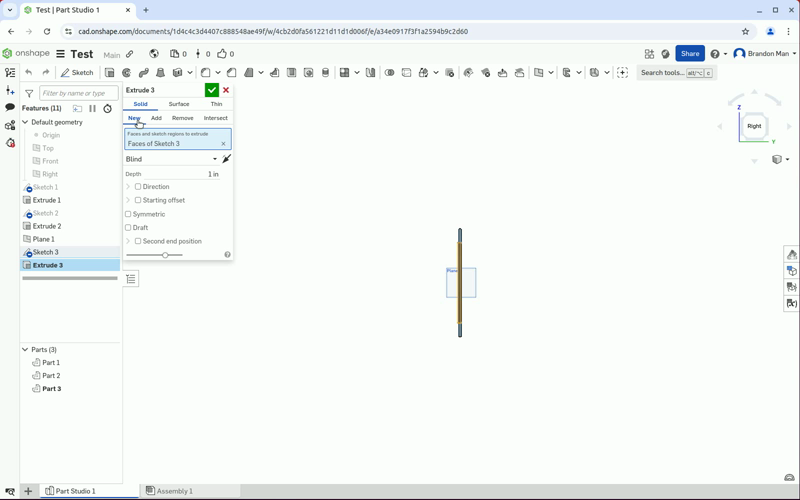
click(137, 120)
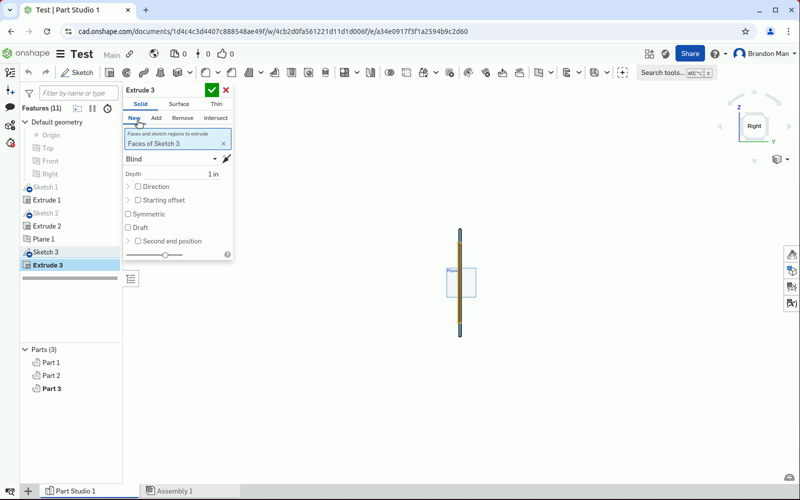
key(tab, 4)
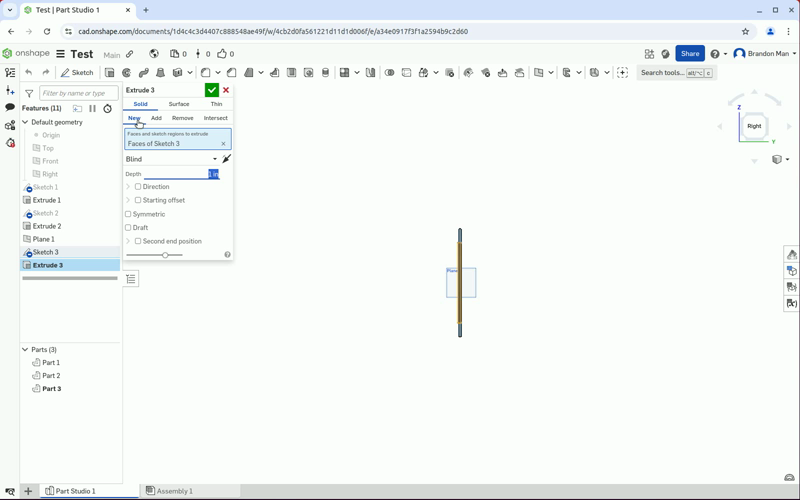
text(4.574)
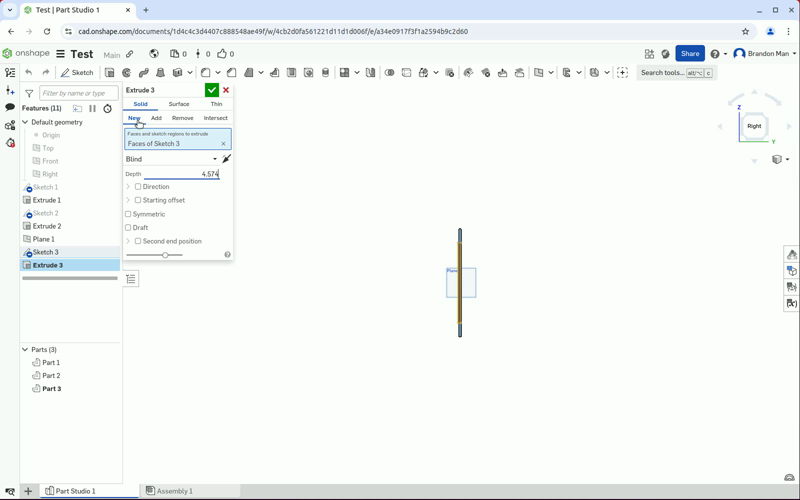
key(enter)
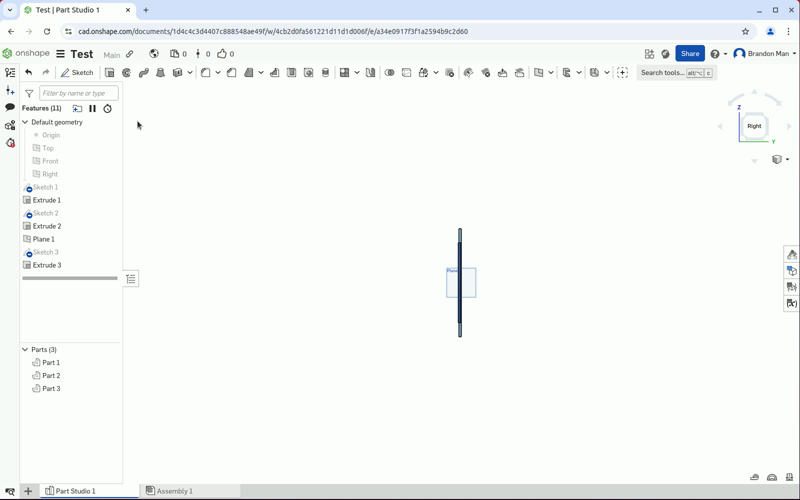
key(shift+h)
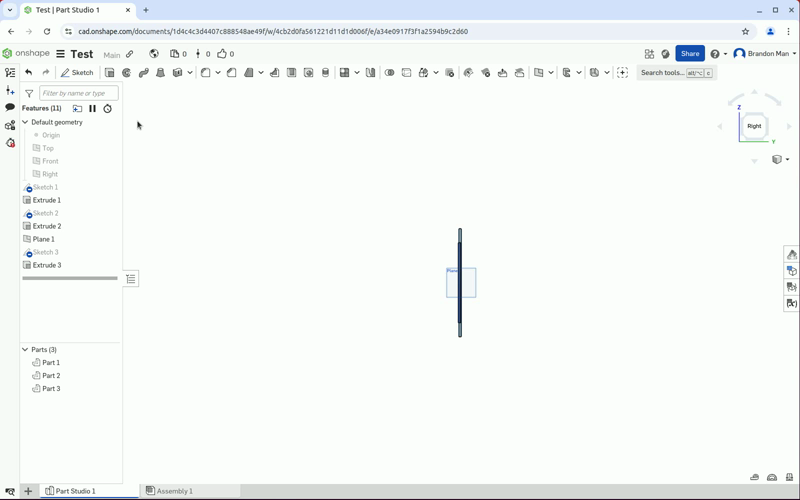
key(shift+h)
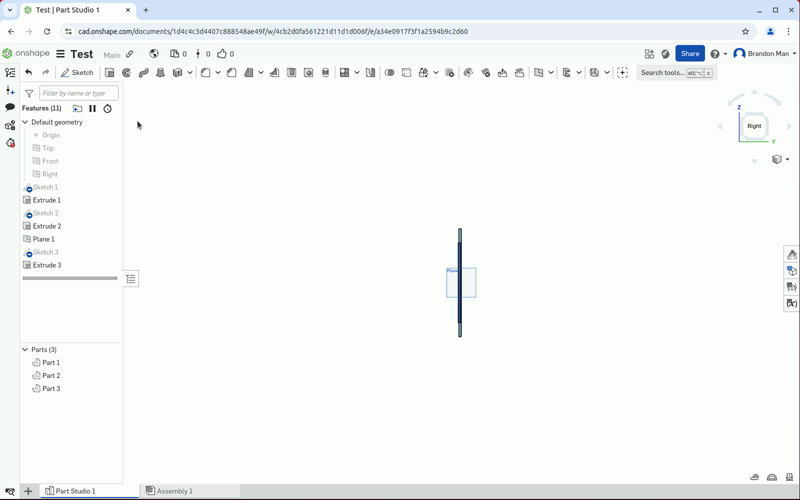
mouse_move(73, 189)
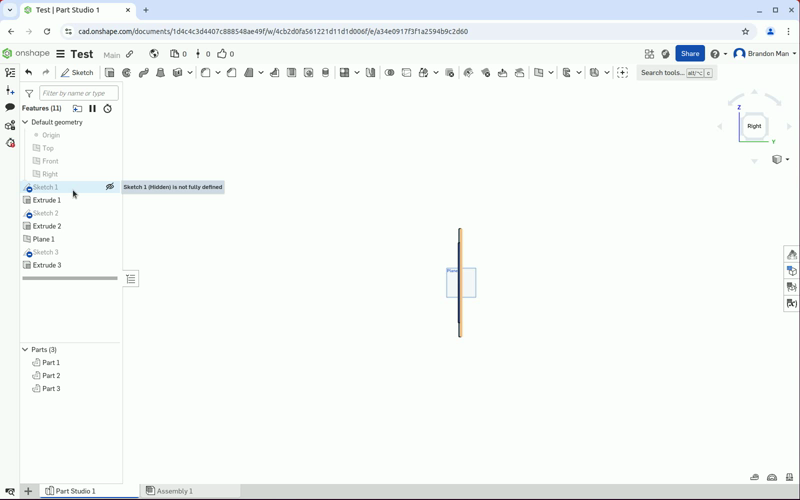
click(73, 189)
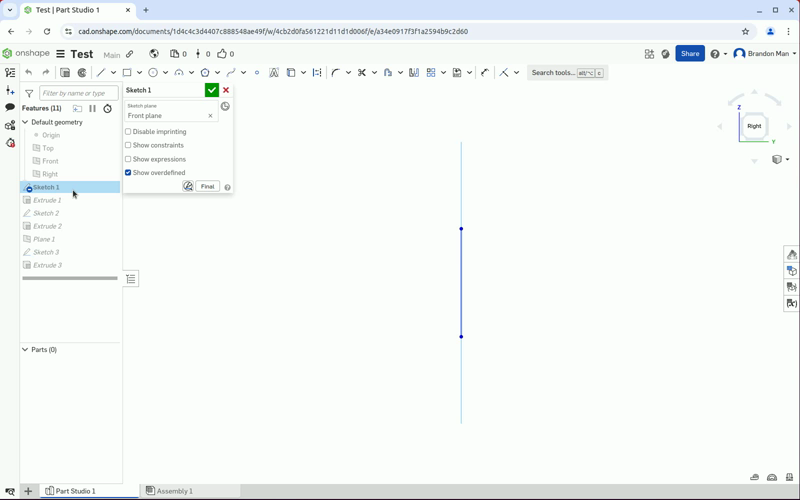
mouse_move(229, 92)
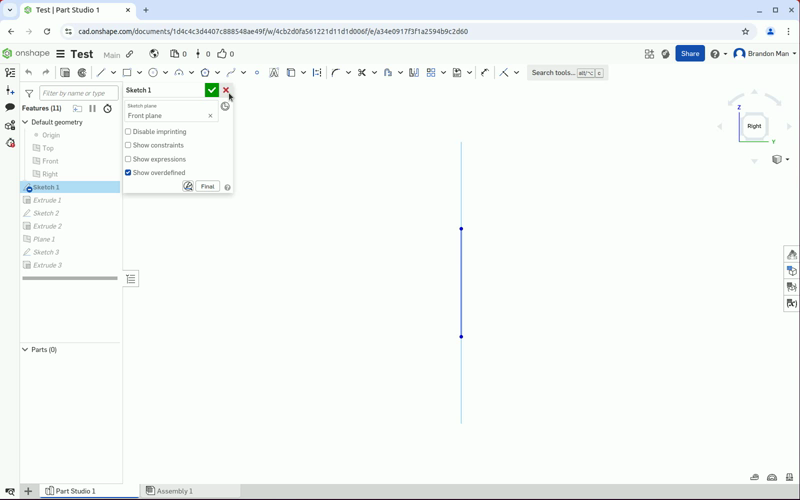
click(229, 92)
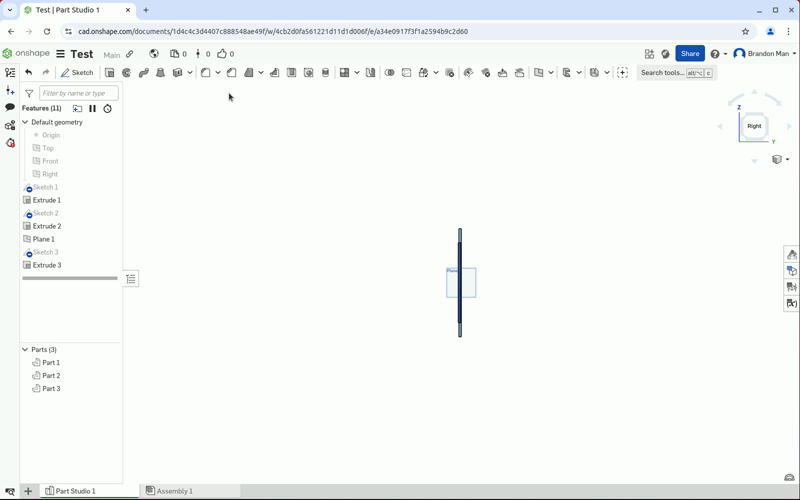
mouse_move(541, 75)
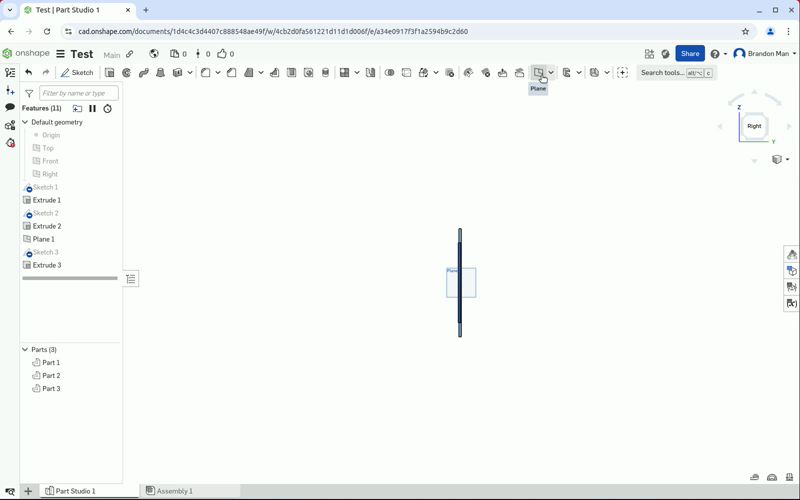
click(541, 75)
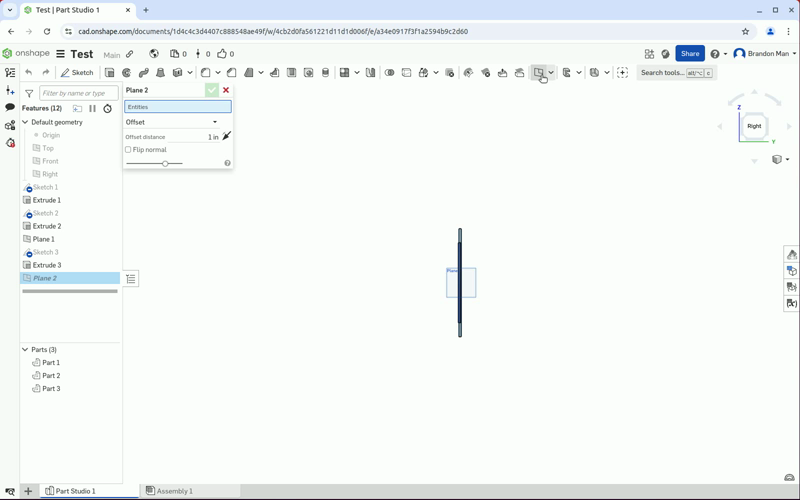
mouse_move(73, 176)
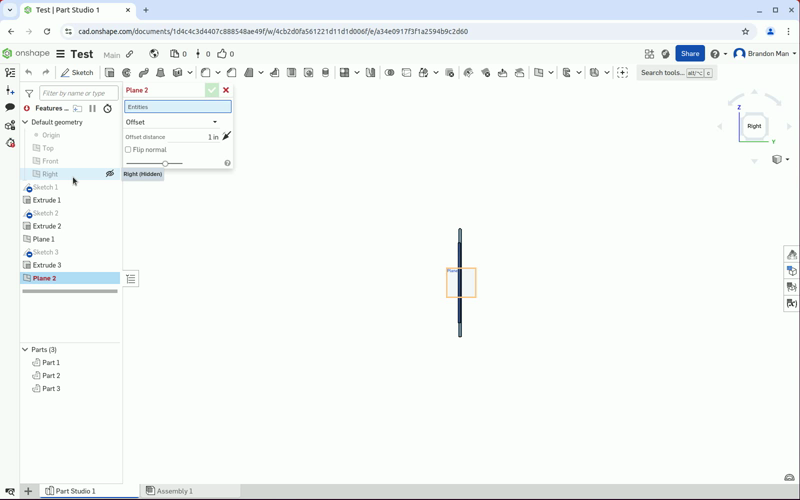
click(73, 176)
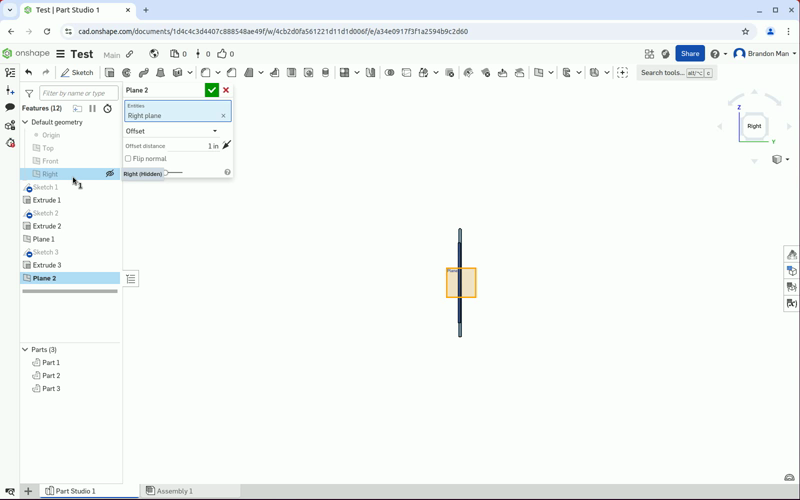
key(tab, 2)
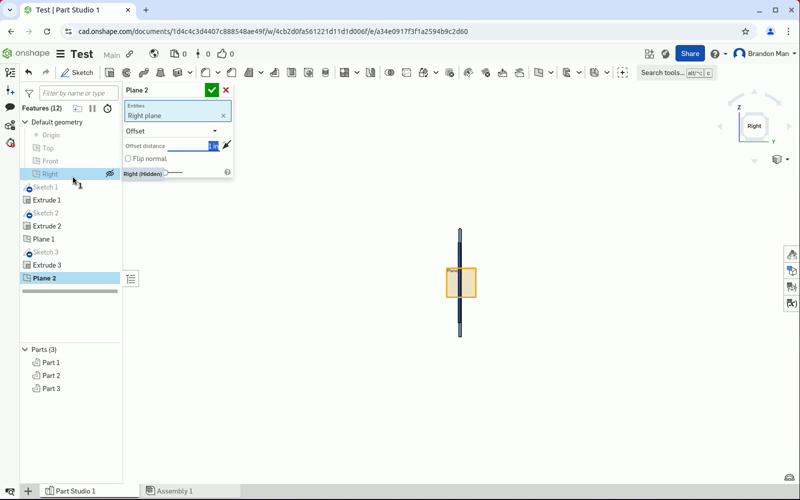
text(18.548)
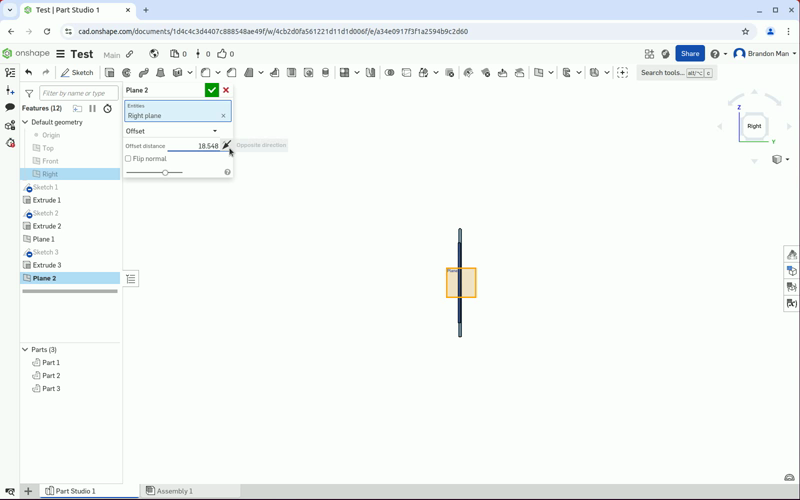
mouse_move(229, 147)
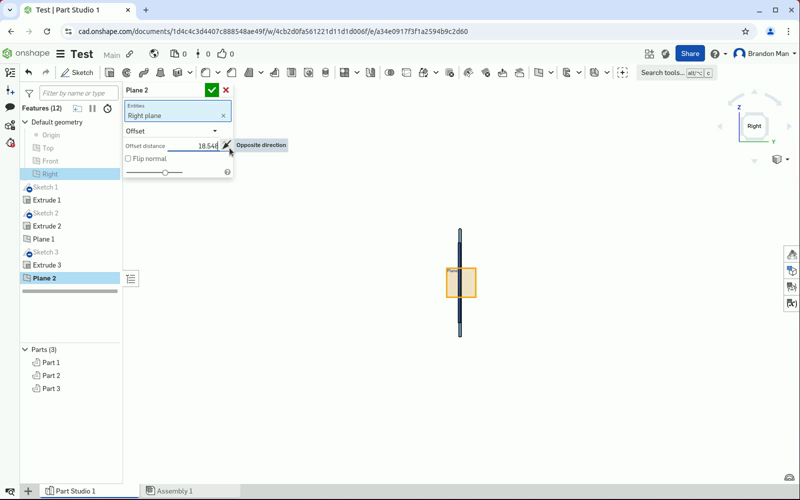
click(229, 147)
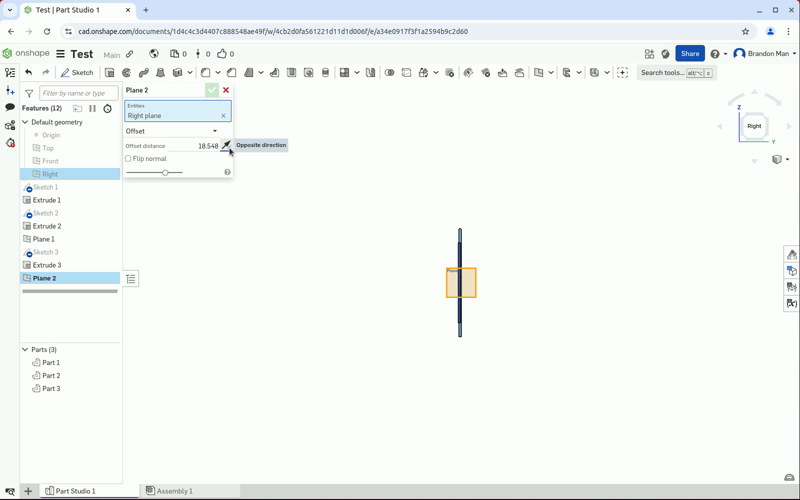
key(enter, 2)
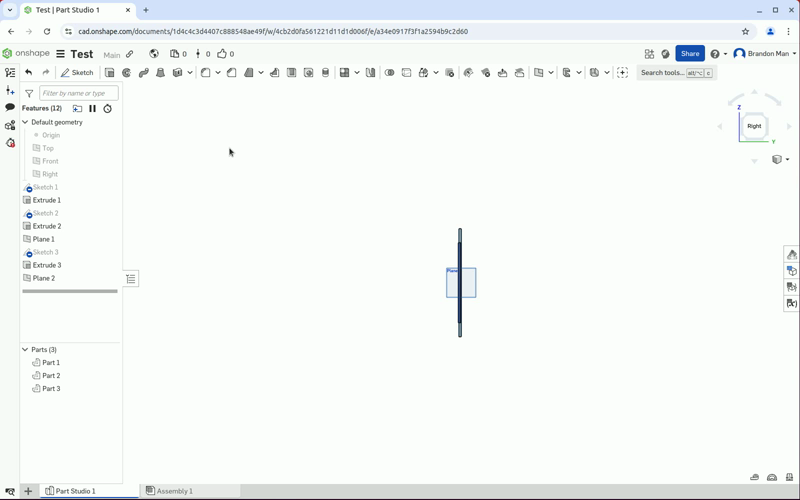
key(shift+s)
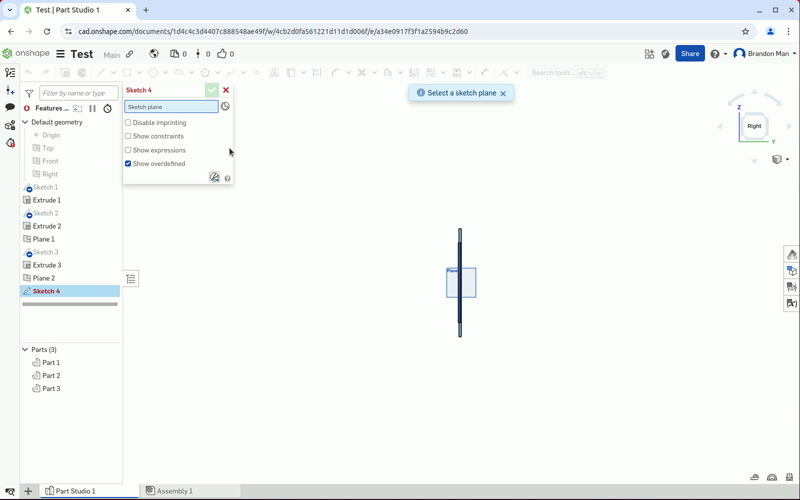
mouse_move(73, 280)
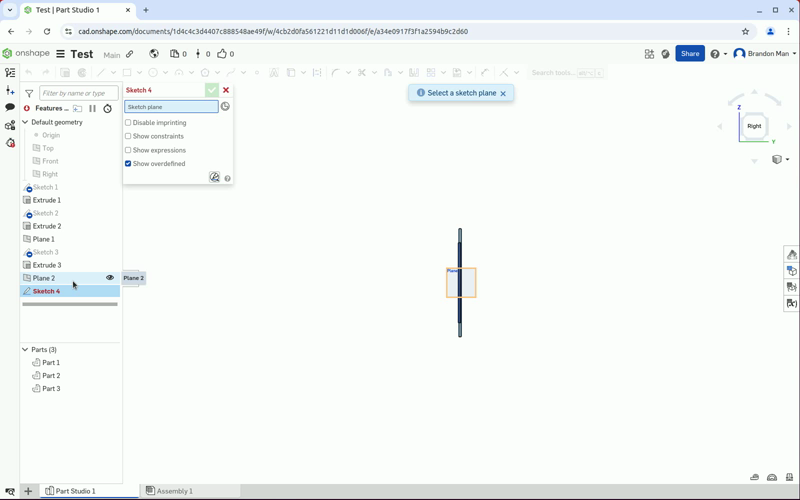
click(73, 280)
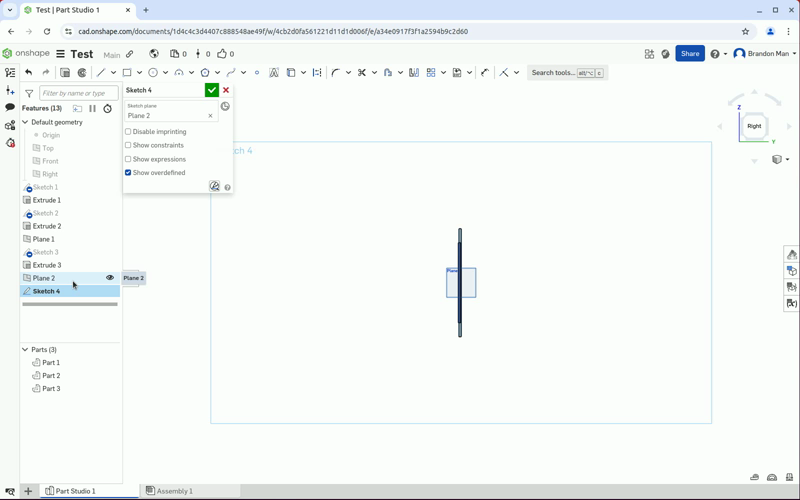
mouse_move(73, 352)
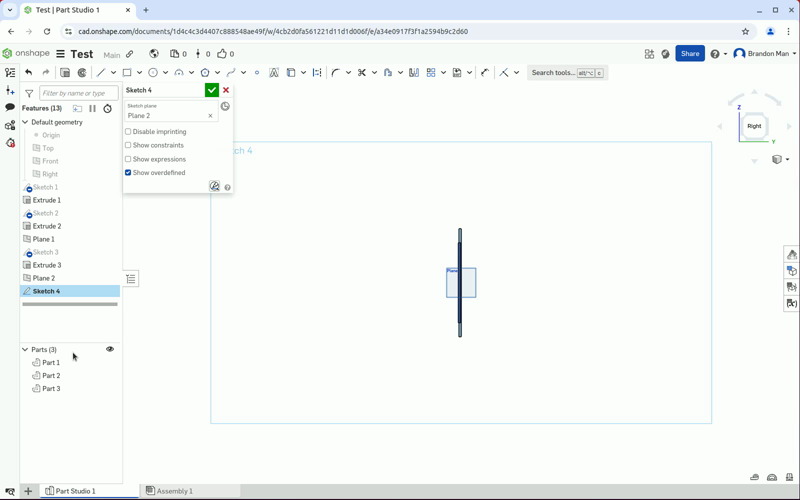
key(y)
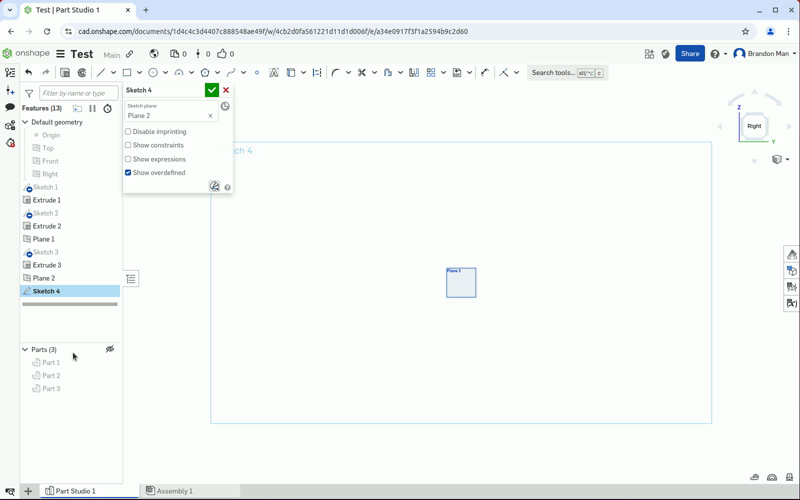
key(l)
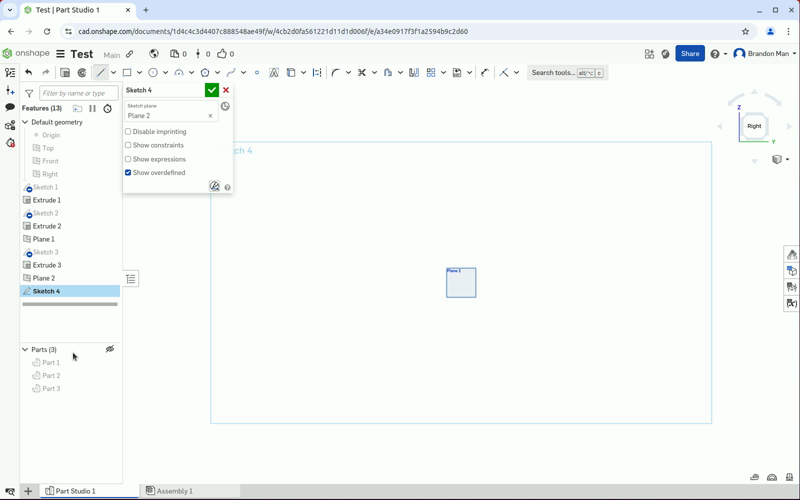
key_down(shift)
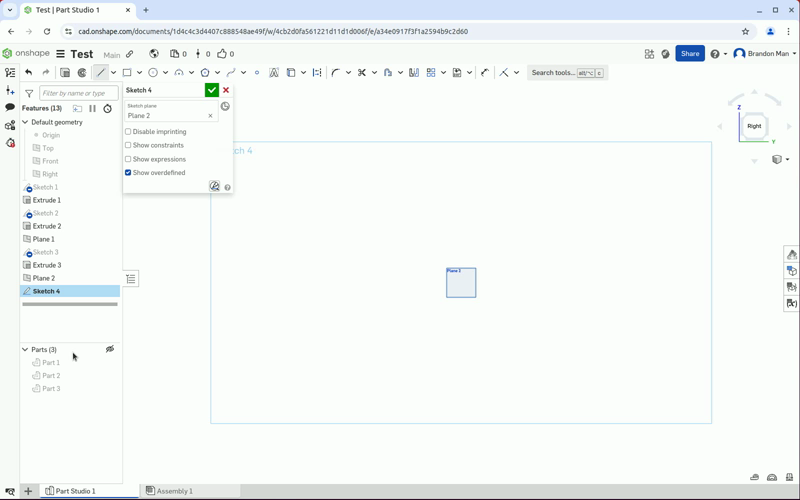
mouse_move(458, 322)
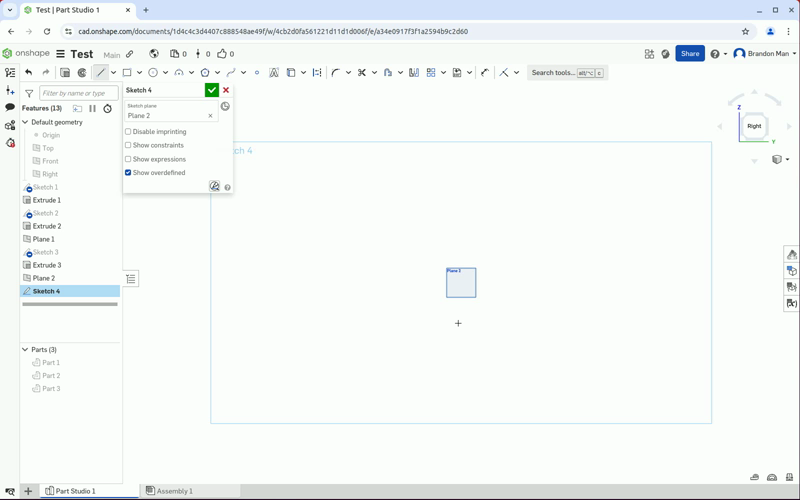
click(458, 322)
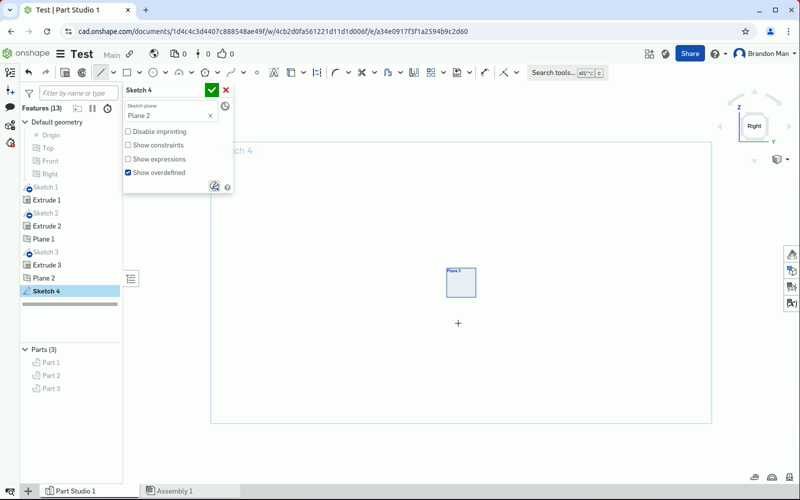
key_up(shift)
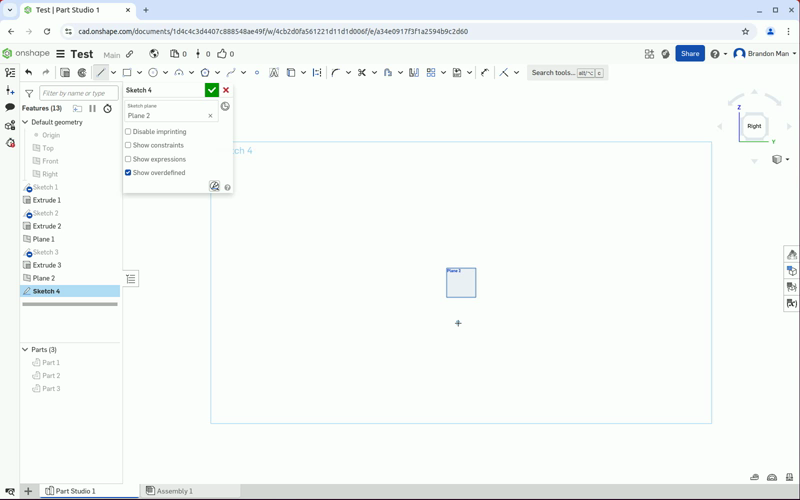
key_down(shift)
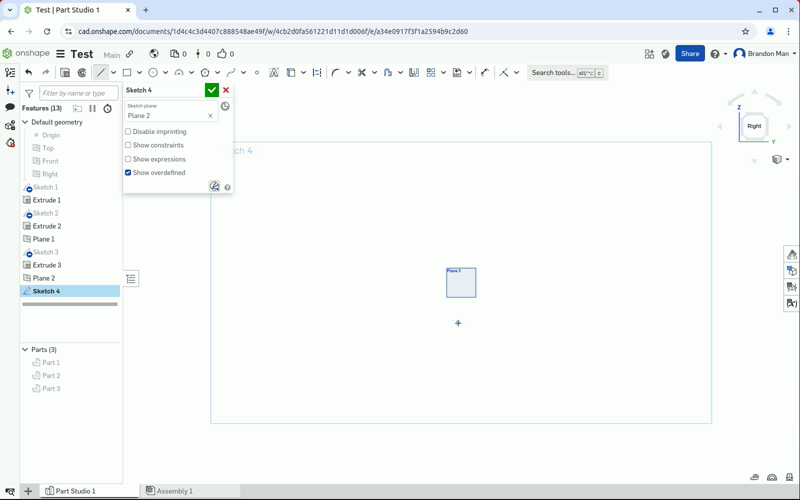
mouse_move(488, 322)
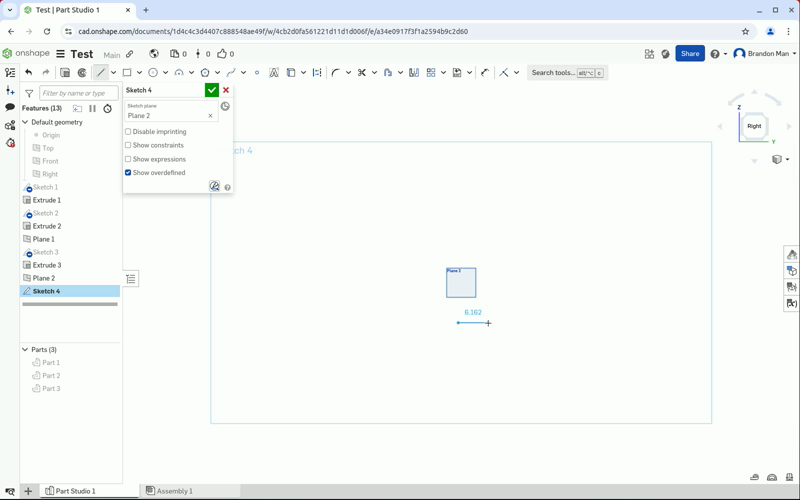
mouse_move(460, 322)
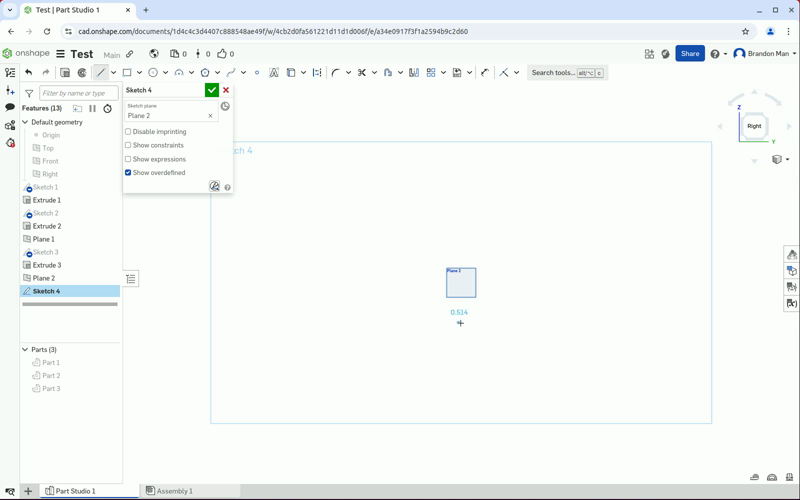
scroll(6)
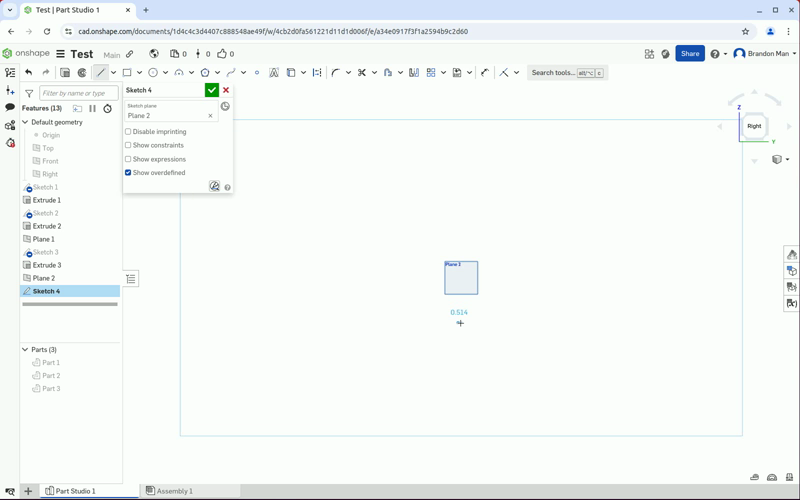
scroll(6)
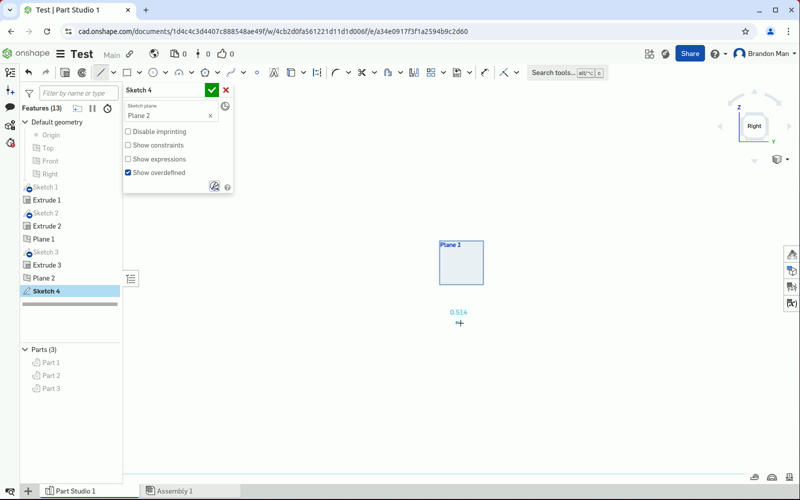
scroll(6)
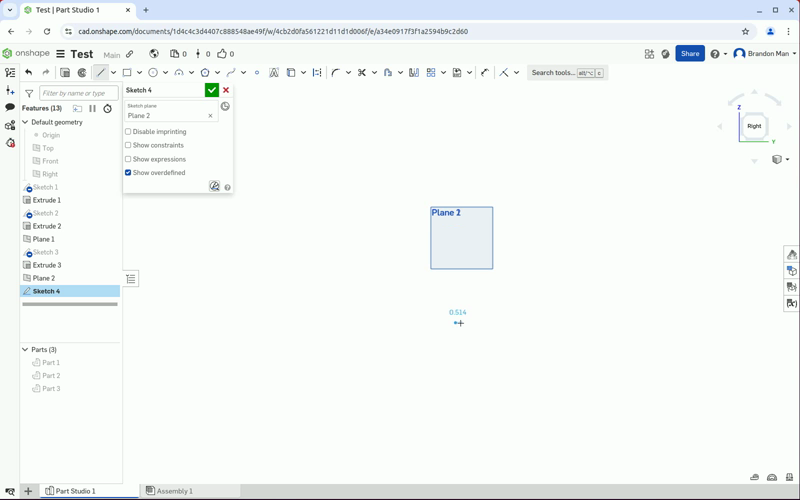
scroll(6)
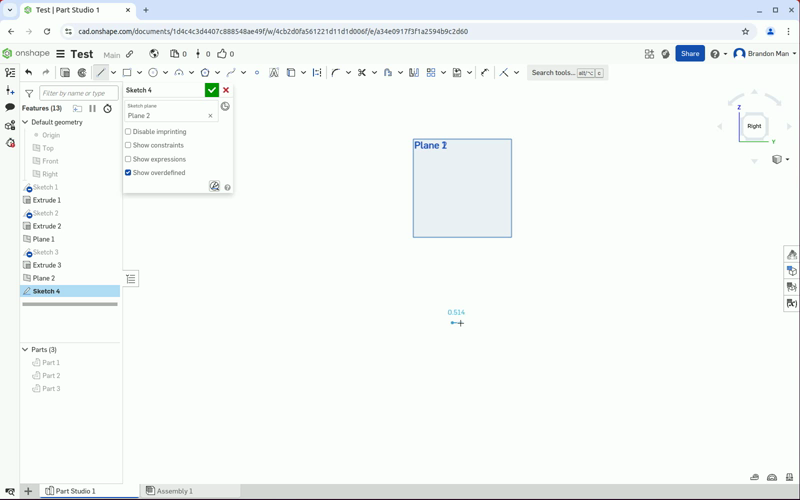
scroll(6)
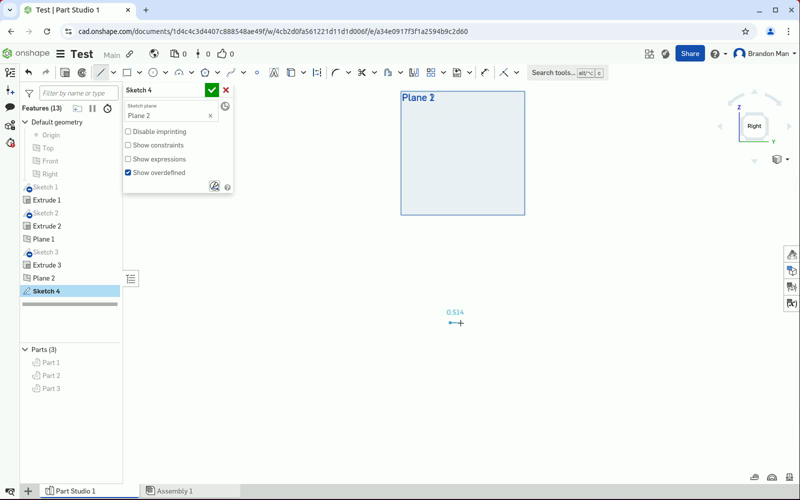
scroll(6)
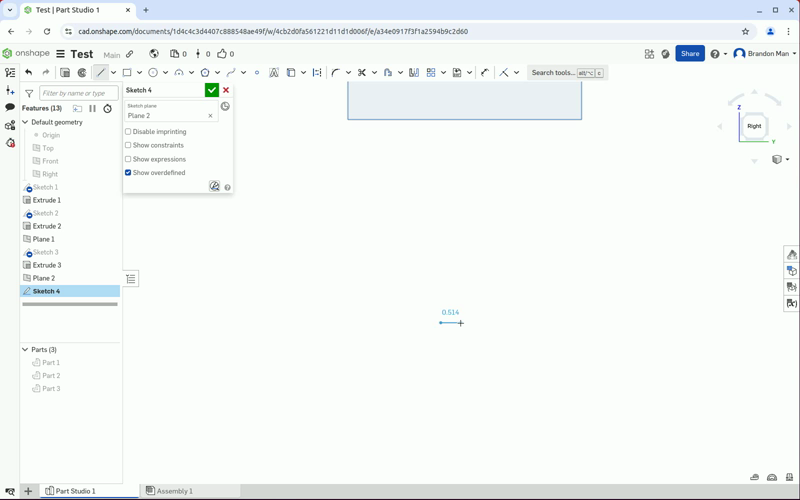
scroll(6)
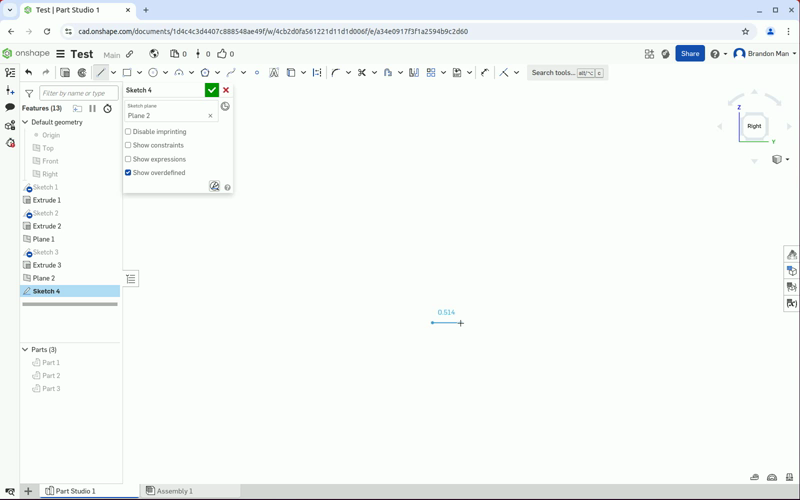
click(460, 322)
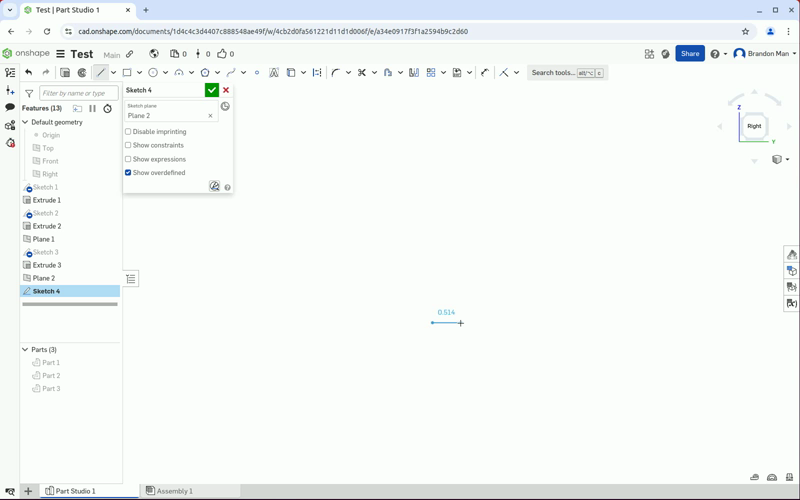
scroll(-6)
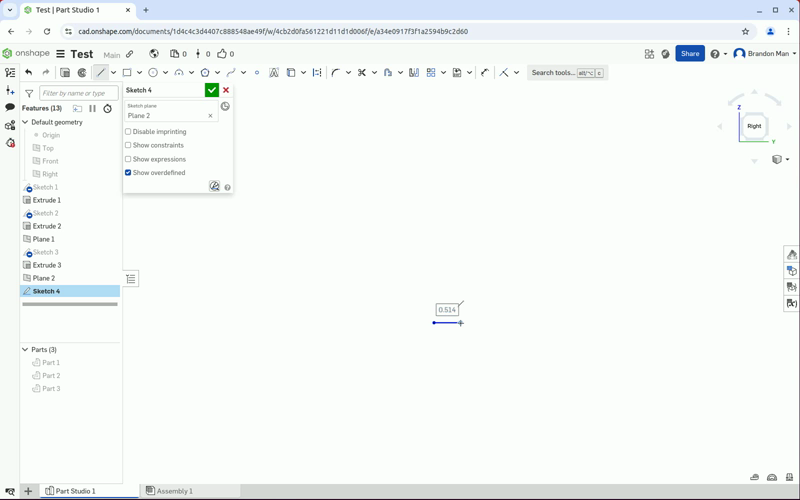
scroll(-6)
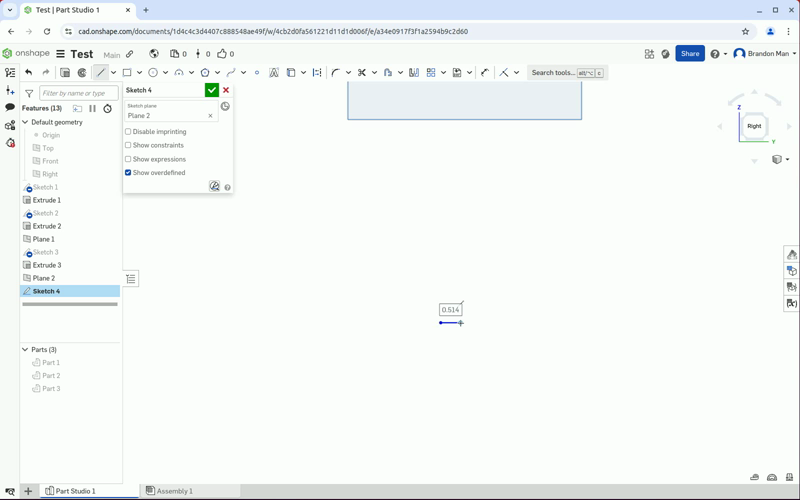
scroll(-6)
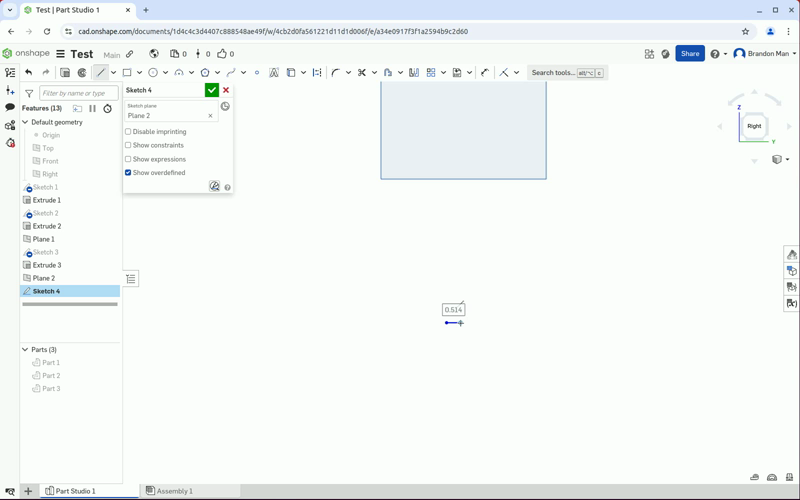
scroll(-6)
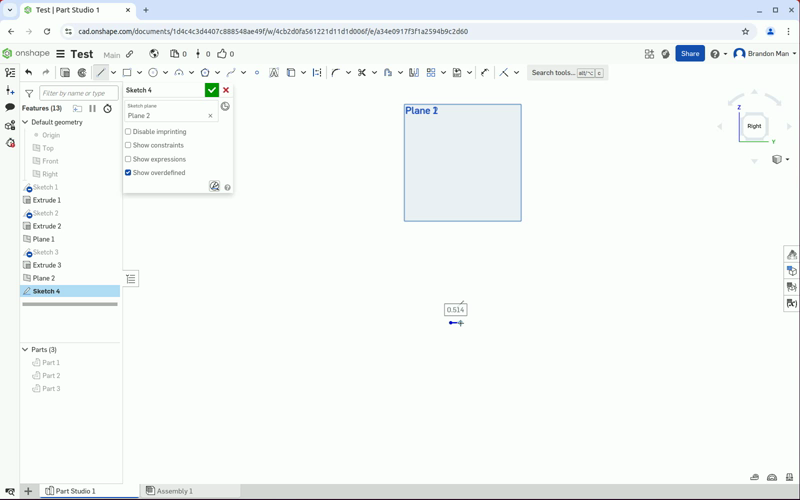
scroll(-6)
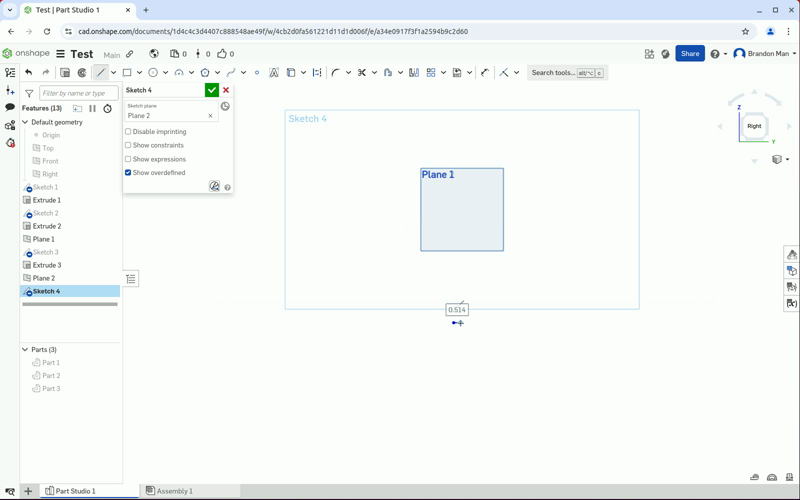
scroll(-6)
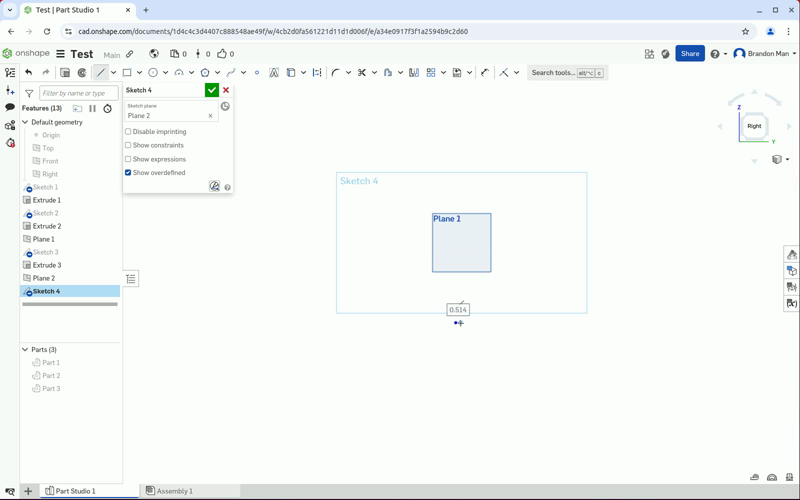
scroll(-6)
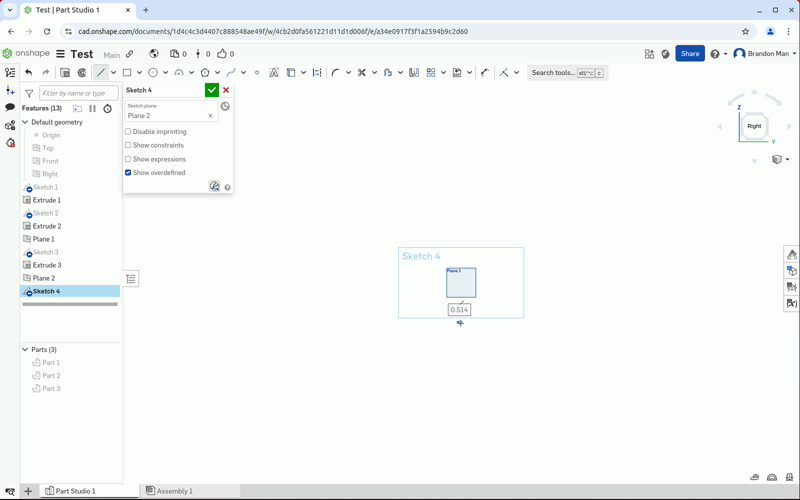
key_up(shift)
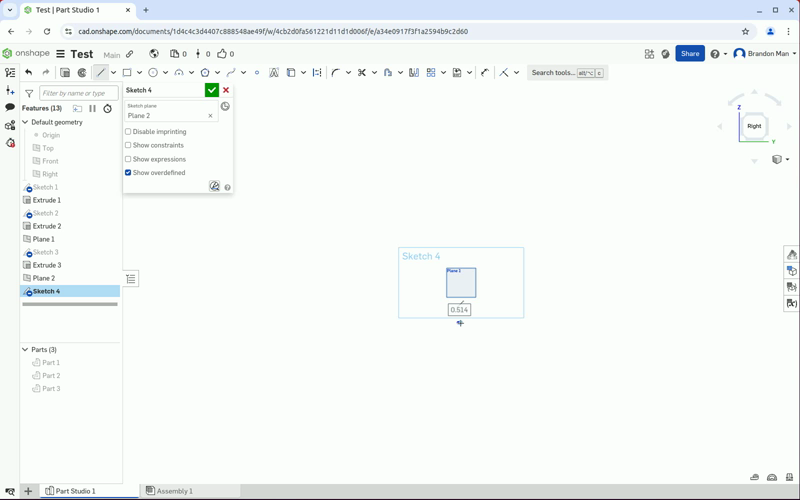
key_down(shift)
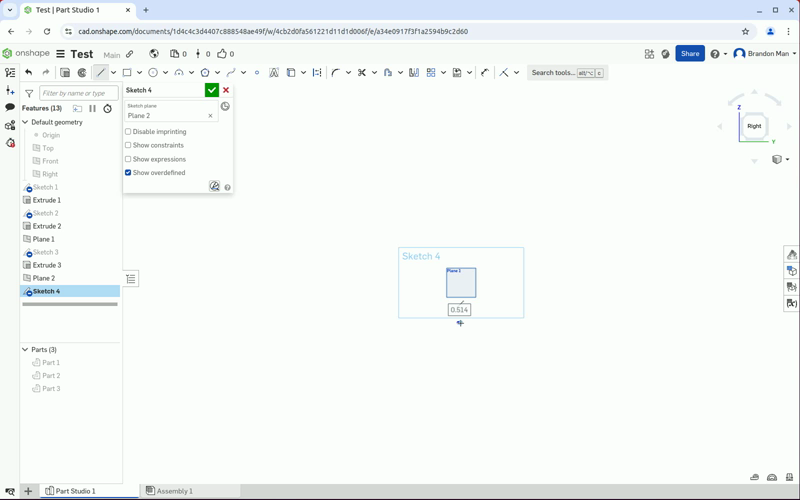
mouse_move(460, 242)
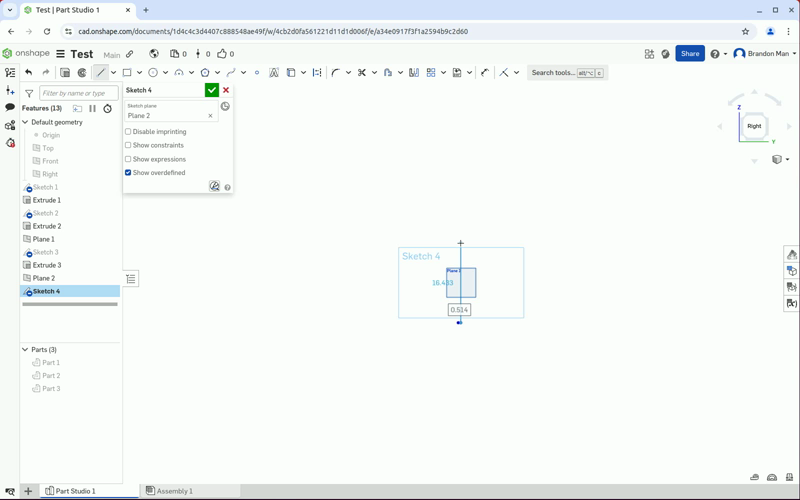
click(460, 242)
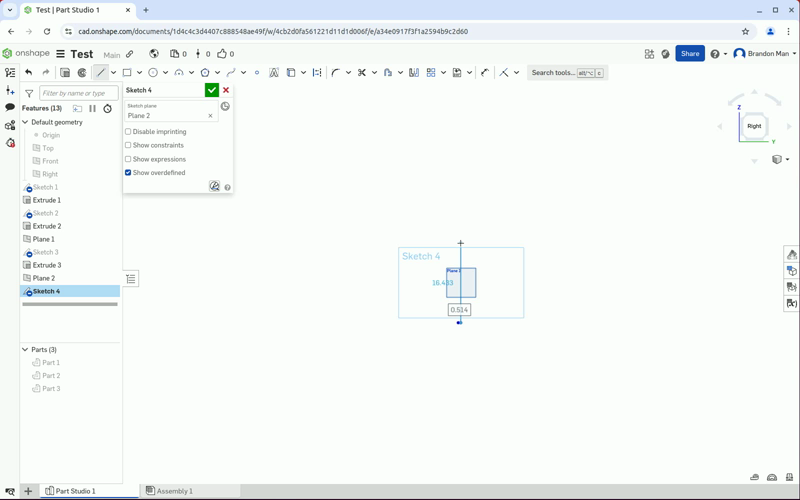
key_up(shift)
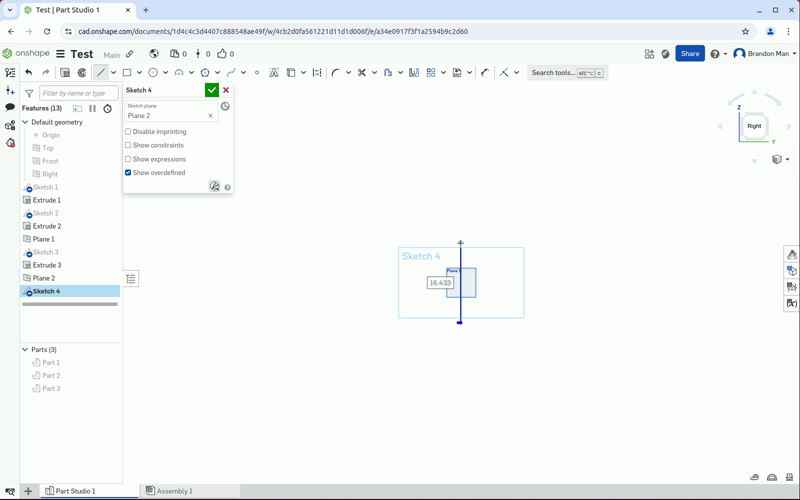
key_down(shift)
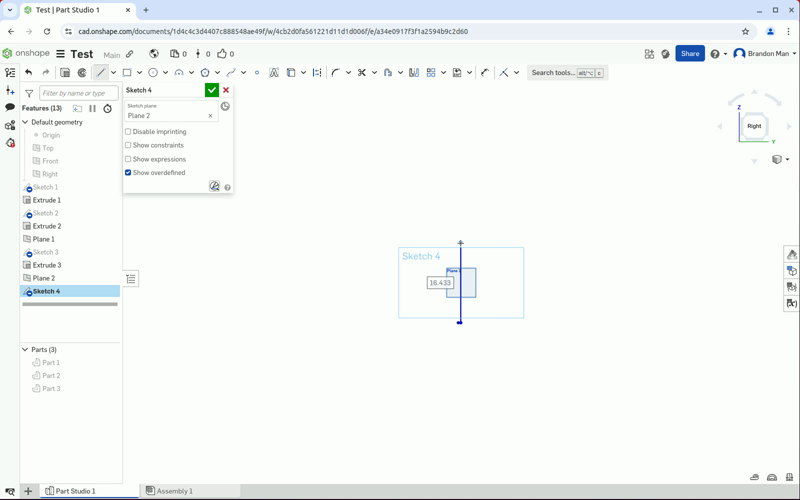
mouse_move(490, 242)
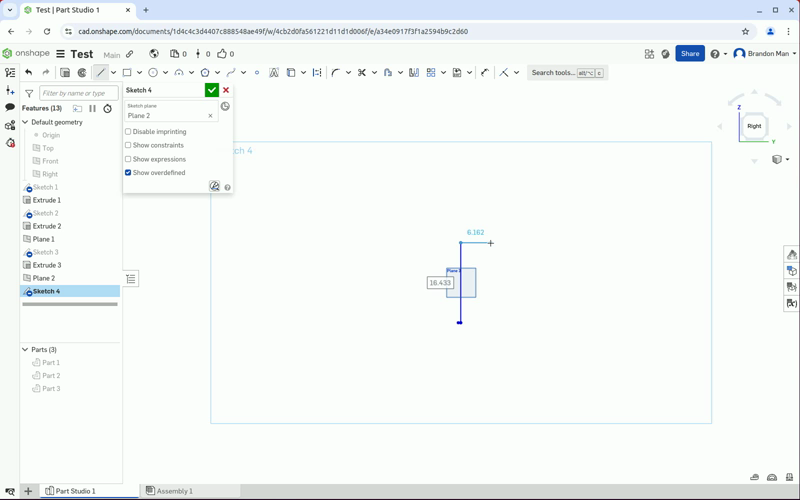
mouse_move(458, 242)
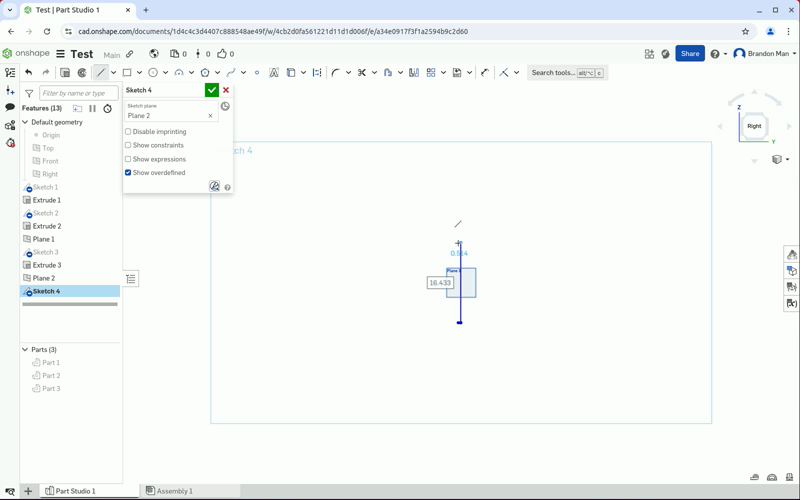
scroll(6)
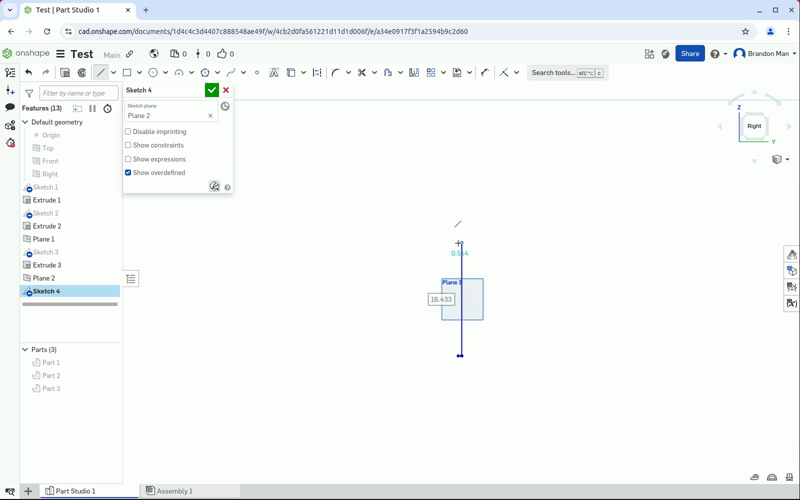
scroll(6)
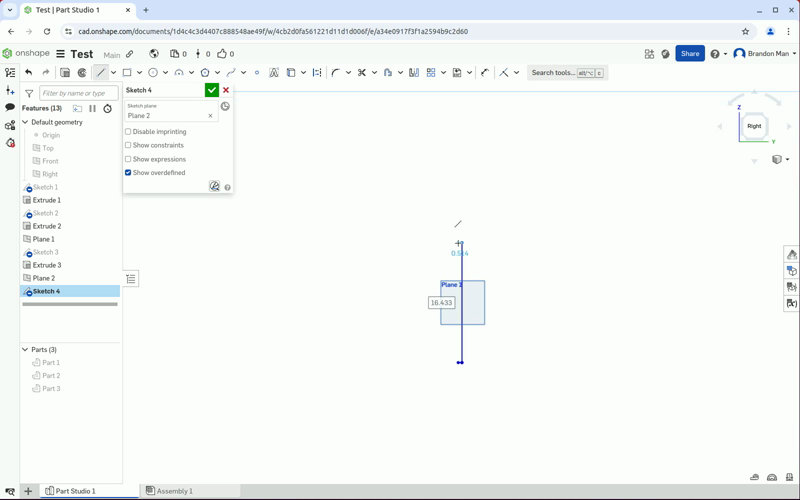
scroll(6)
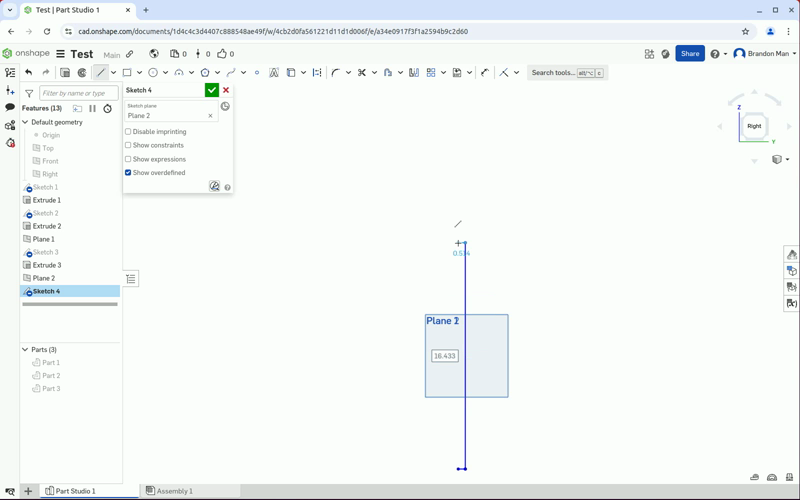
scroll(6)
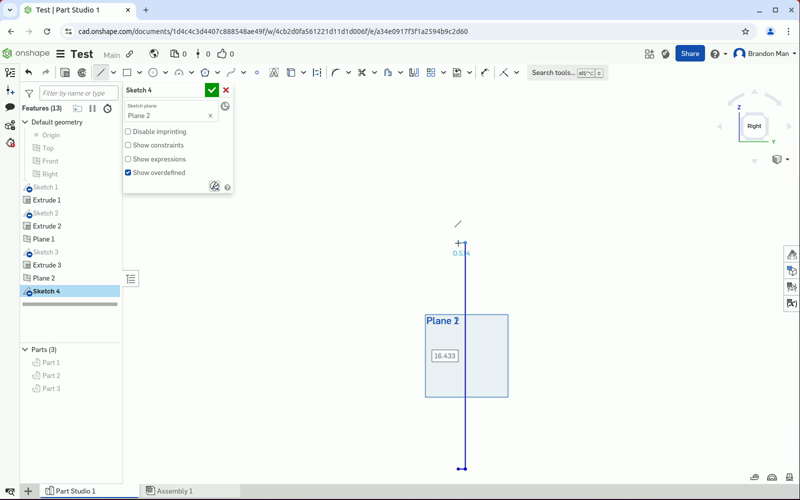
scroll(6)
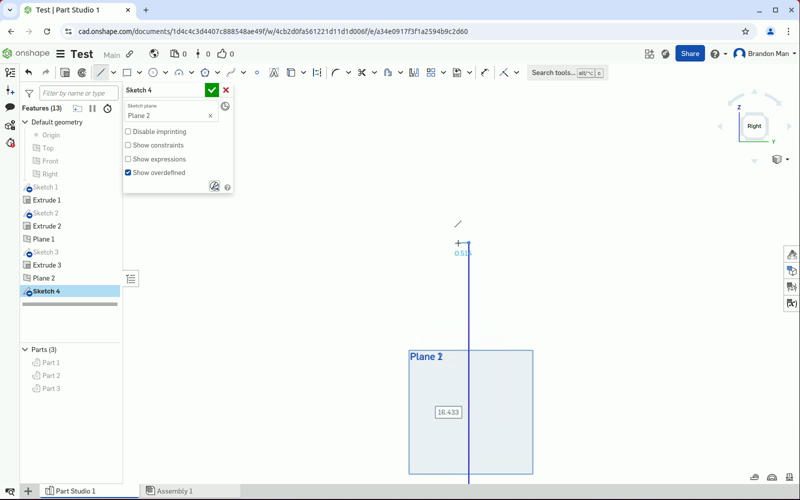
scroll(6)
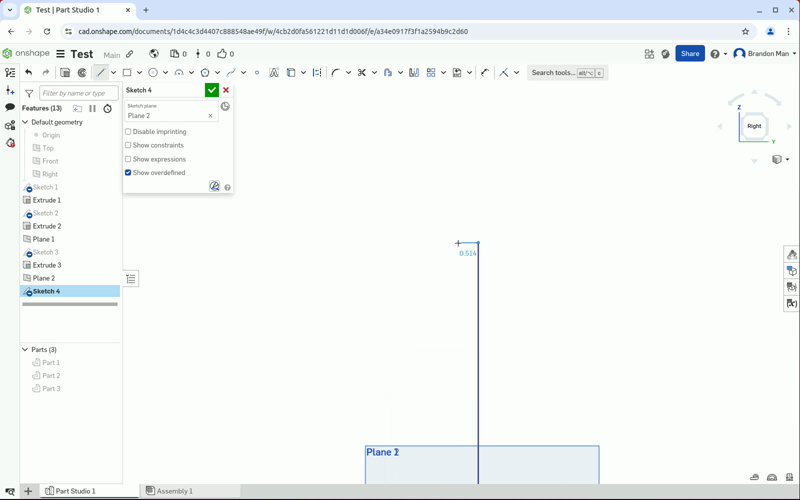
scroll(6)
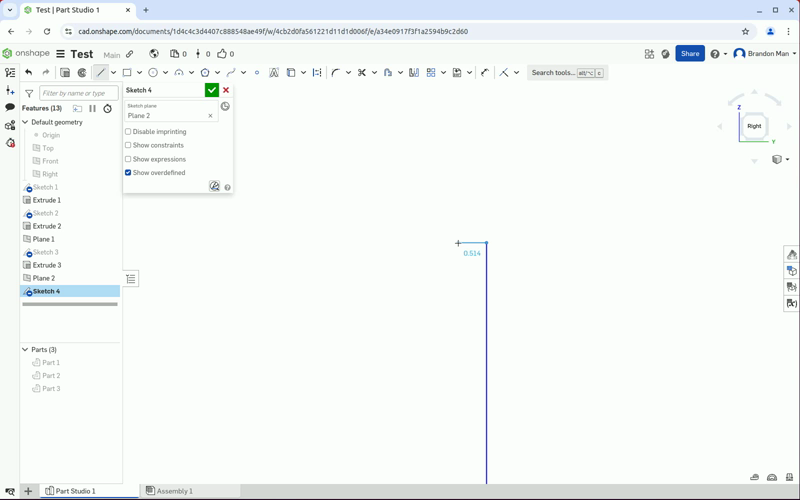
click(458, 242)
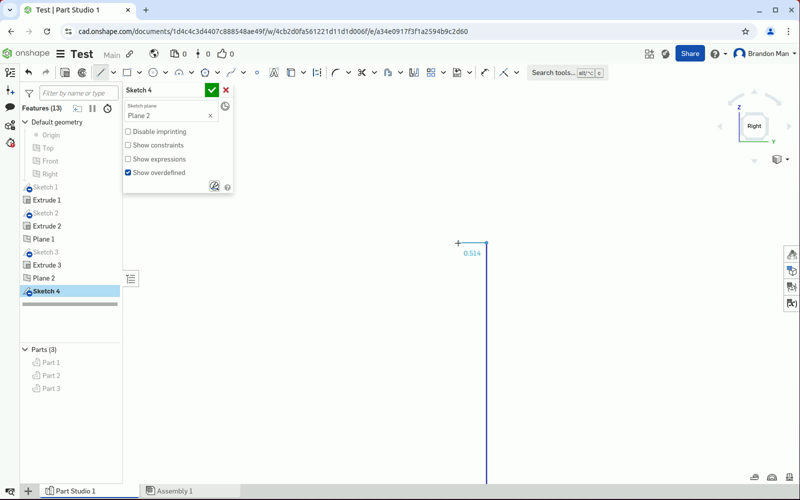
scroll(-6)
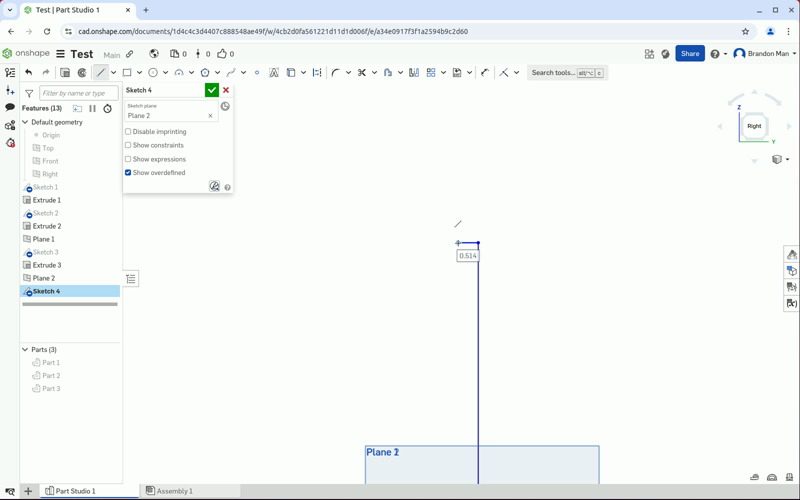
scroll(-6)
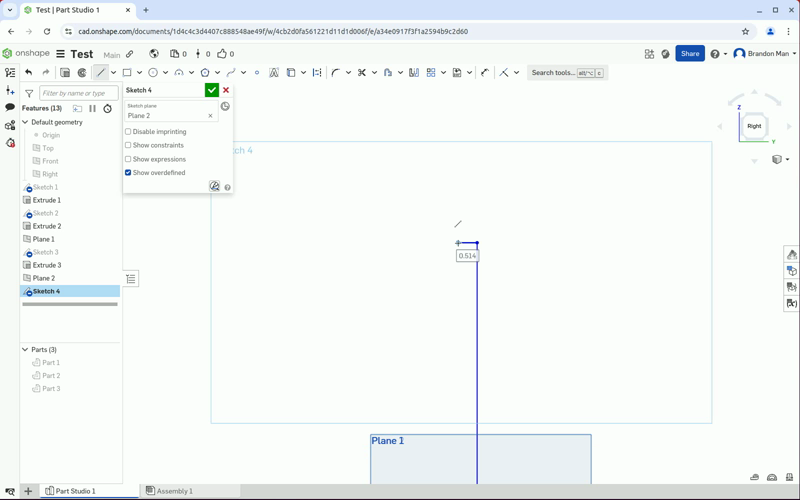
scroll(-6)
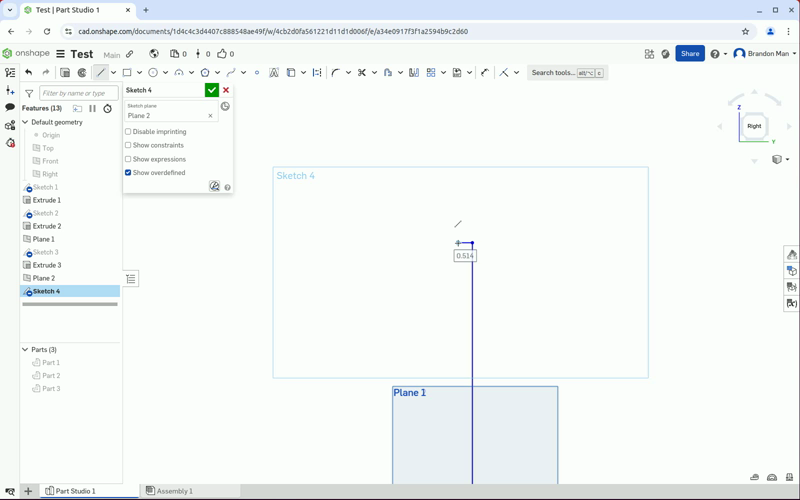
scroll(-6)
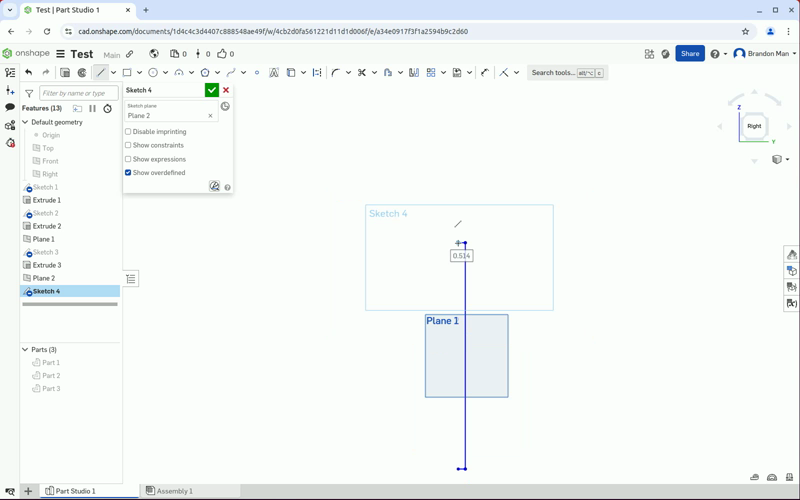
scroll(-6)
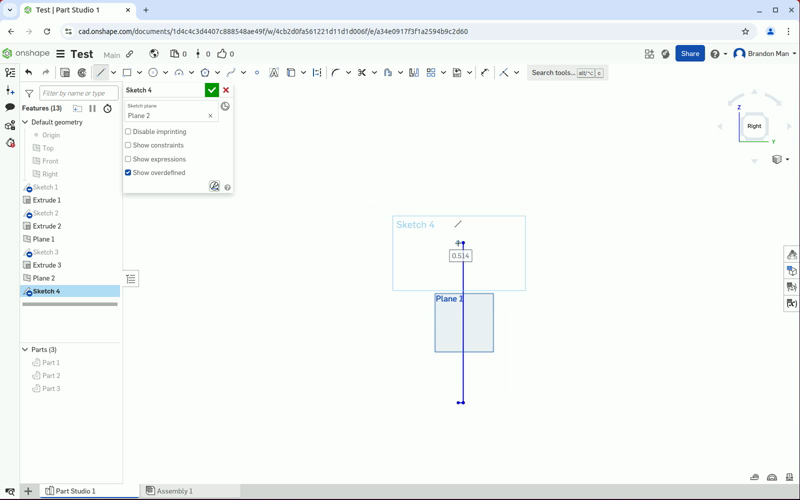
scroll(-6)
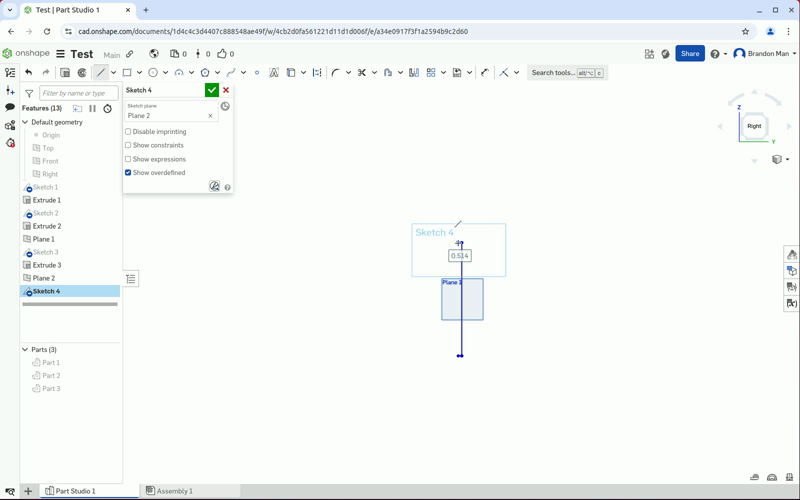
scroll(-6)
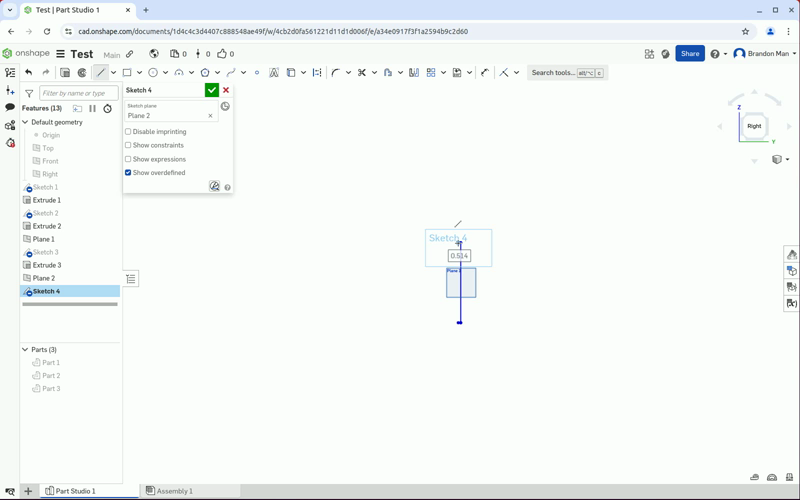
key_up(shift)
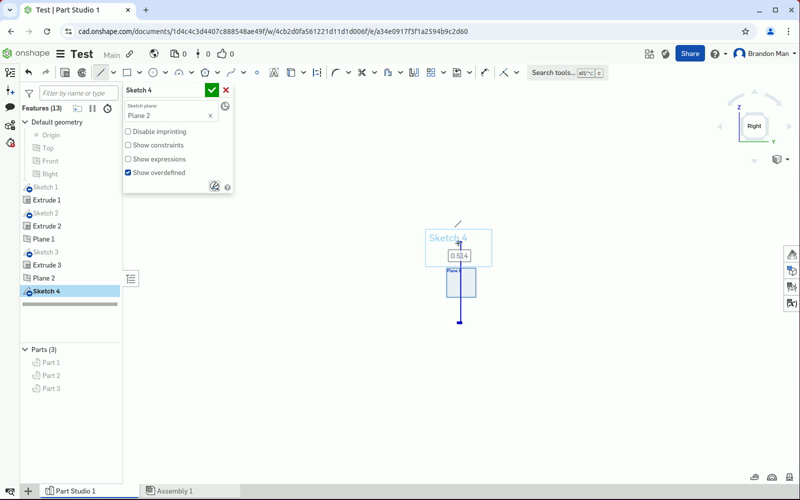
key_down(shift)
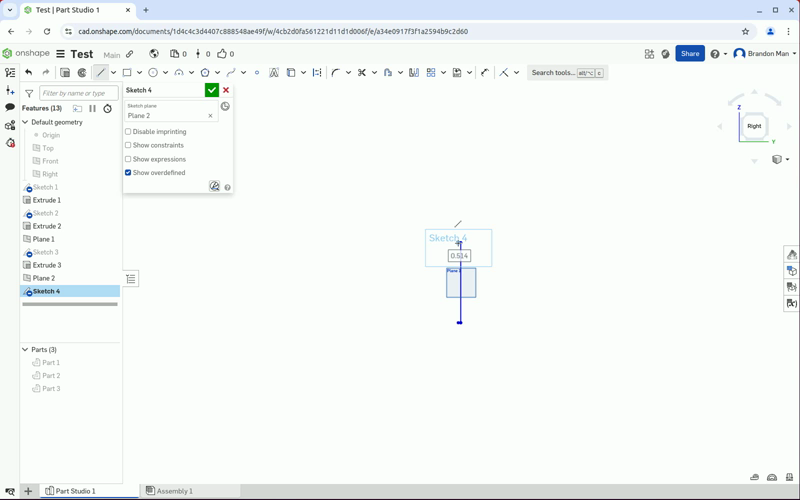
mouse_move(458, 322)
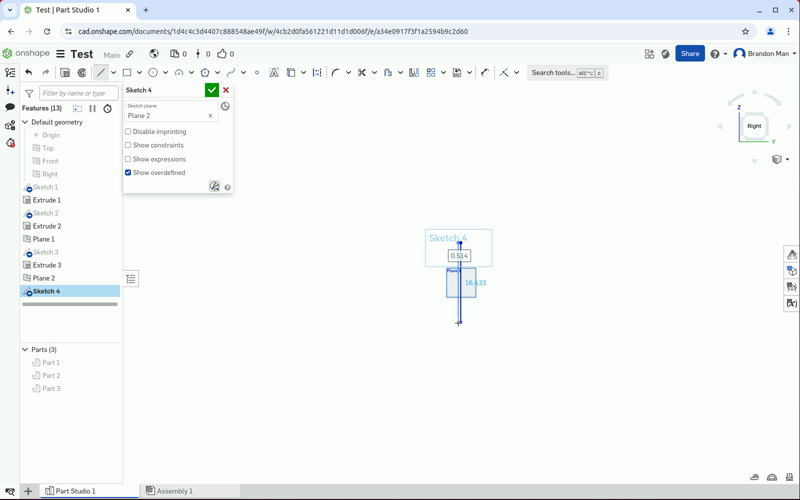
scroll(6)
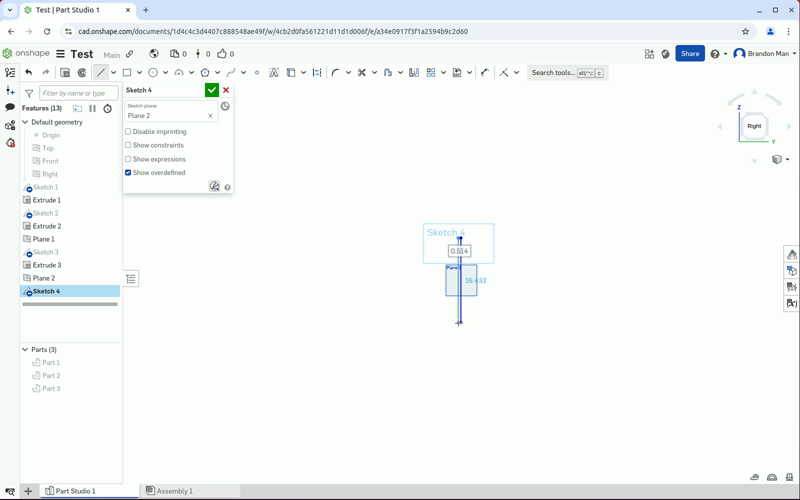
scroll(6)
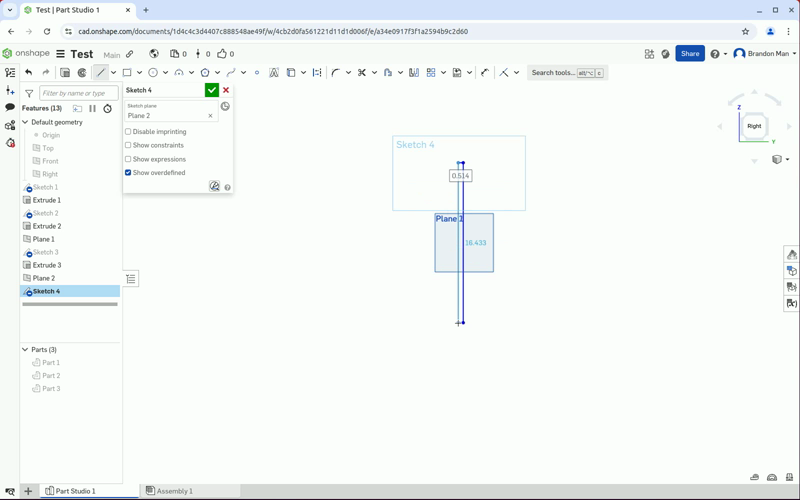
scroll(6)
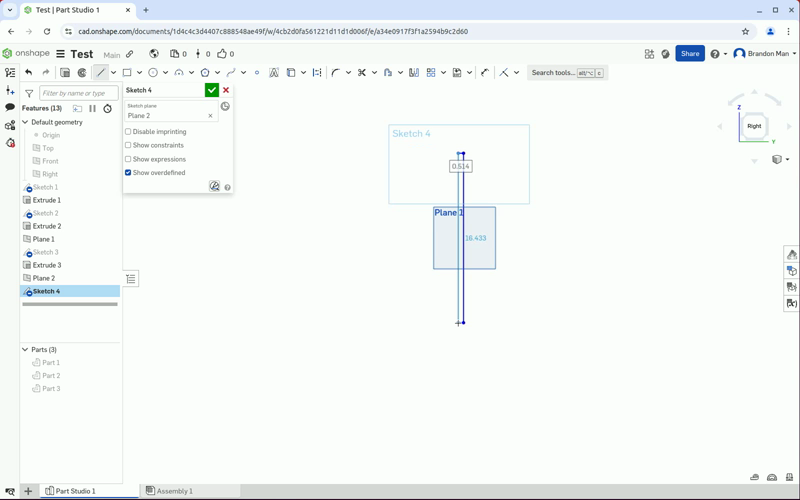
scroll(6)
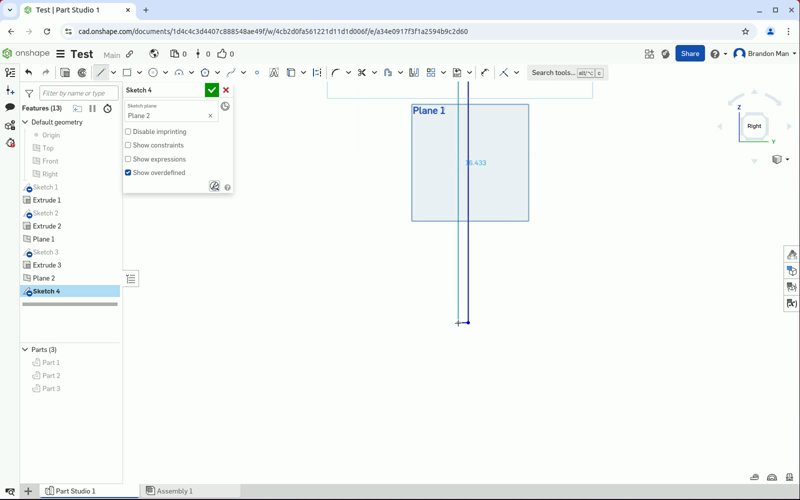
scroll(6)
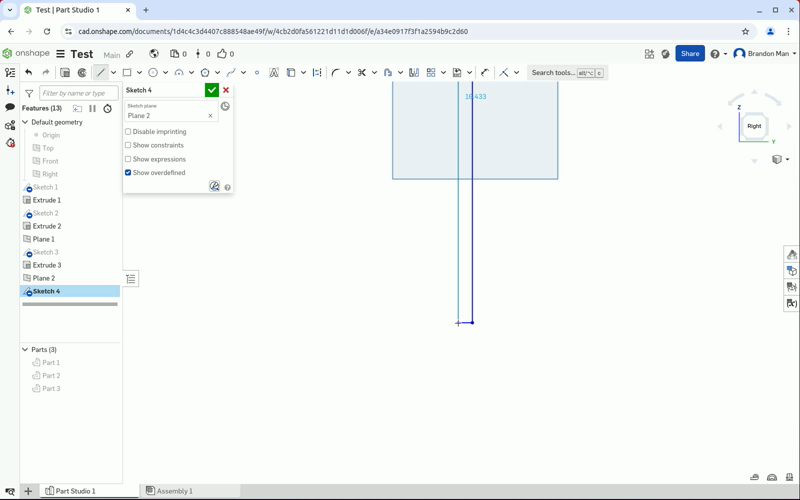
scroll(6)
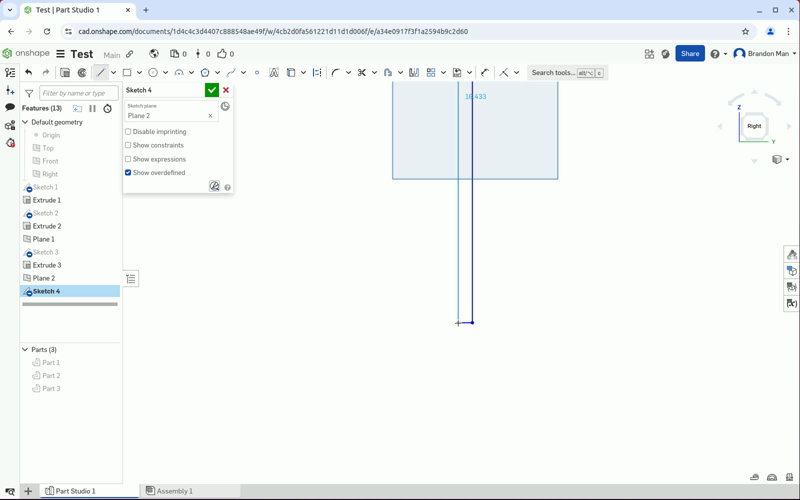
scroll(6)
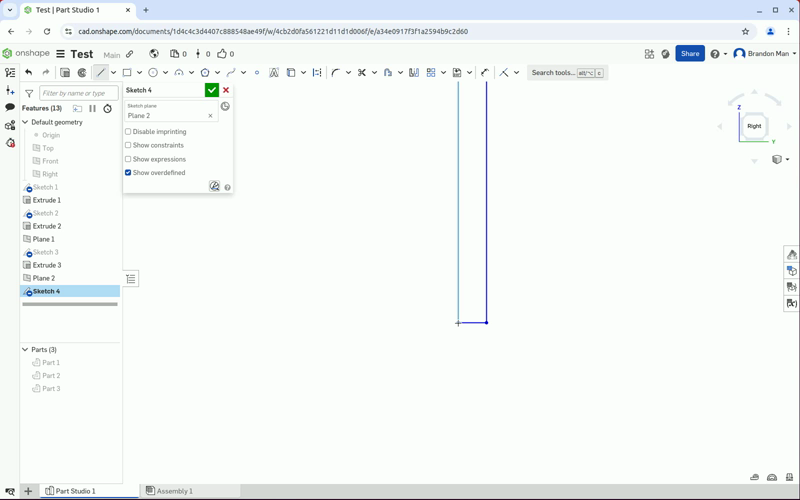
key_up(shift)
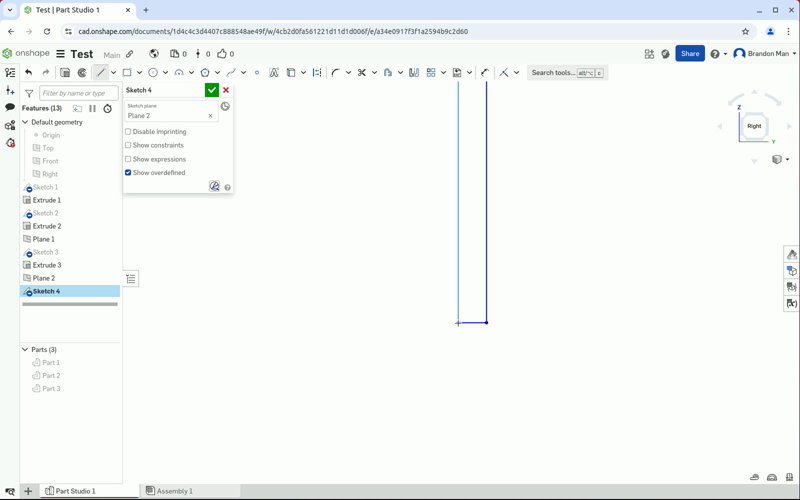
click(458, 322)
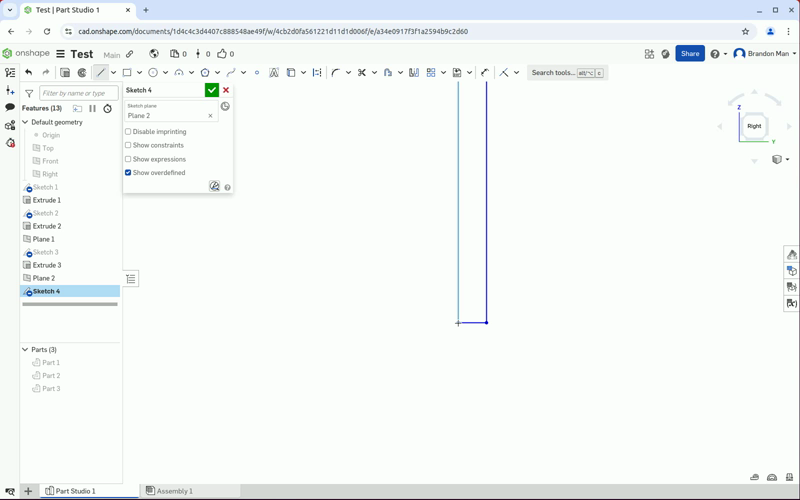
scroll(-6)
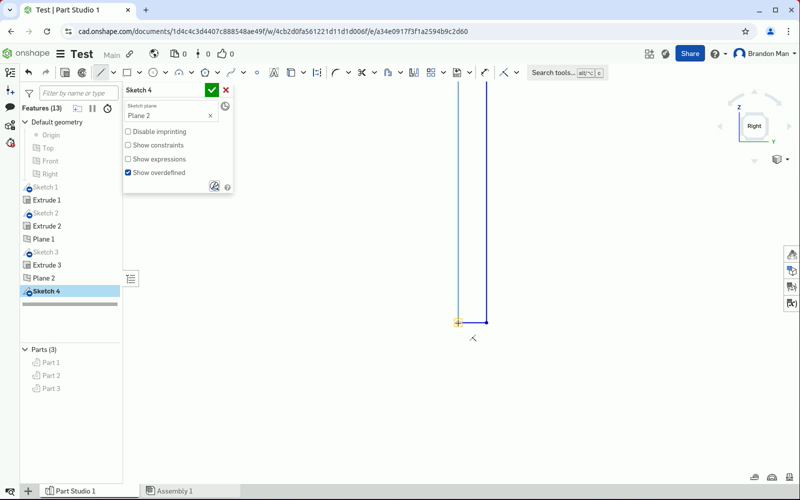
scroll(-6)
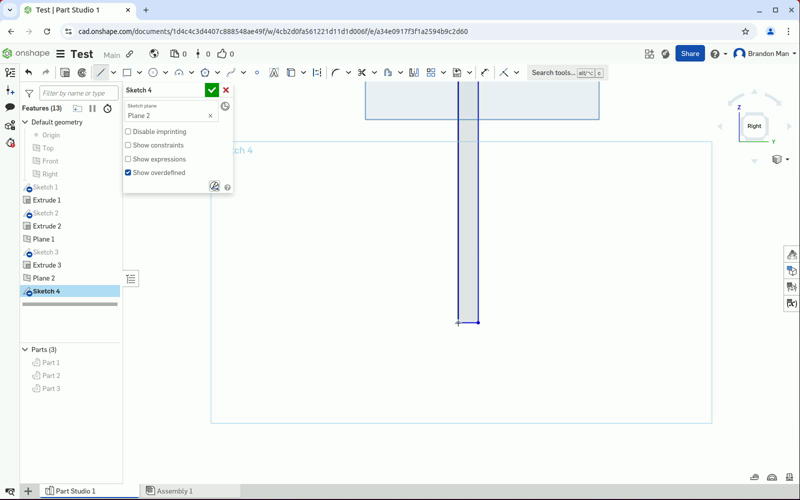
scroll(-6)
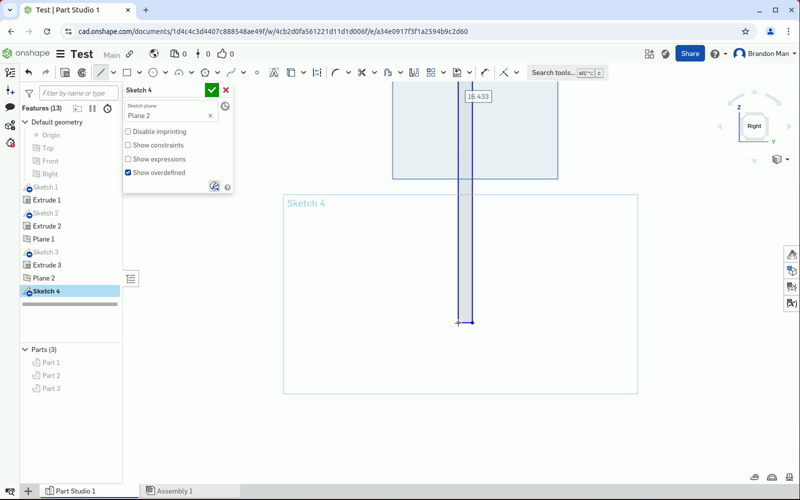
scroll(-6)
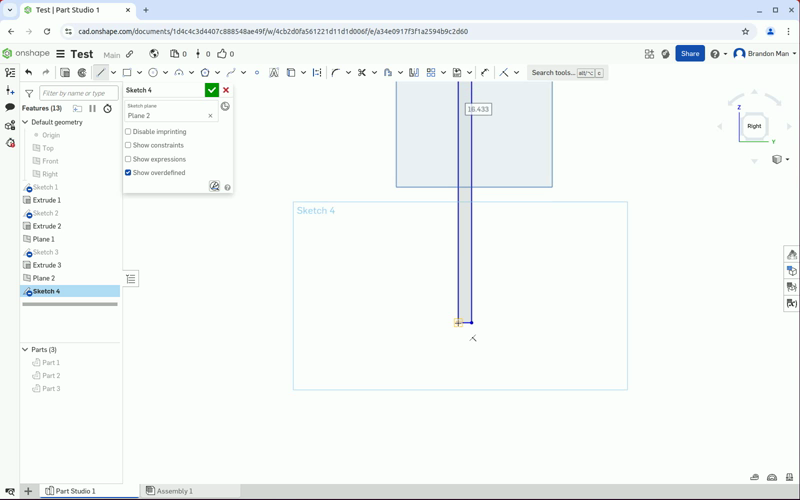
scroll(-6)
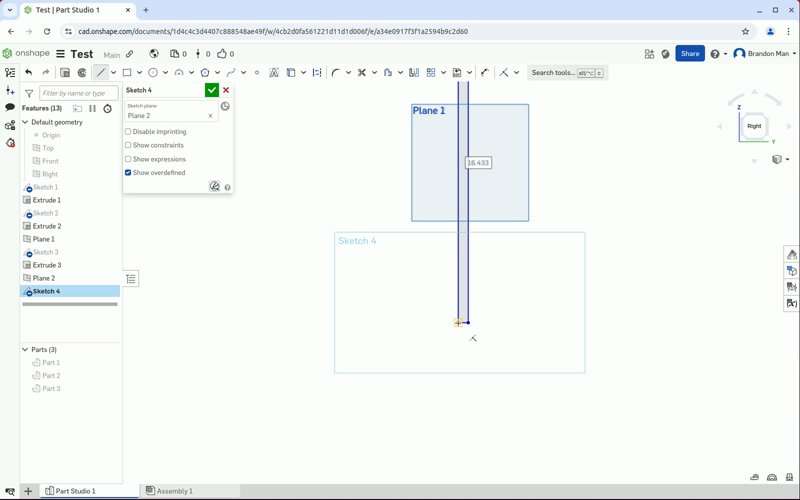
scroll(-6)
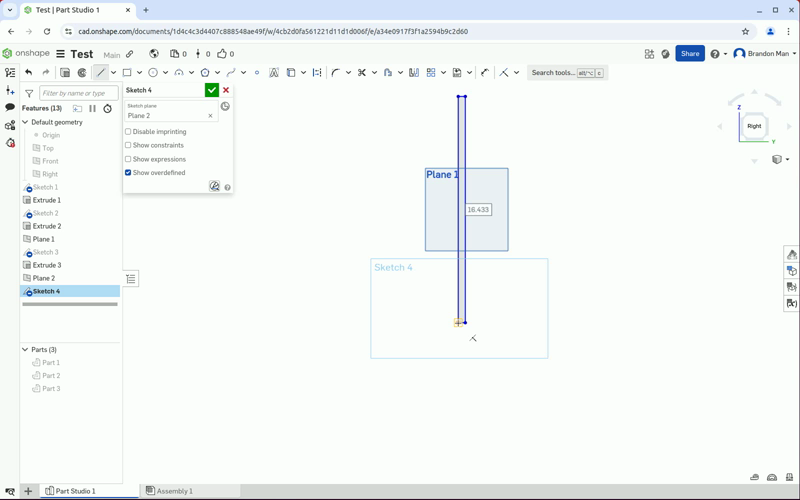
scroll(-6)
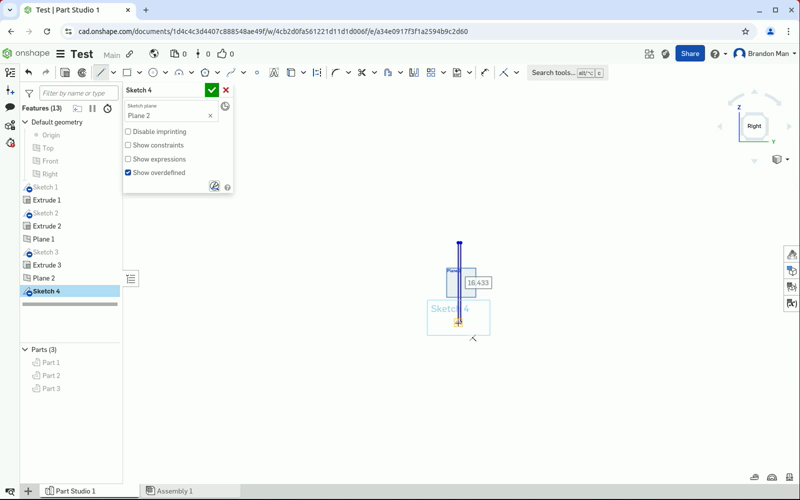
key(esc)
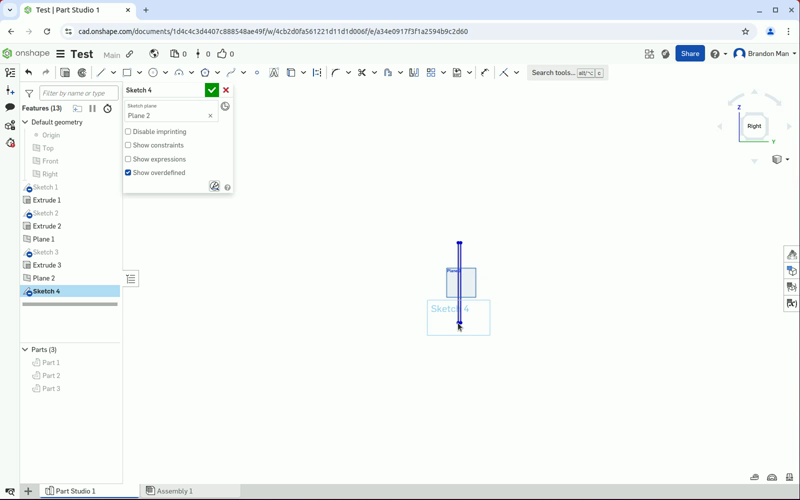
mouse_move(459, 298)
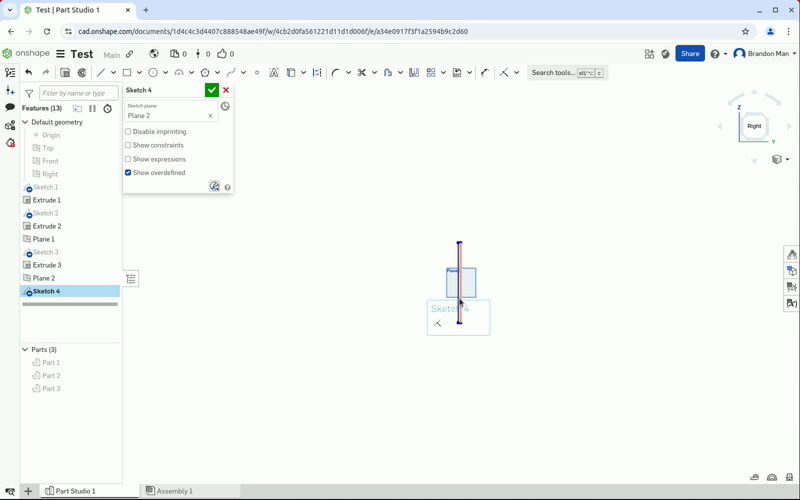
scroll(6)
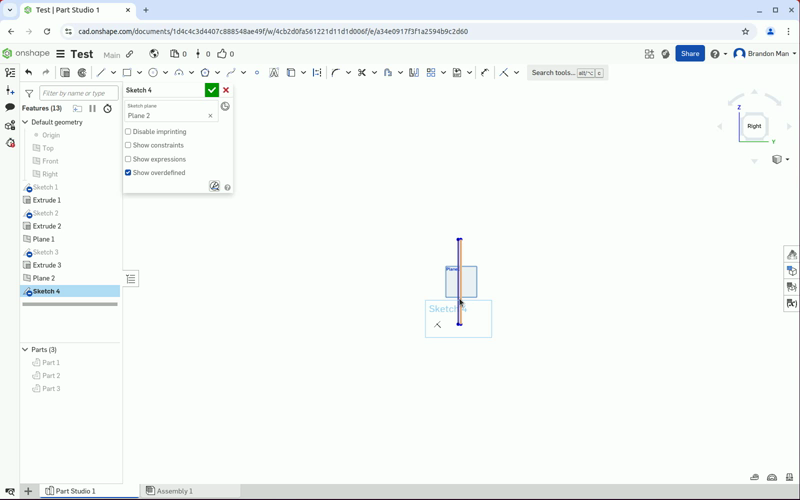
scroll(6)
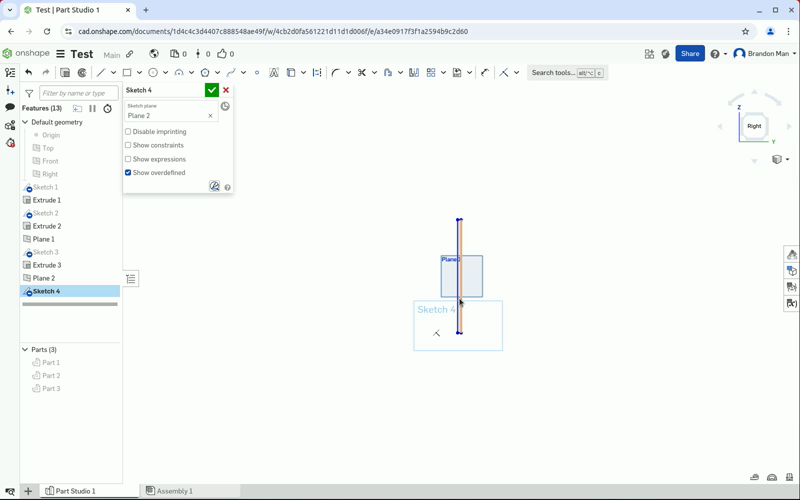
scroll(6)
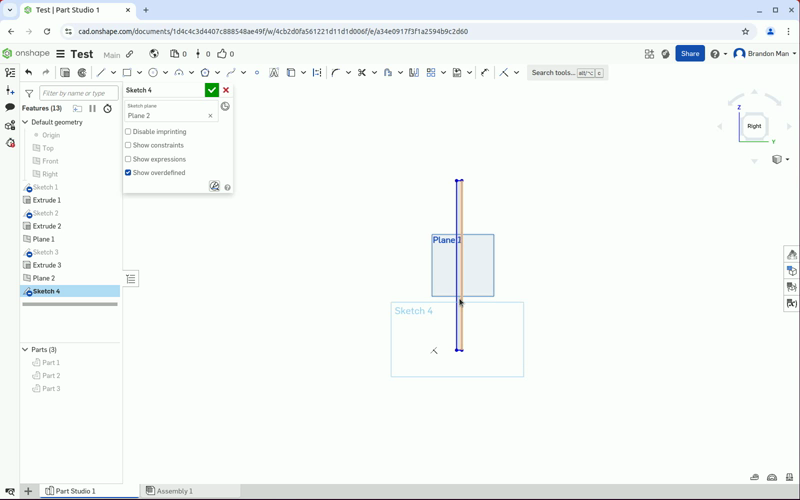
scroll(6)
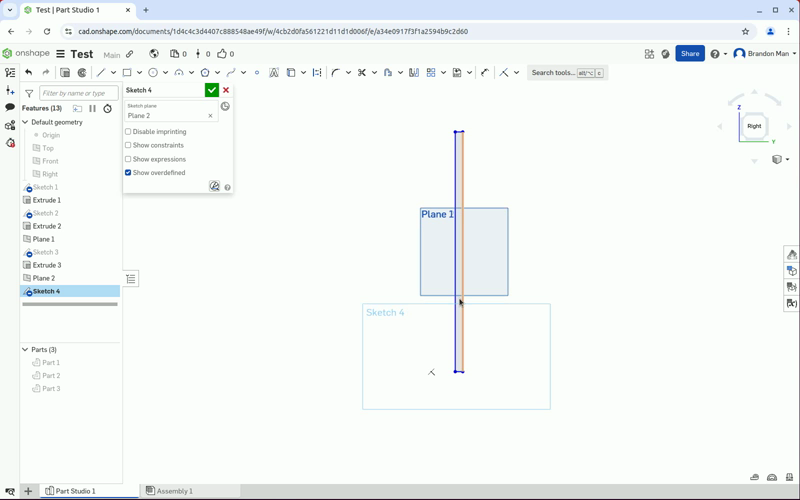
scroll(6)
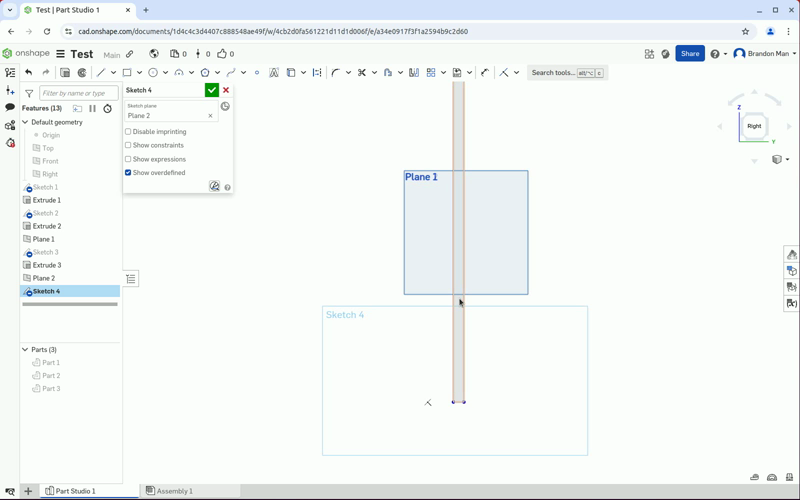
scroll(6)
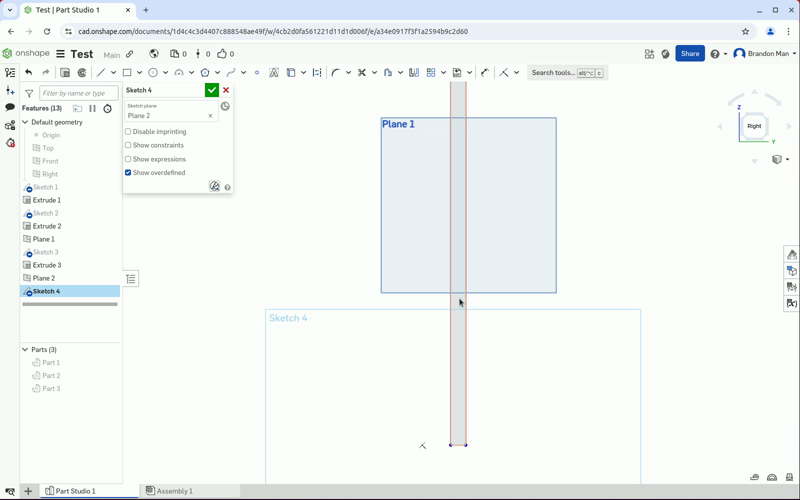
scroll(6)
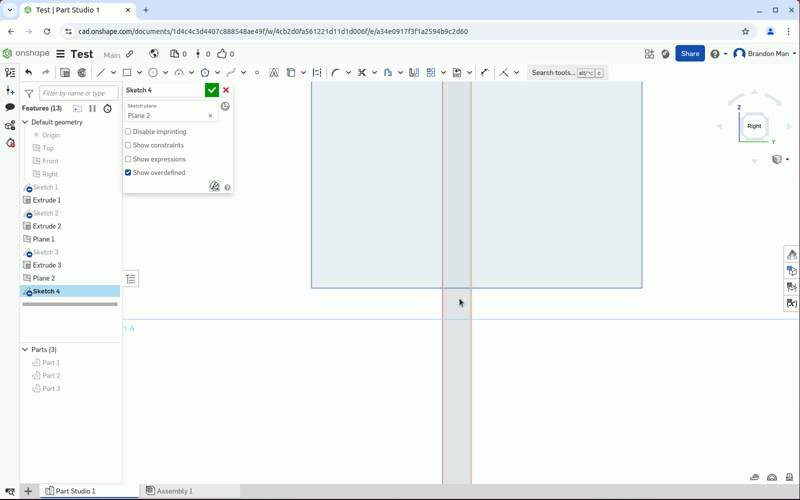
click(459, 298)
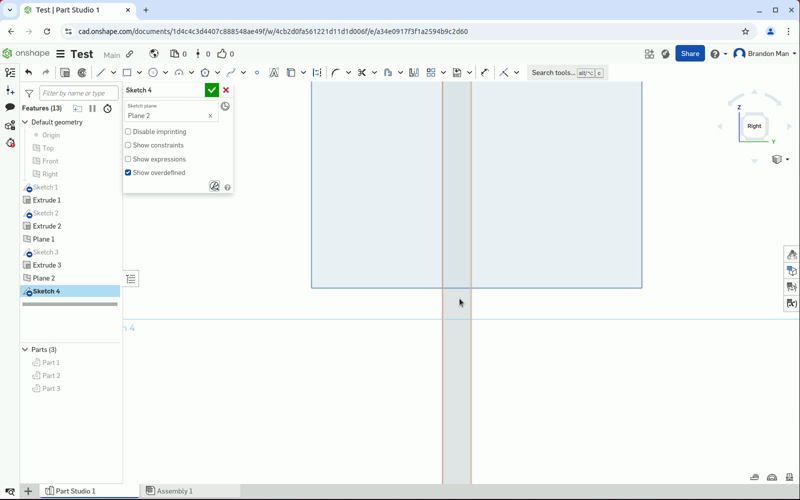
scroll(-6)
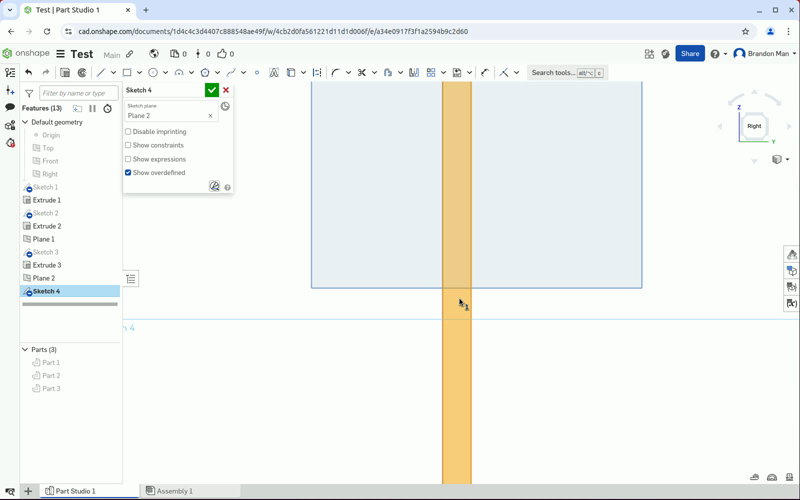
scroll(-6)
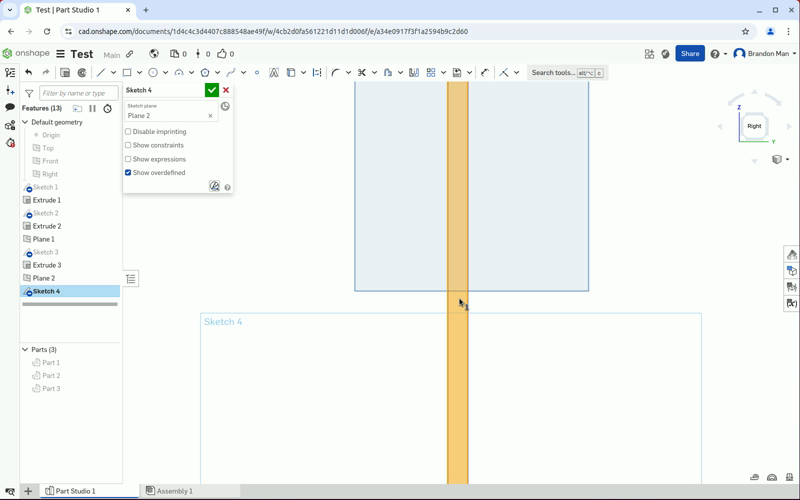
scroll(-6)
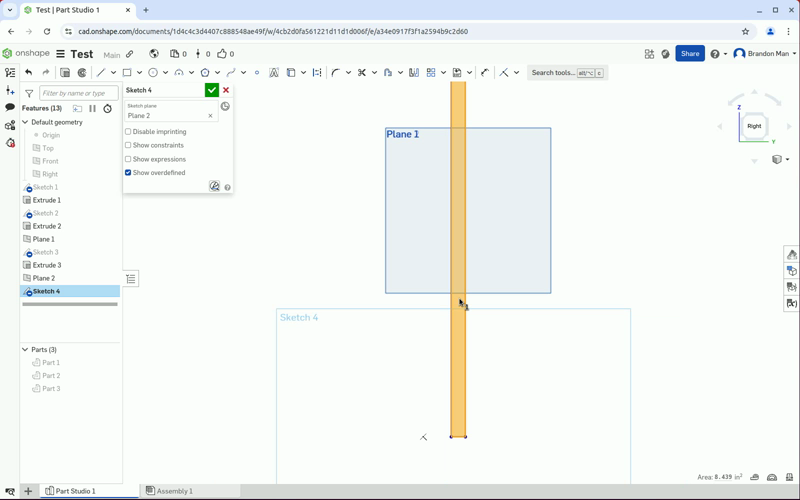
scroll(-6)
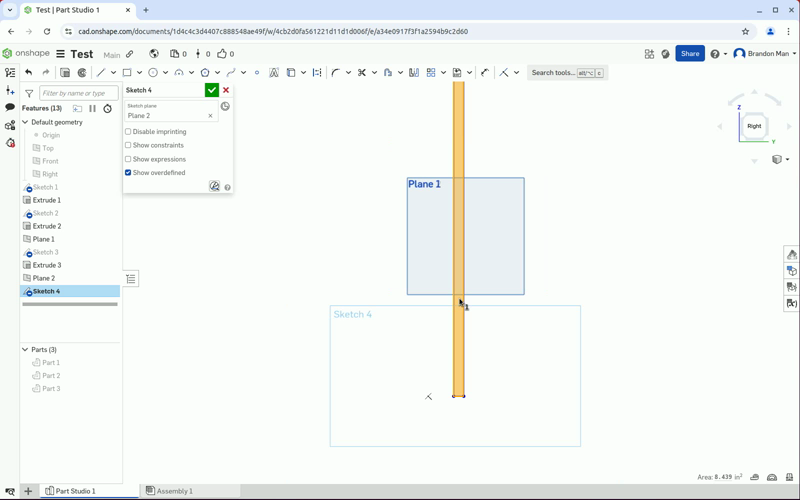
scroll(-6)
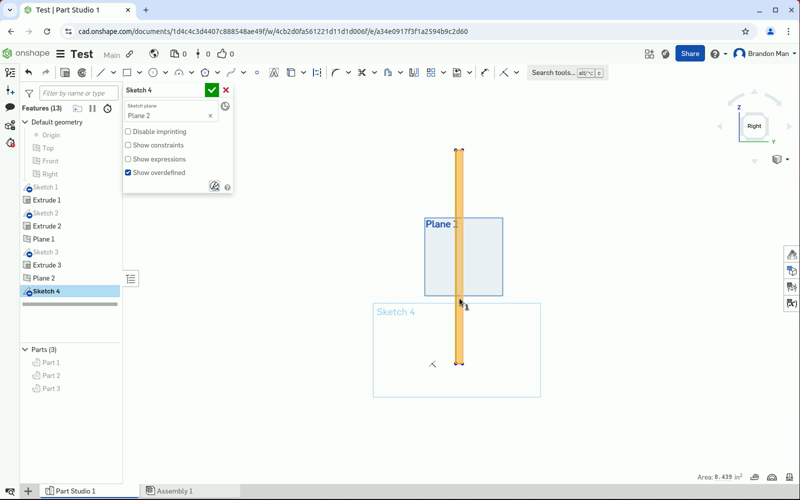
scroll(-6)
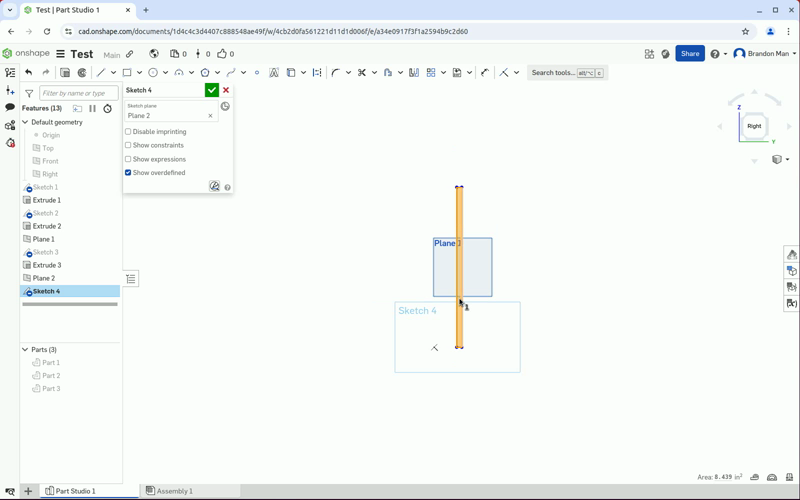
scroll(-6)
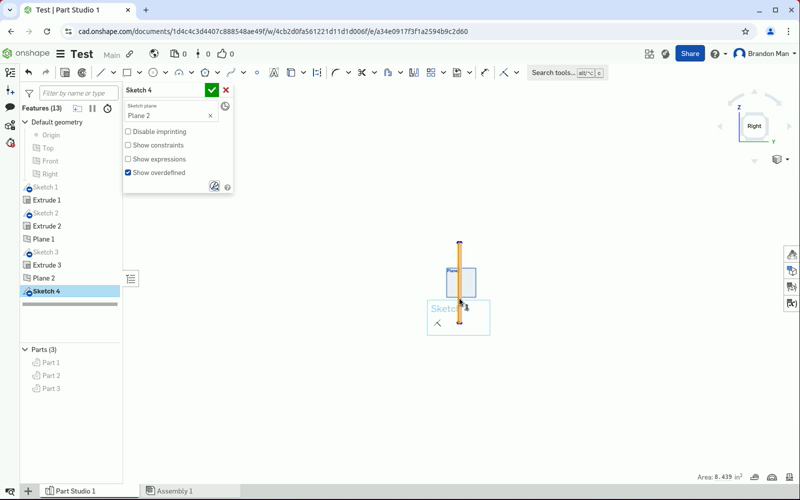
mouse_move(73, 352)
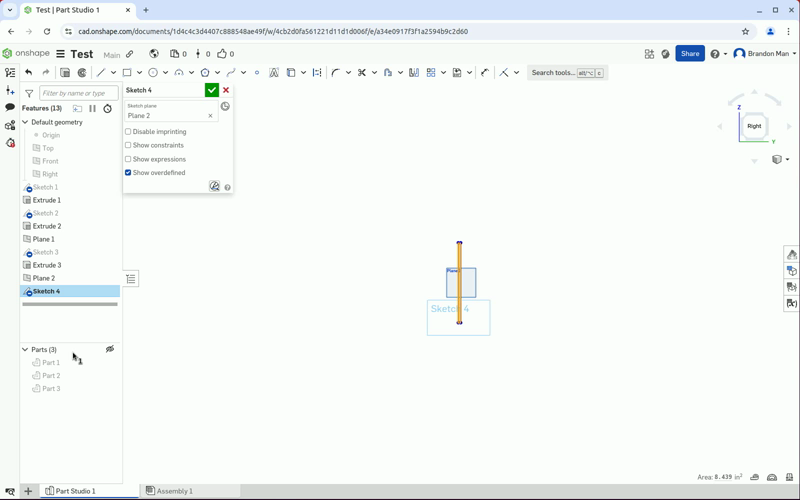
key(shift+y)
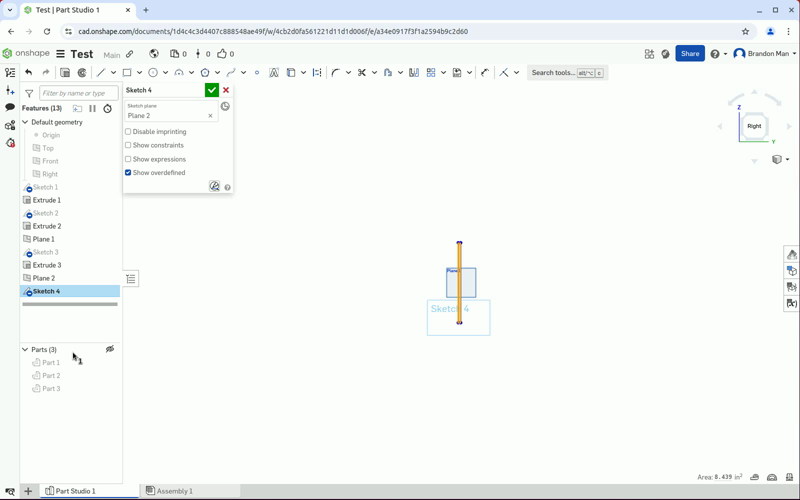
key(shift+e)
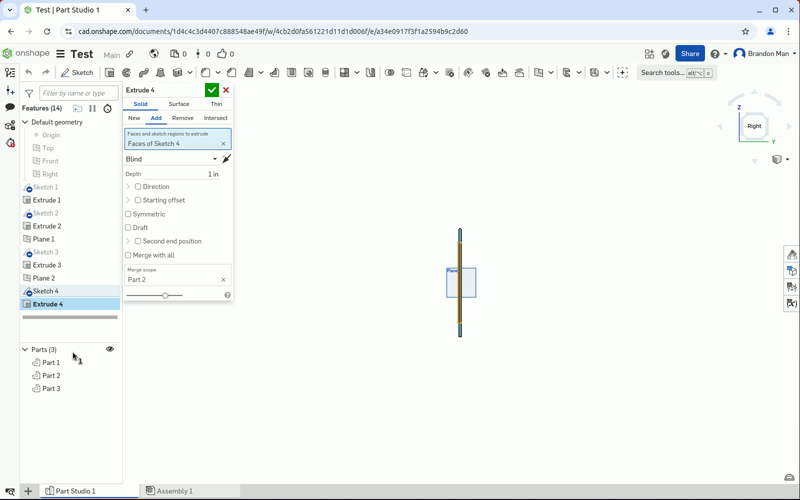
mouse_move(143, 106)
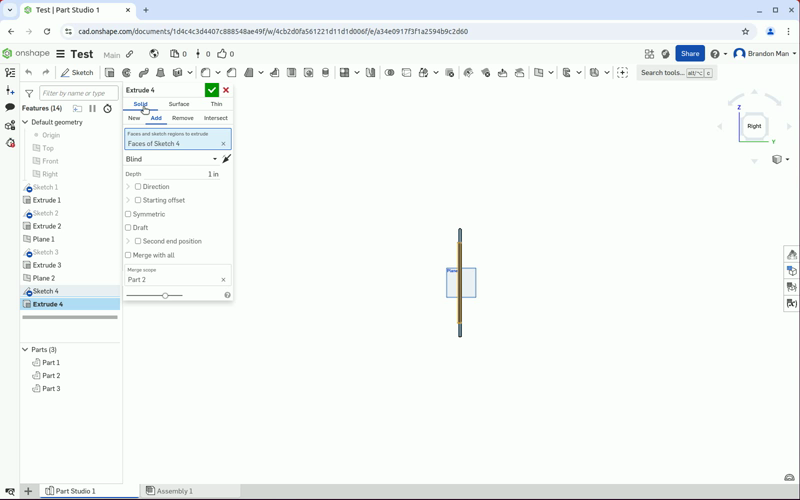
click(143, 106)
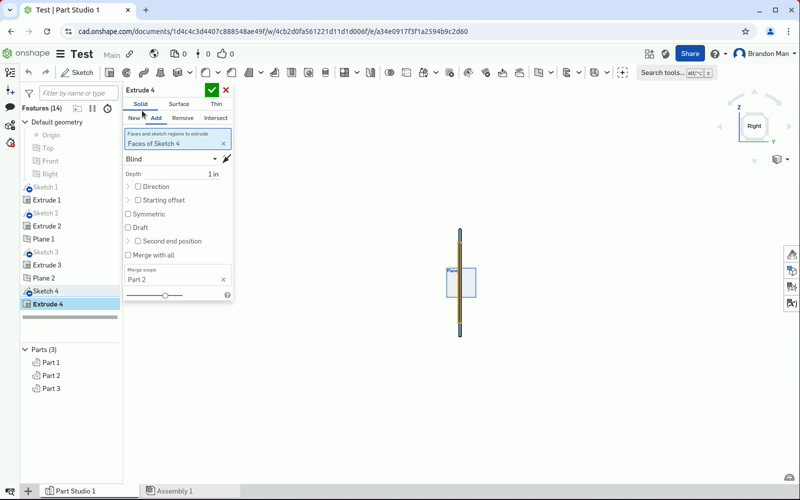
mouse_move(137, 120)
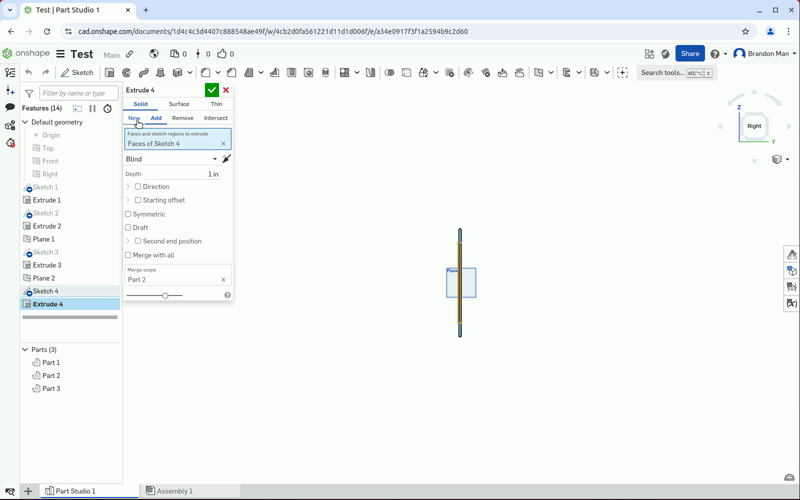
click(137, 120)
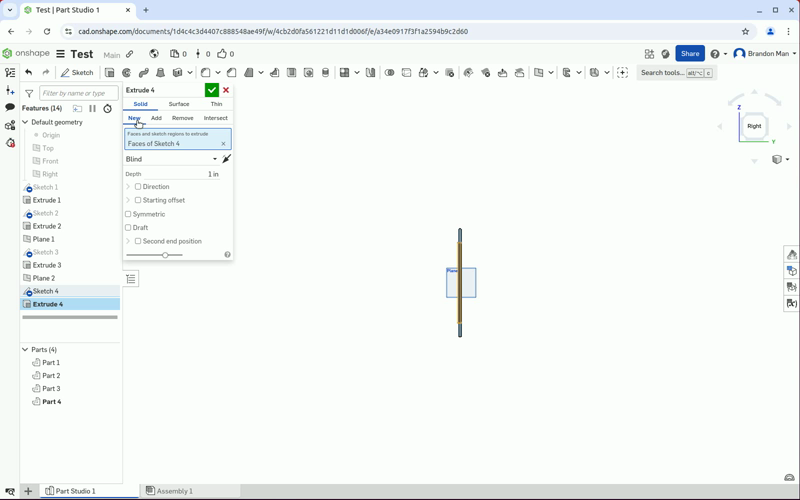
key(tab, 4)
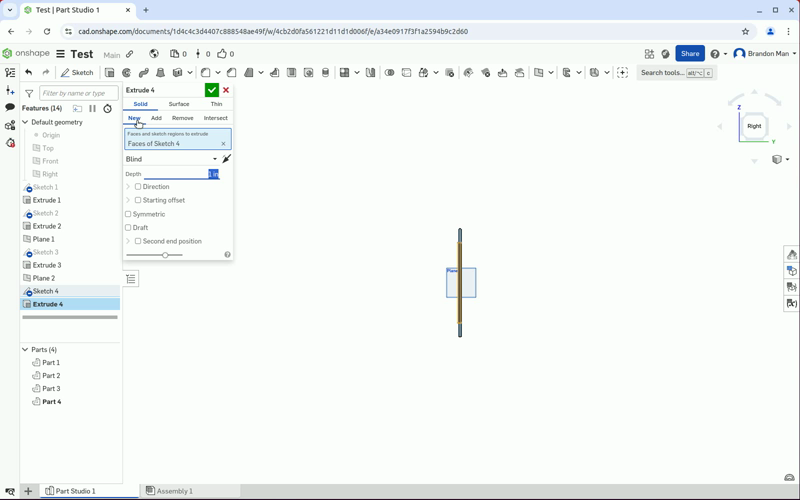
text(4.574)
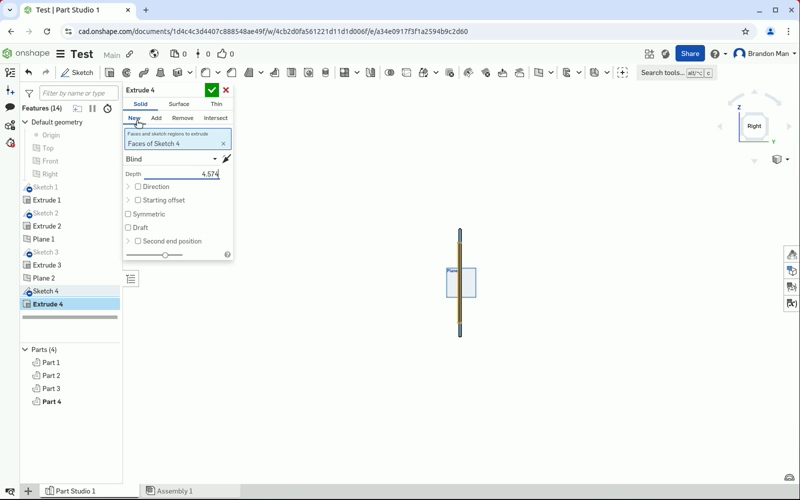
key(enter)
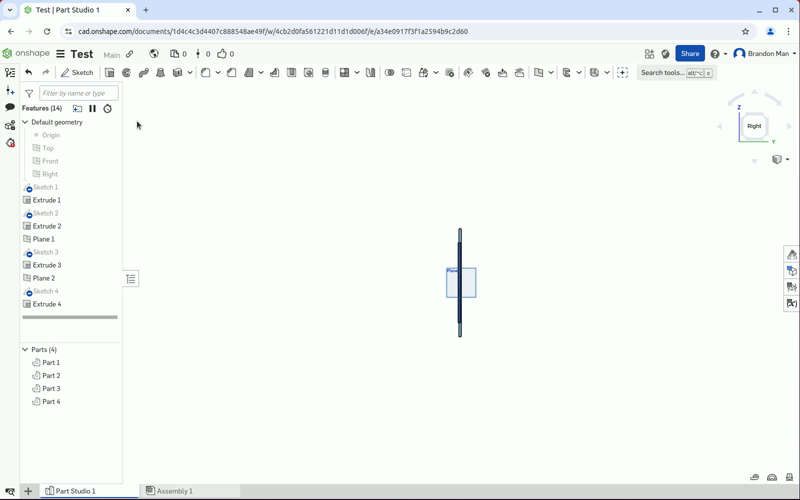
key(shift+h)
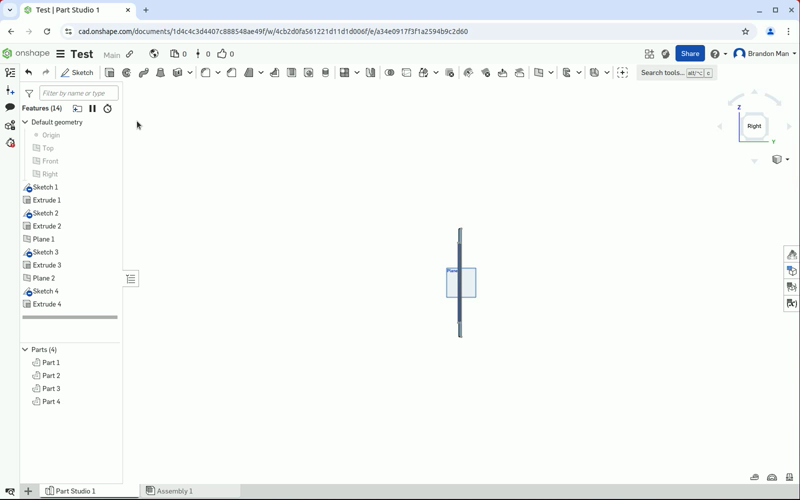
key(shift+h)
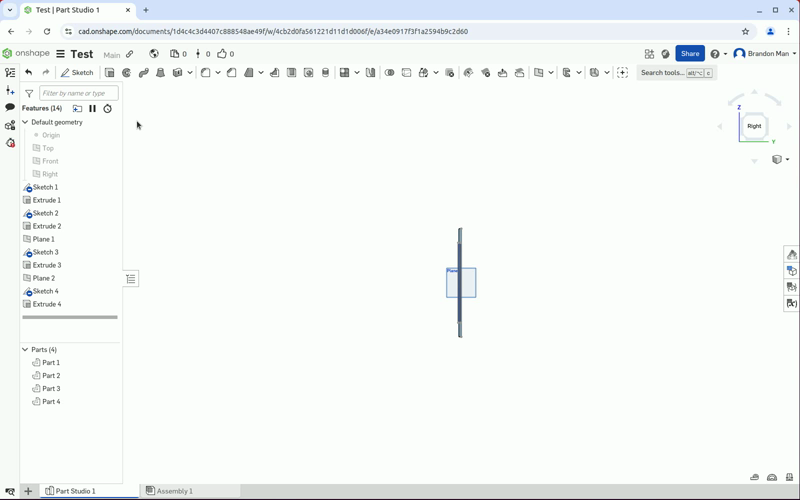
key(shift+7)
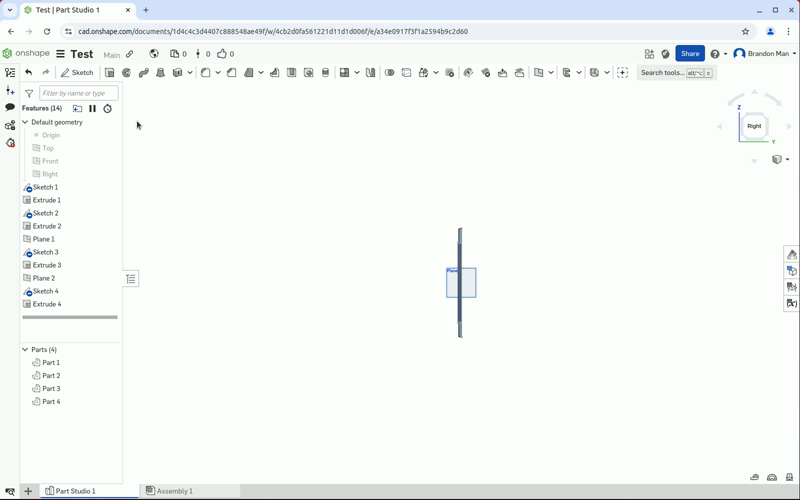
key(right, 2)
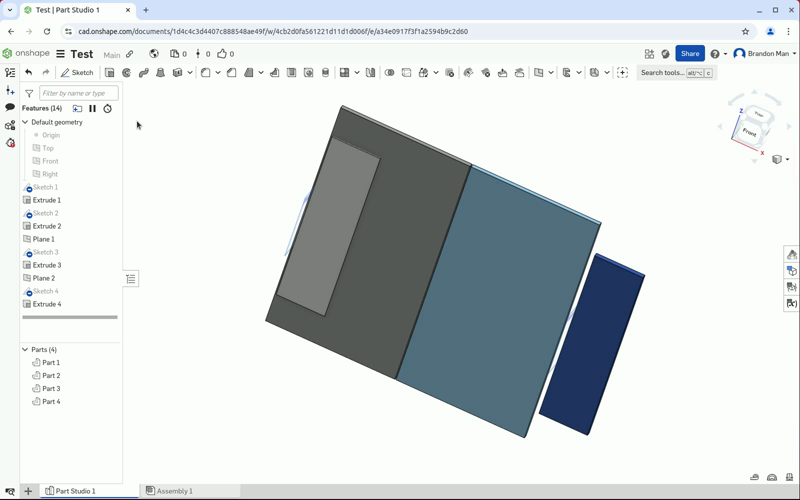
key(down, 2)
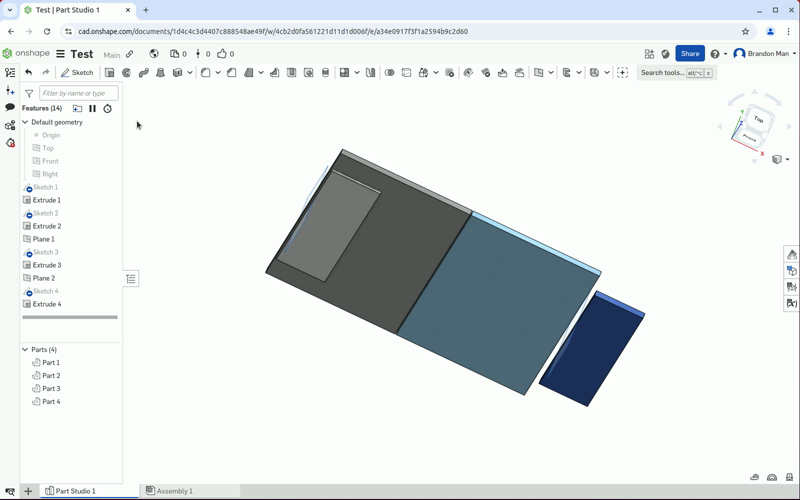
key(up, 2)
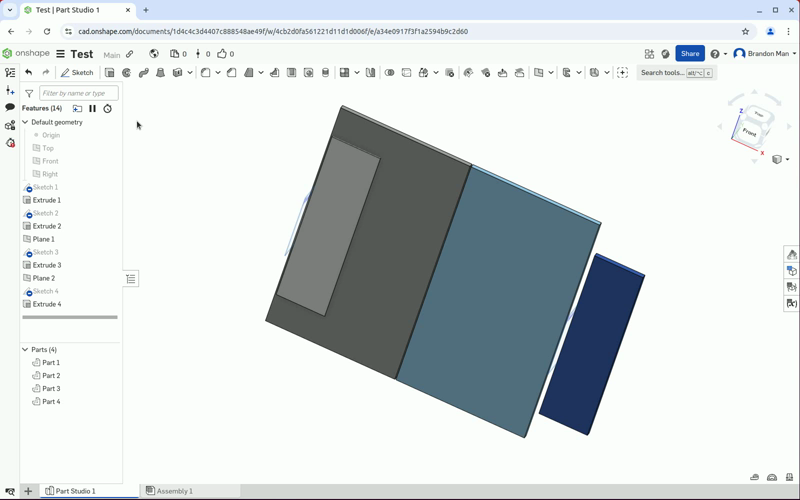
key(left, 2)
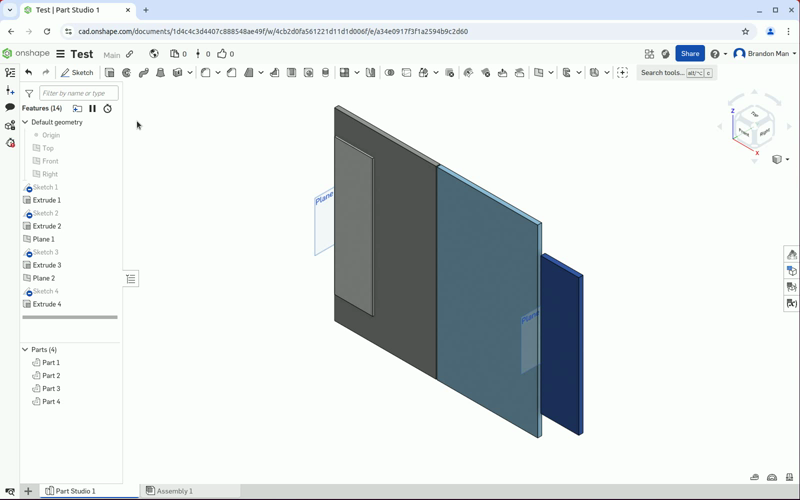
mouse_move(73, 189)
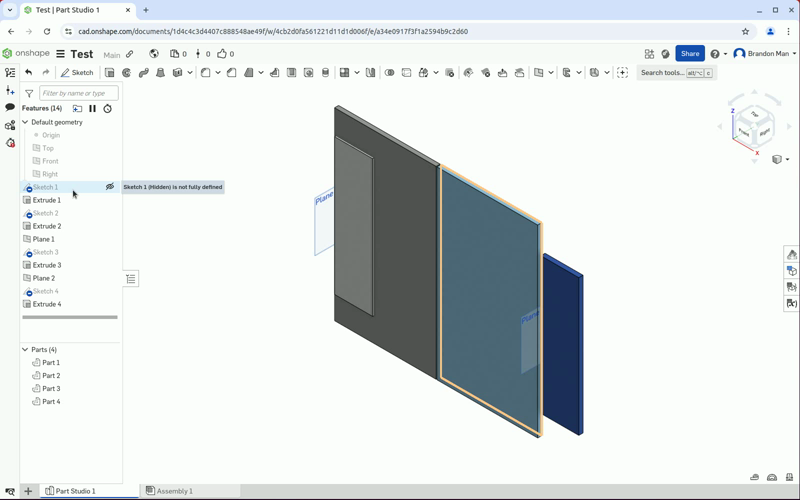
click(73, 189)